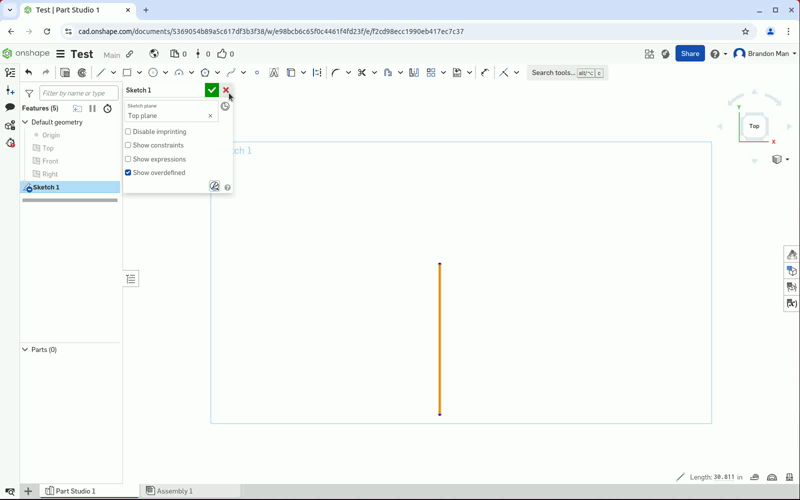
key(shift+h)
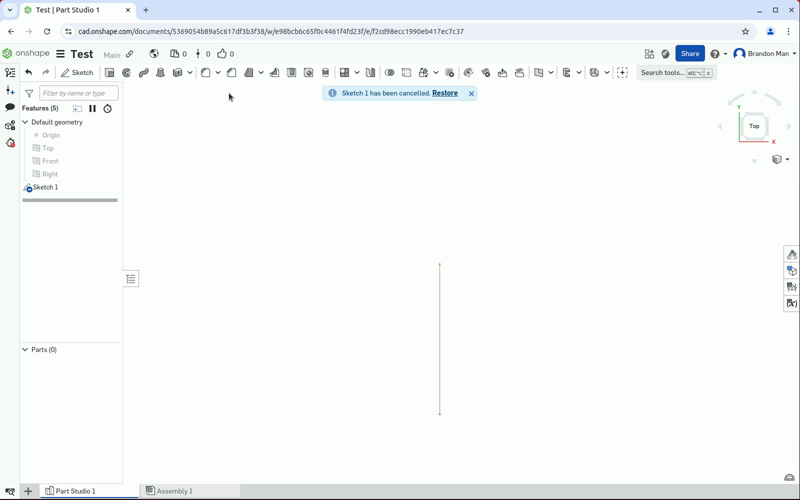
mouse_move(73, 352)
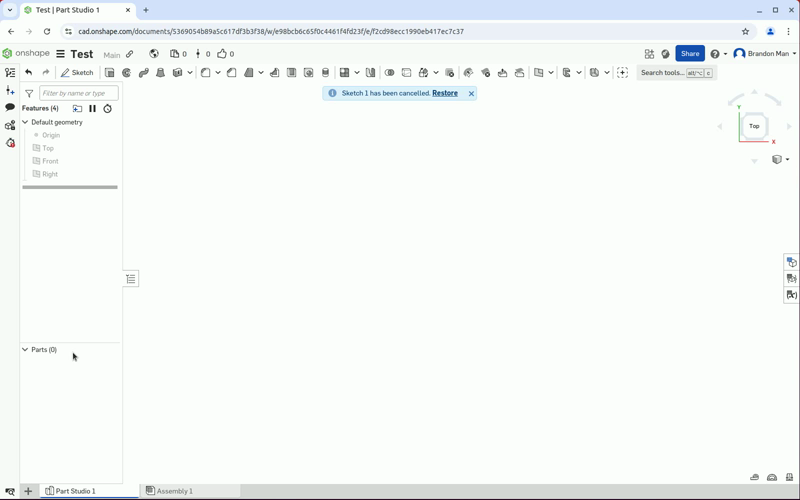
key(y)
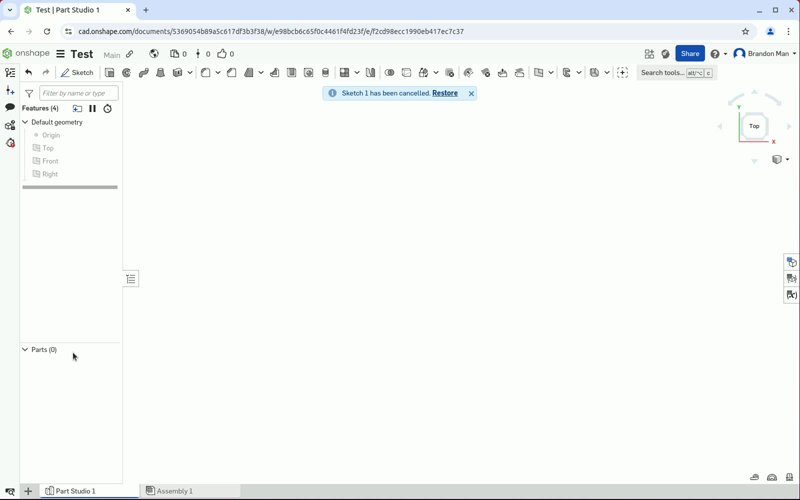
key(shift+p)
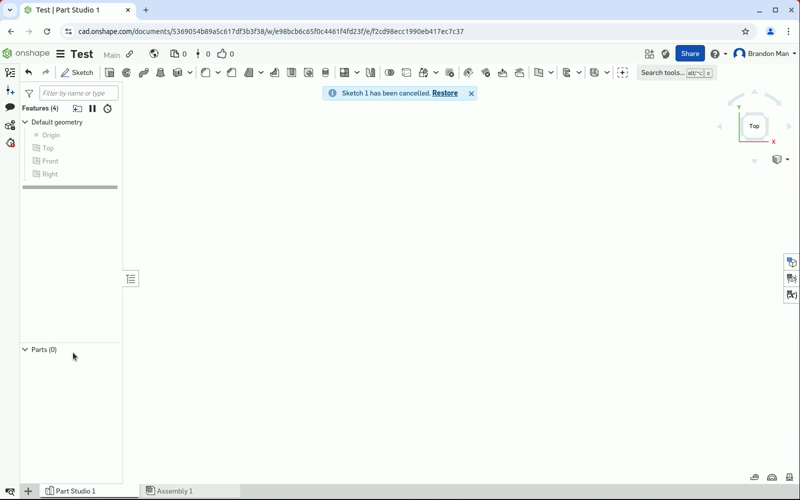
key(space)
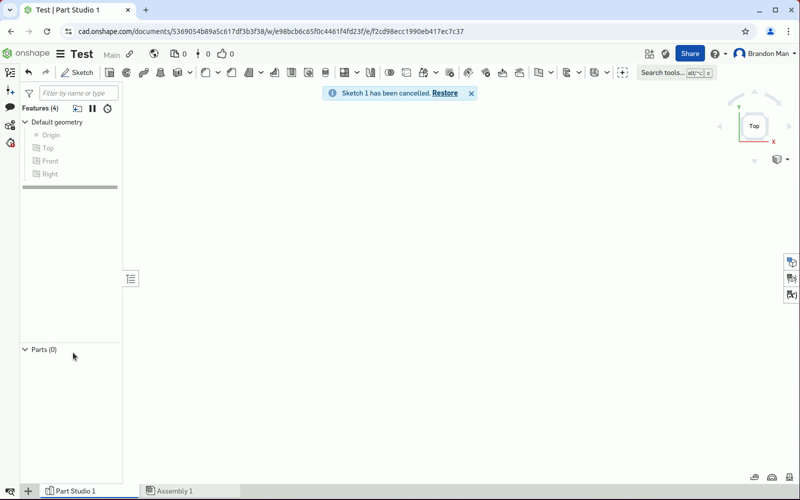
key_down(shift)
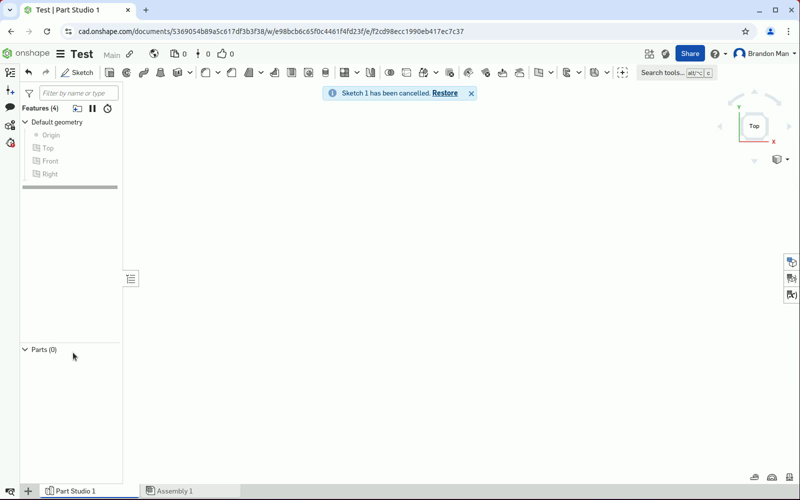
key(up)
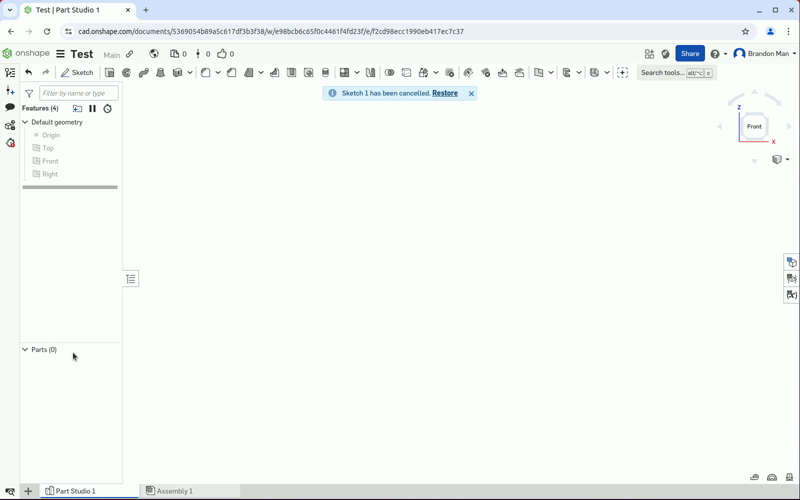
key_up(shift)
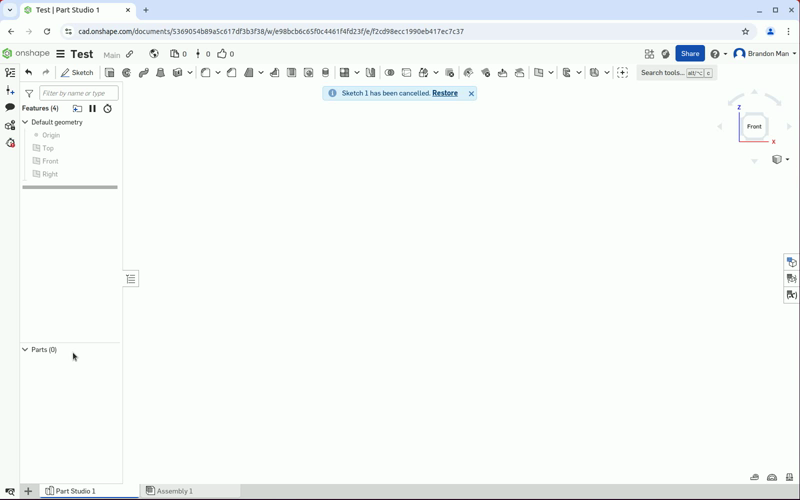
mouse_move(73, 352)
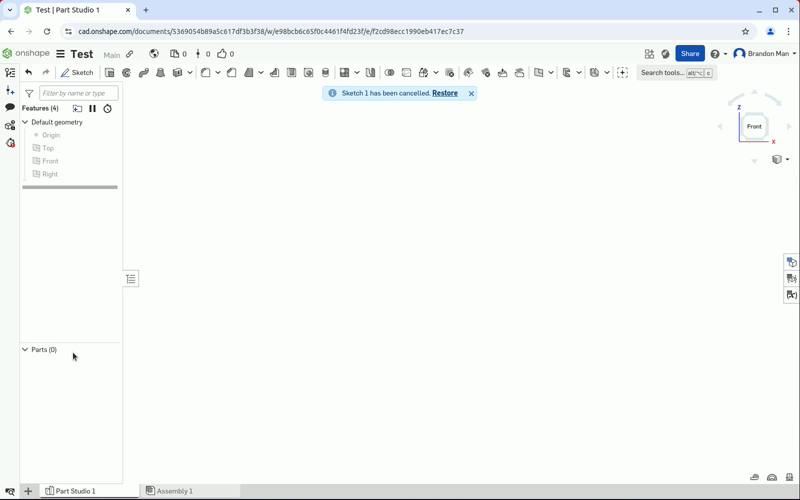
key(shift+y)
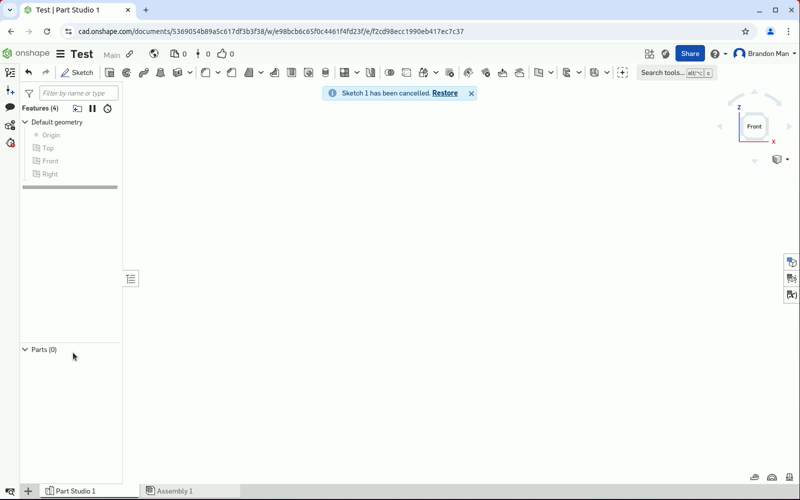
key(shift+s)
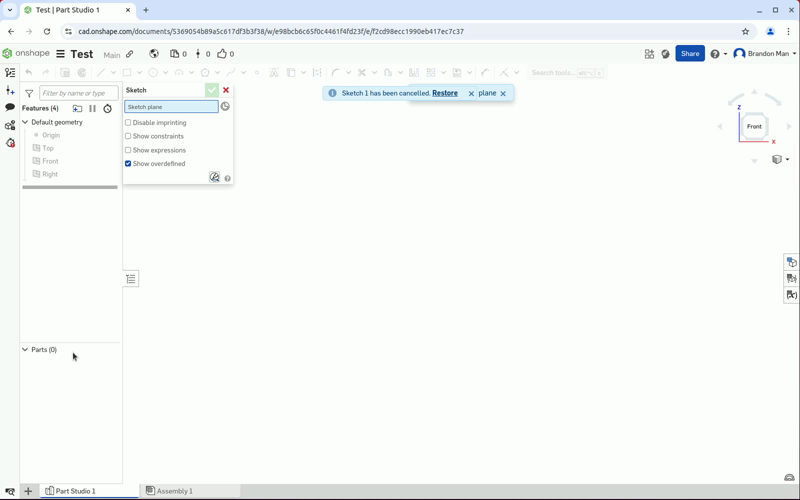
mouse_move(73, 163)
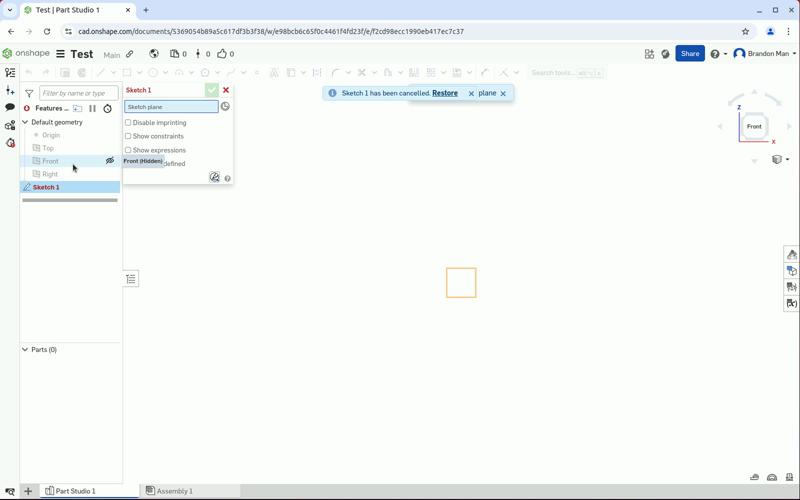
click(73, 163)
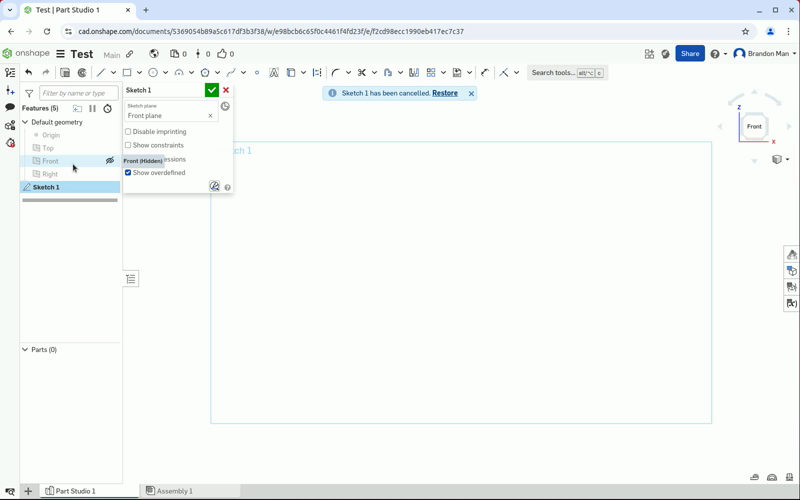
mouse_move(73, 352)
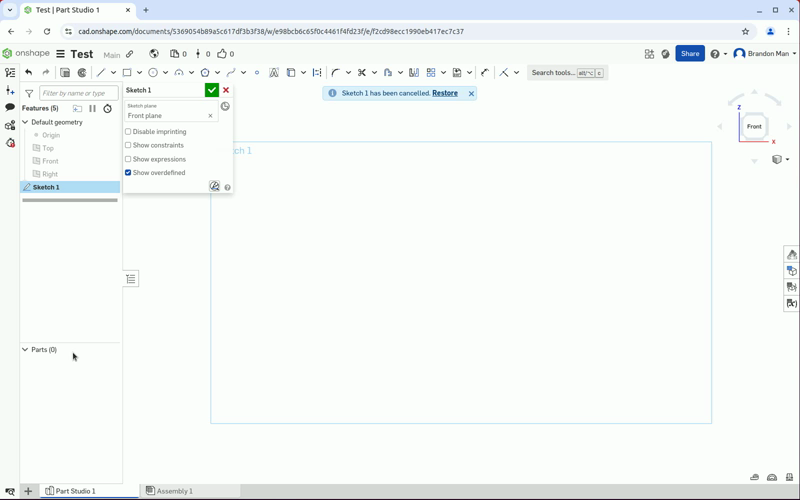
key(y)
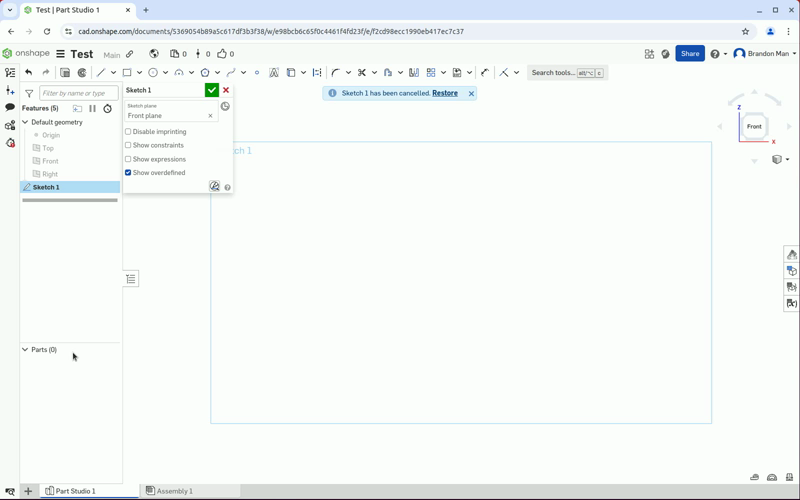
key(l)
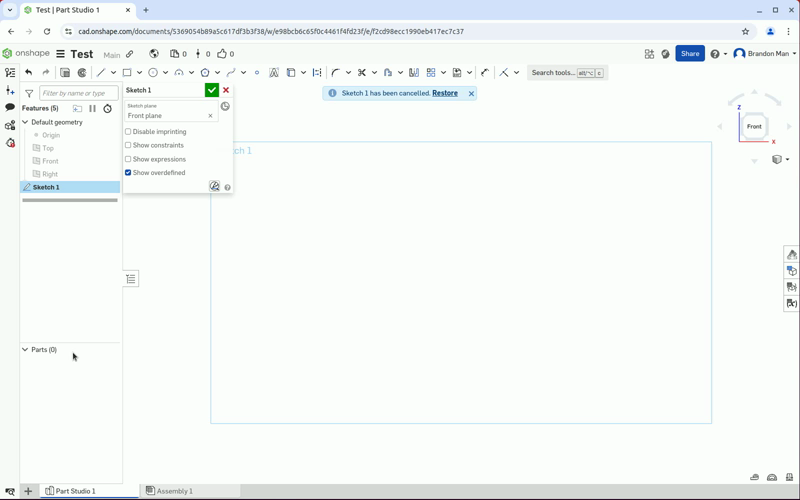
key_down(shift)
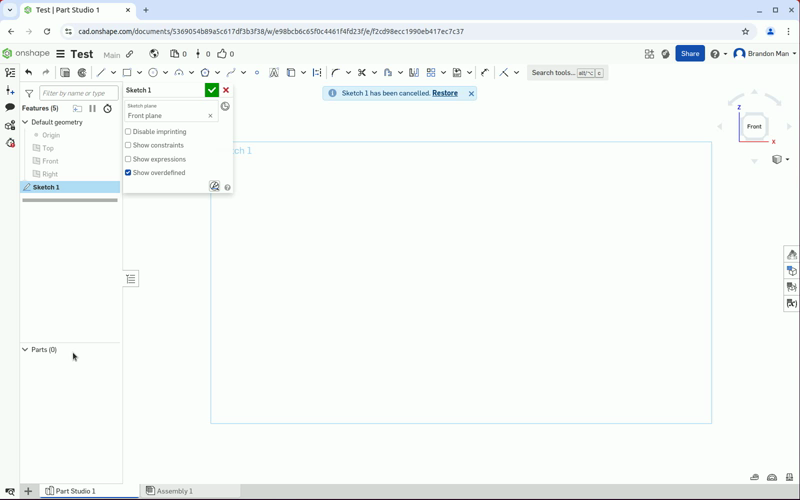
mouse_move(460, 327)
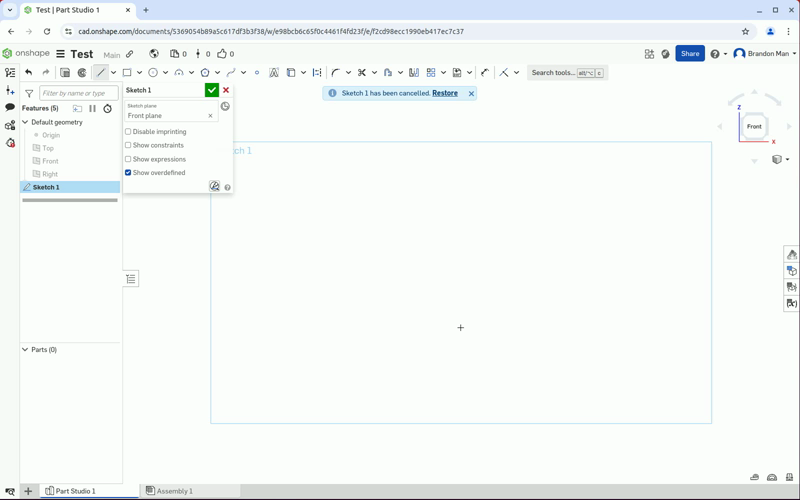
click(460, 327)
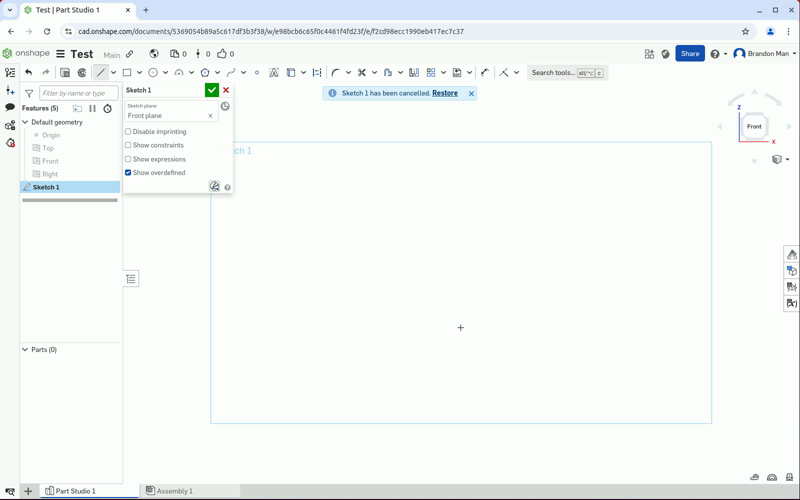
key_up(shift)
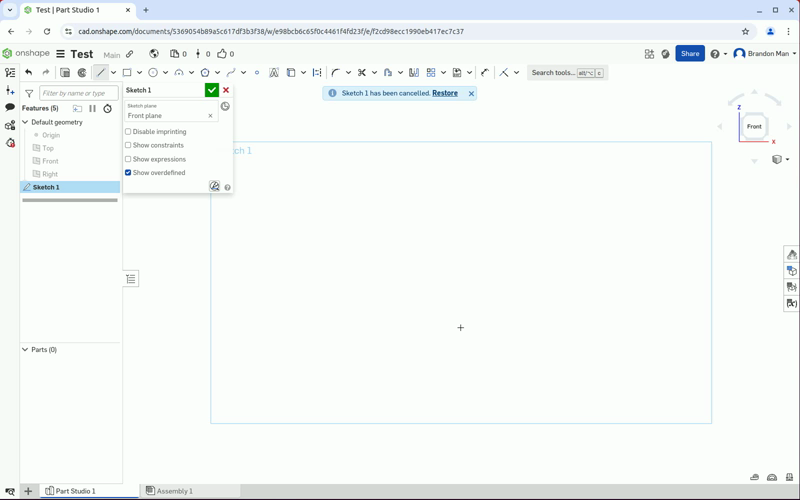
key_down(shift)
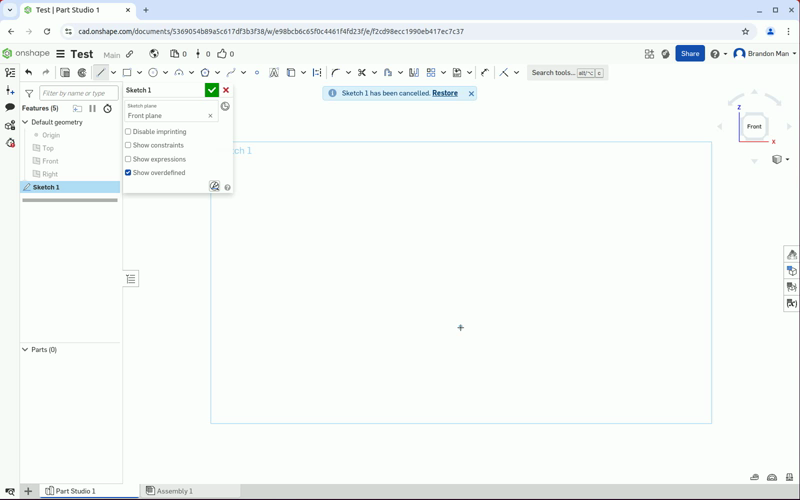
mouse_move(490, 327)
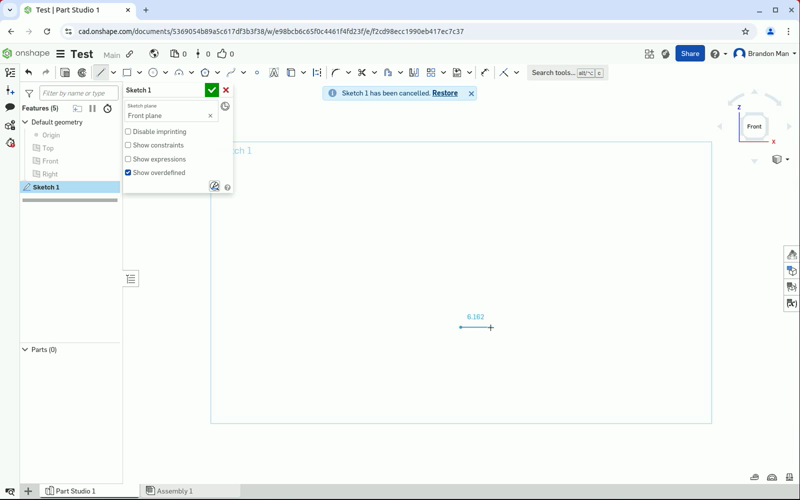
mouse_move(507, 327)
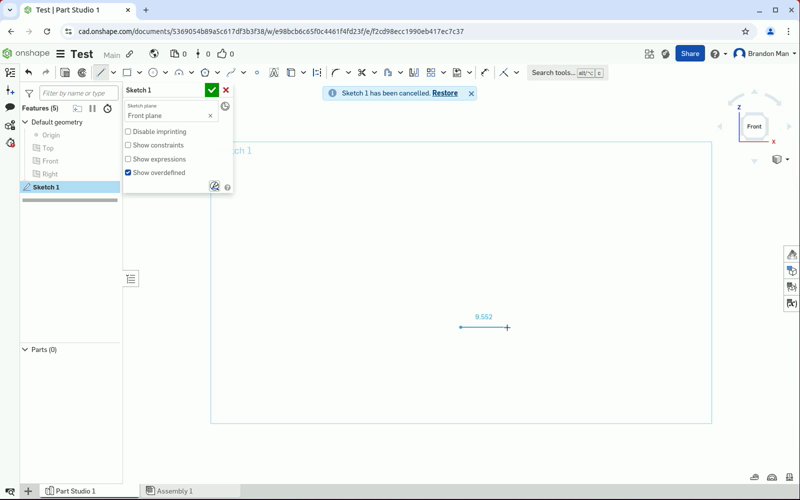
click(507, 327)
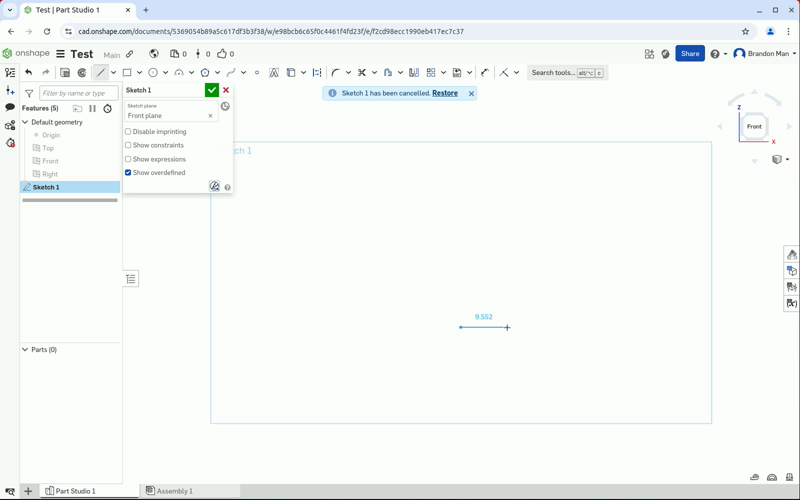
key_up(shift)
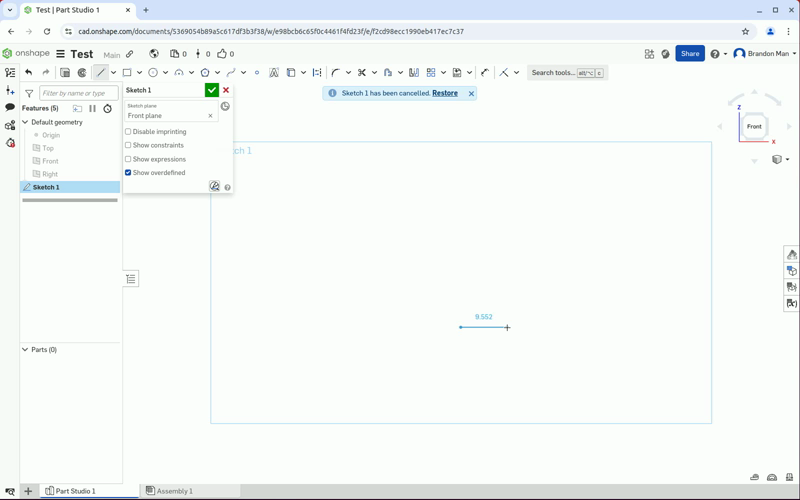
key_down(shift)
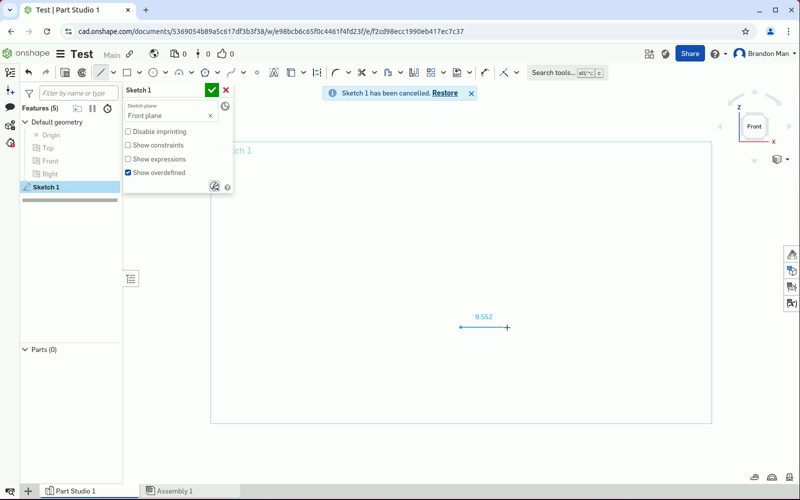
mouse_move(537, 327)
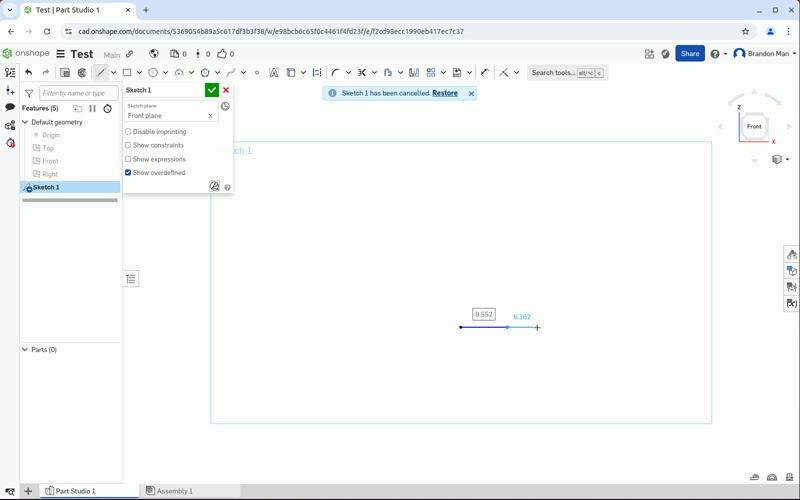
mouse_move(512, 327)
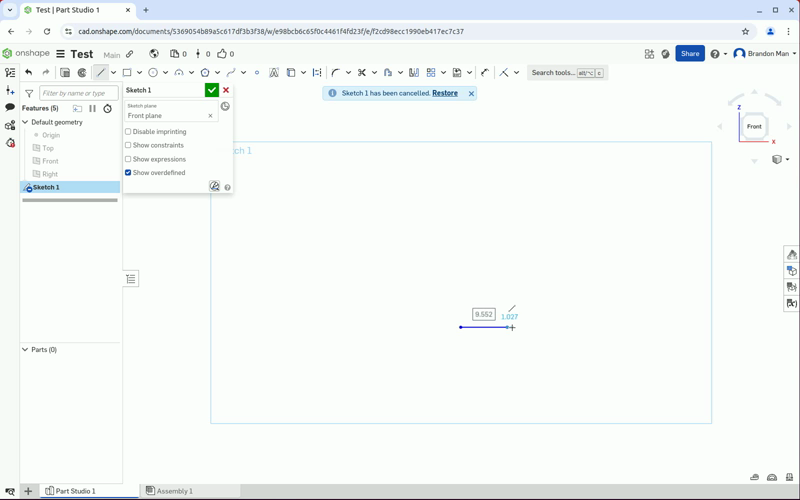
scroll(6)
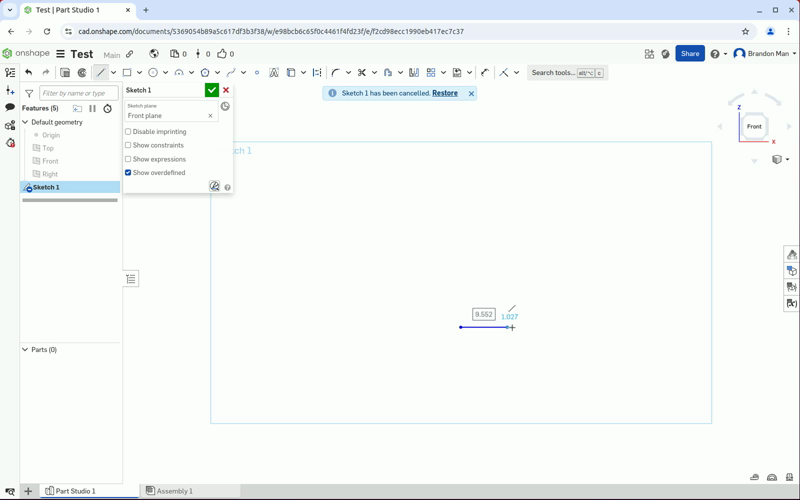
scroll(6)
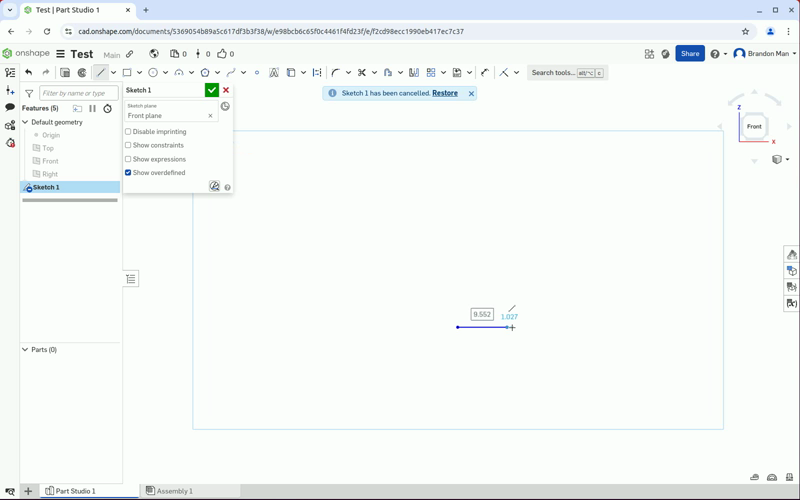
scroll(6)
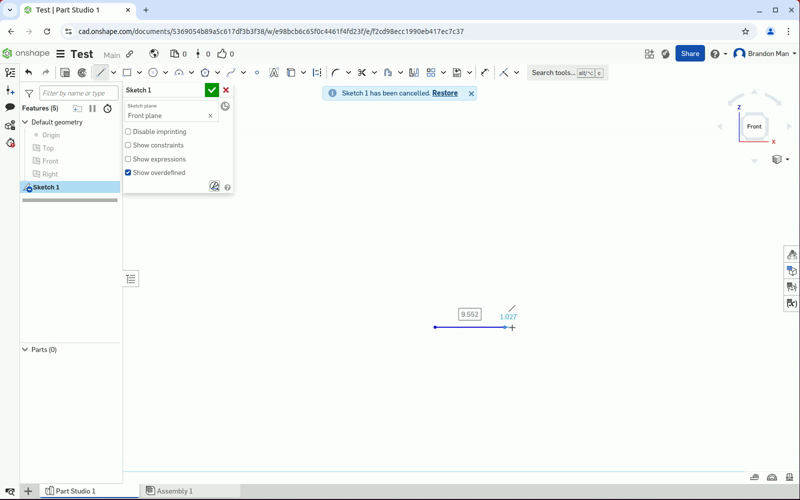
scroll(6)
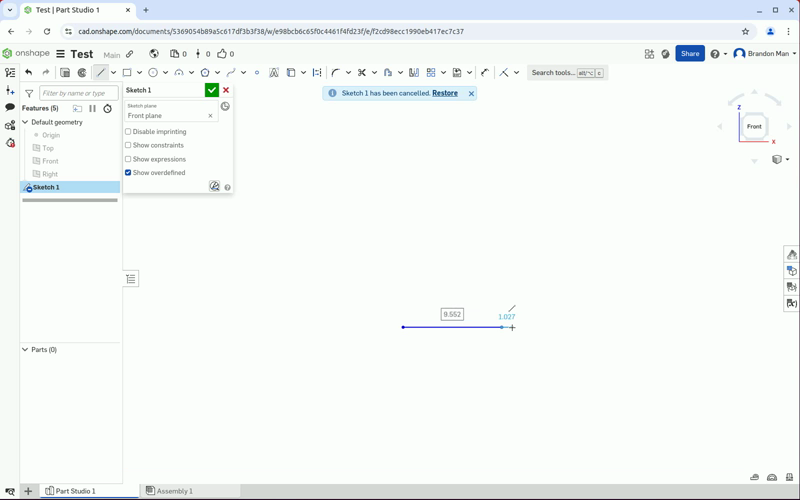
scroll(6)
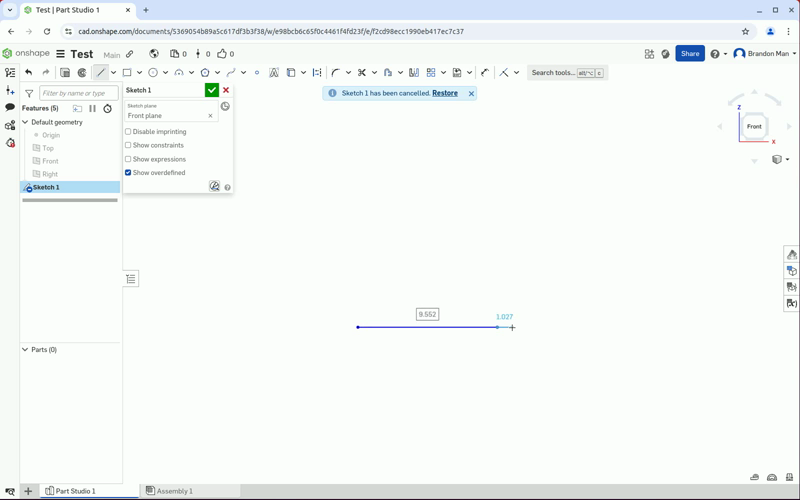
scroll(6)
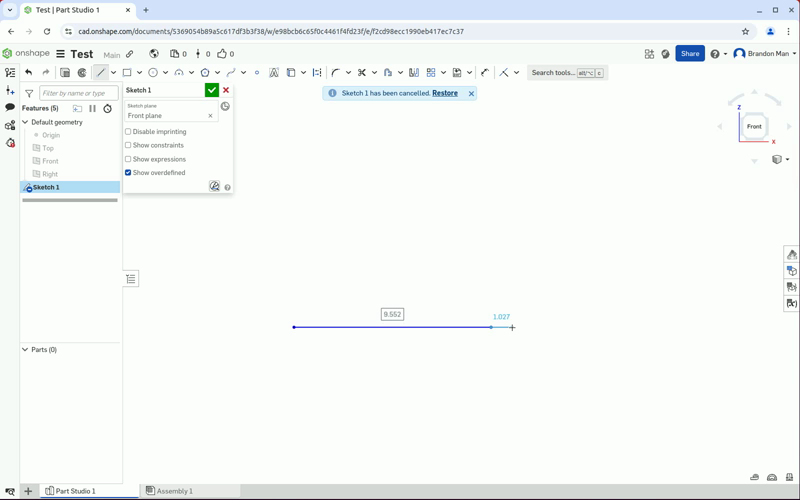
scroll(6)
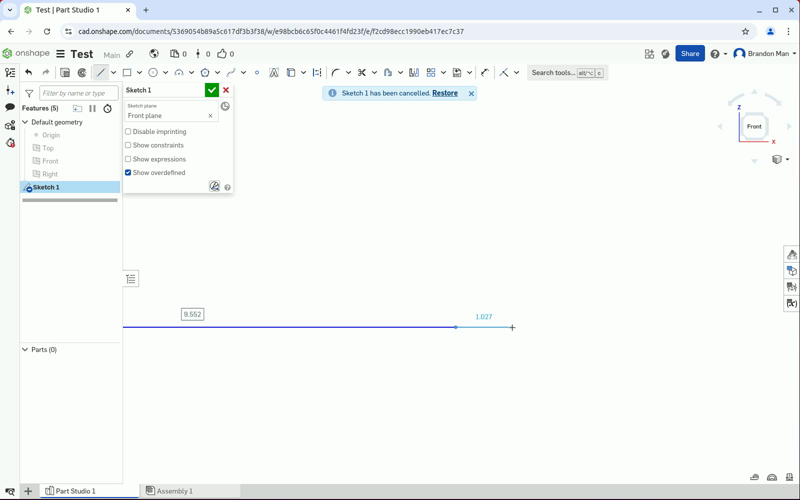
click(512, 327)
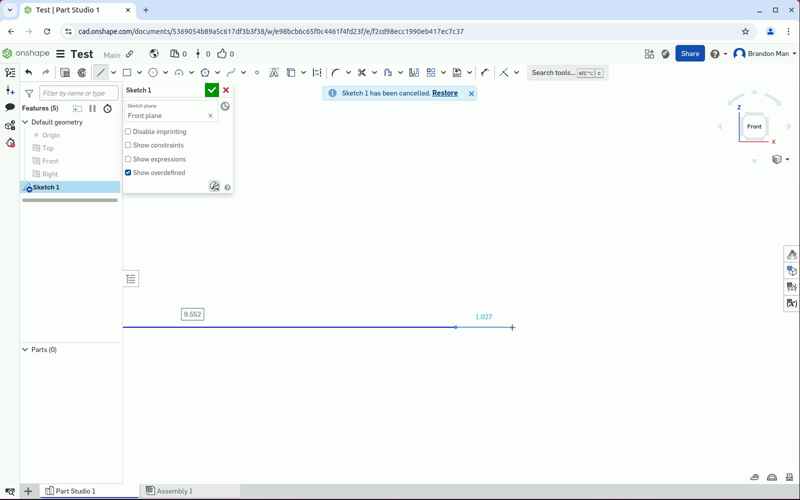
scroll(-6)
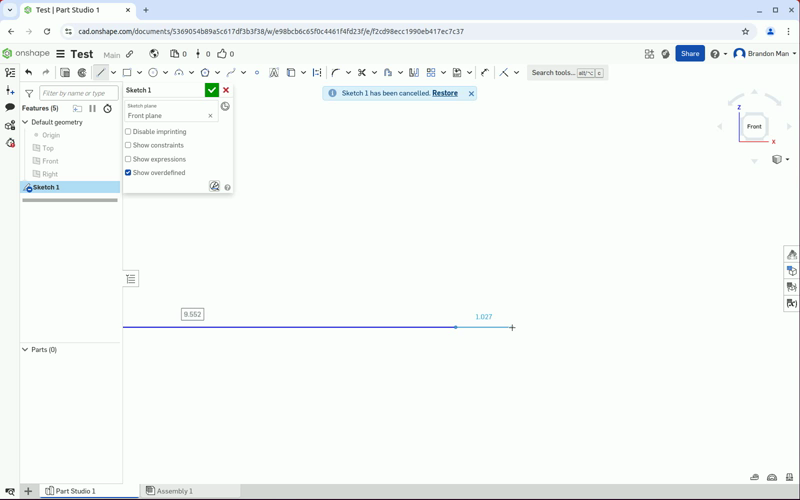
scroll(-6)
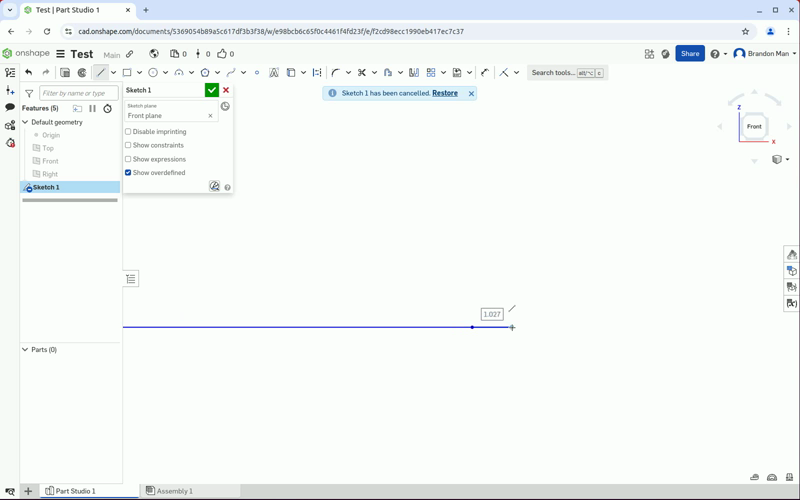
scroll(-6)
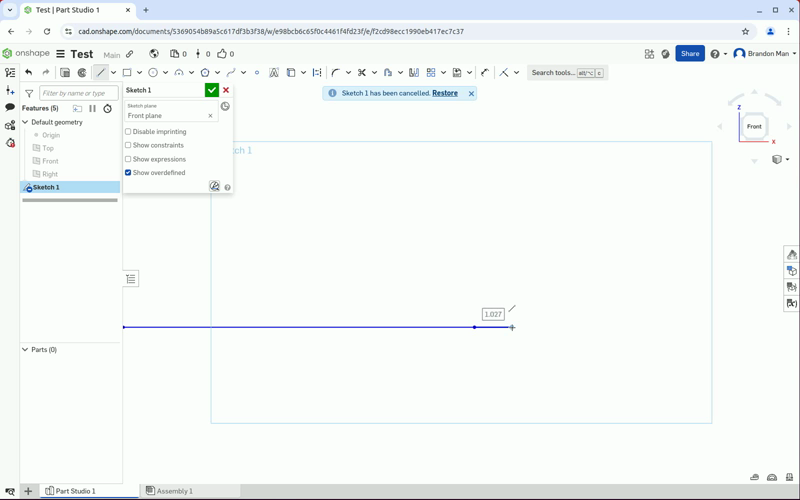
scroll(-6)
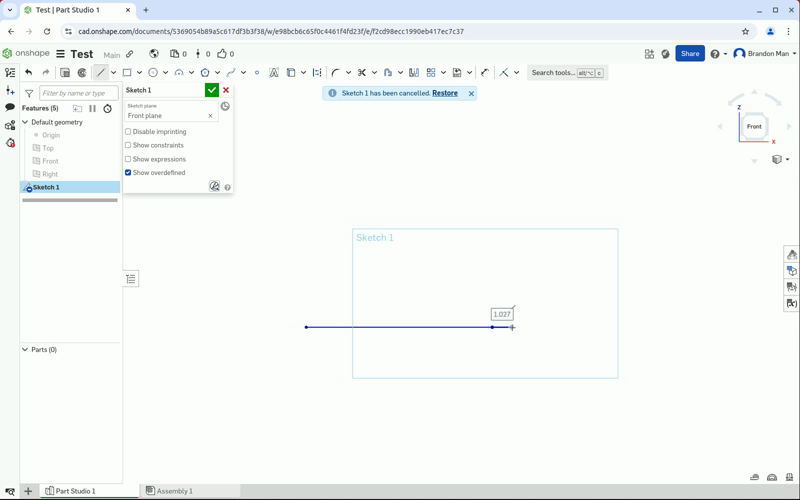
scroll(-6)
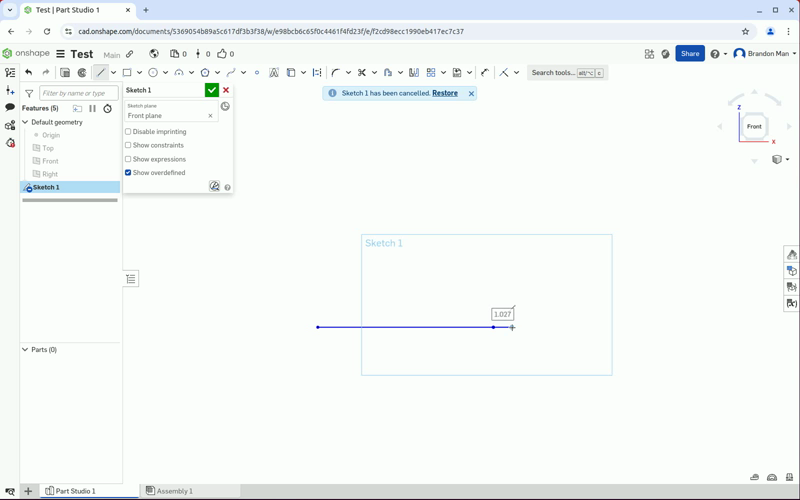
scroll(-6)
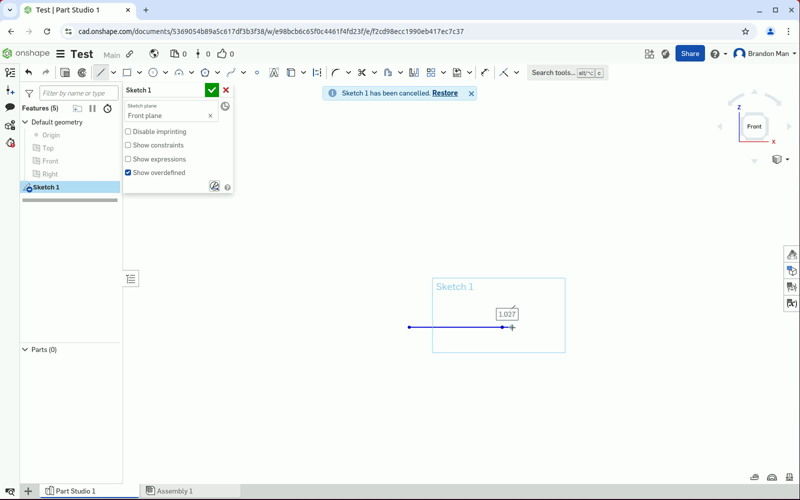
scroll(-6)
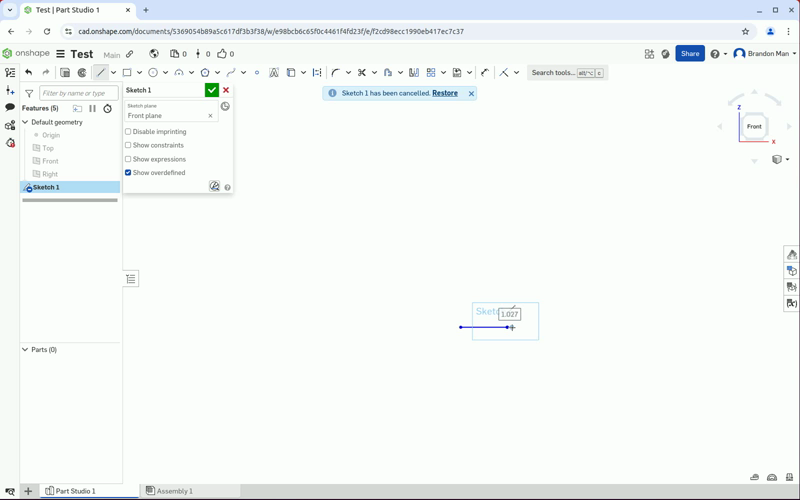
key_up(shift)
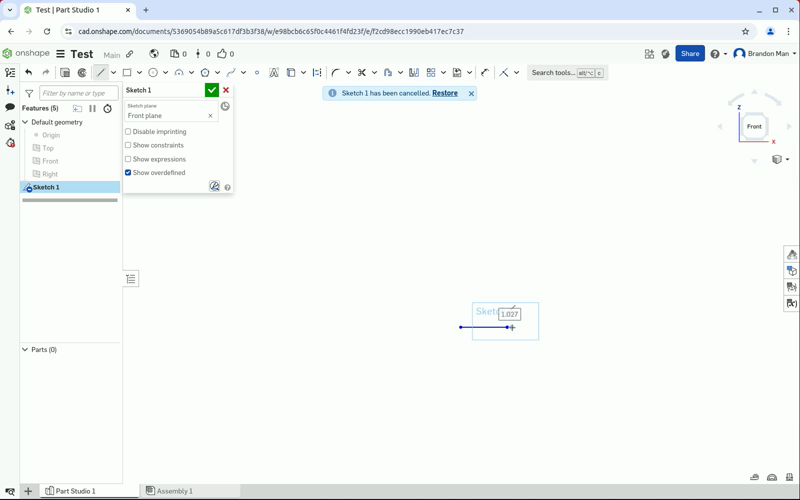
key(esc)
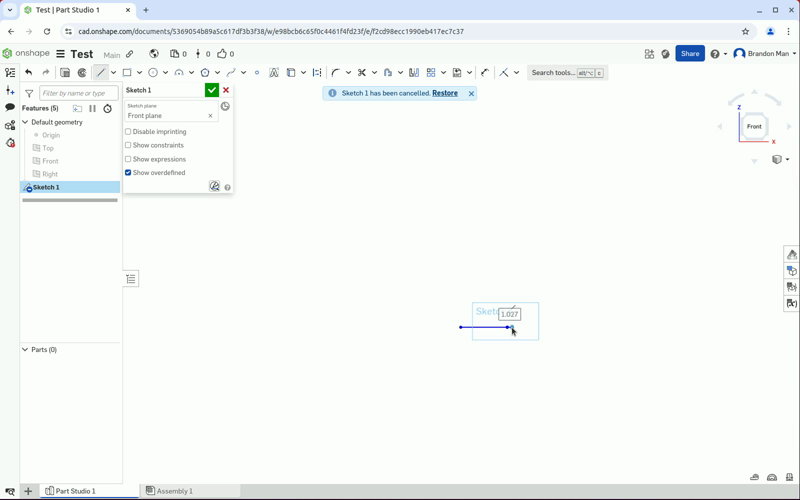
key(a)
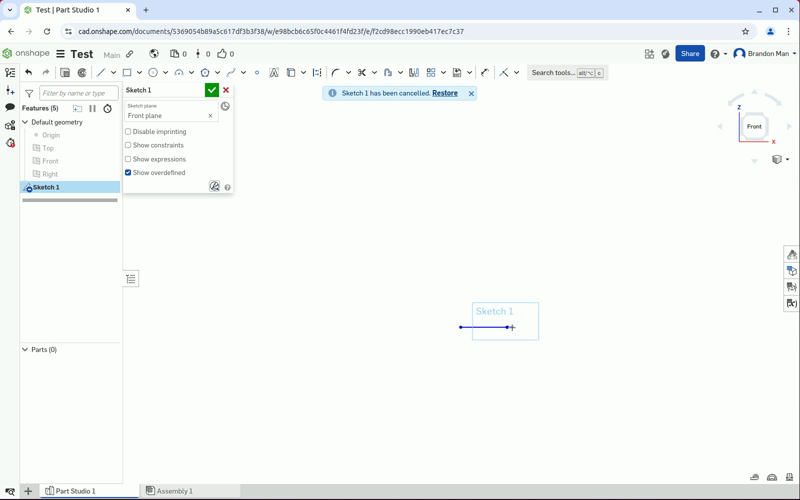
mouse_move(512, 327)
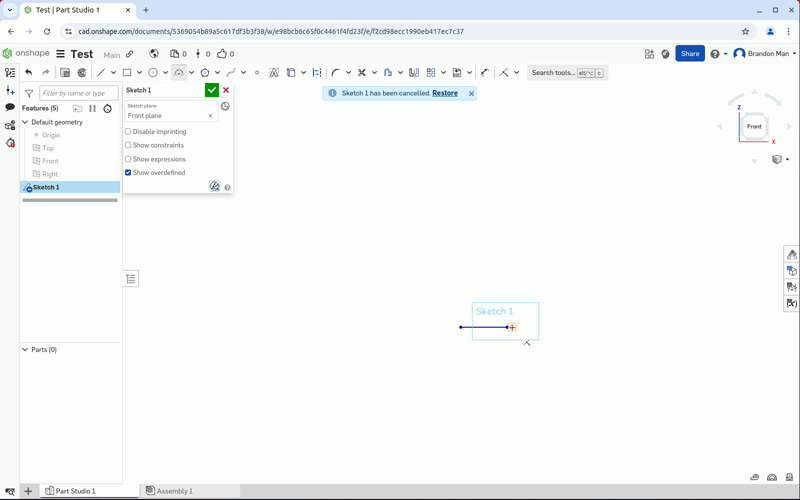
click(512, 327)
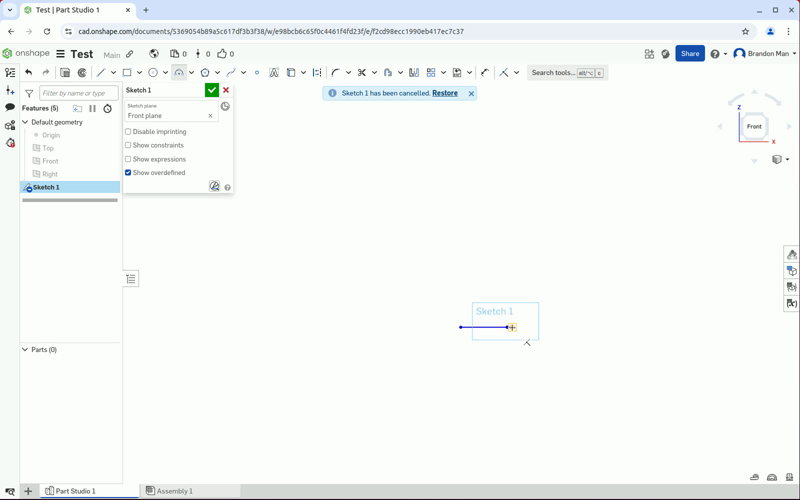
key_down(shift)
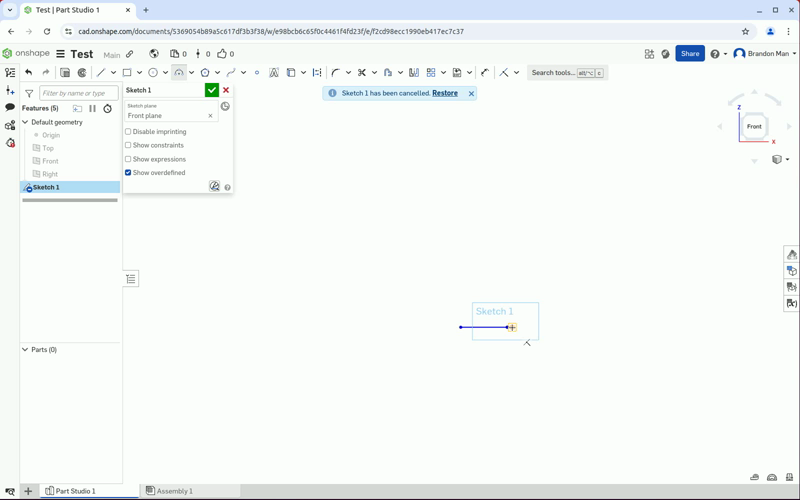
mouse_move(509, 237)
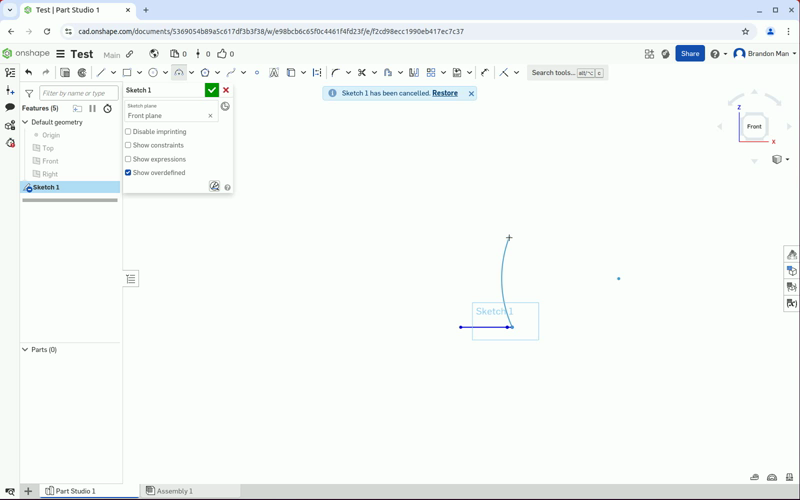
click(509, 237)
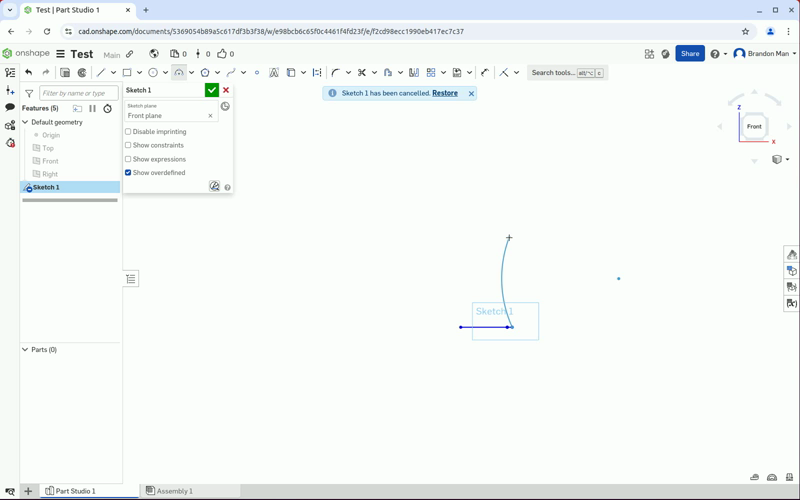
mouse_move(554, 280)
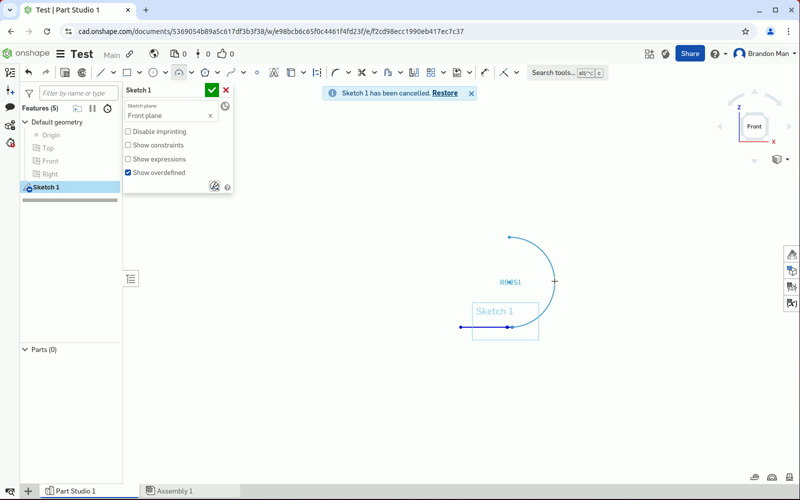
click(554, 280)
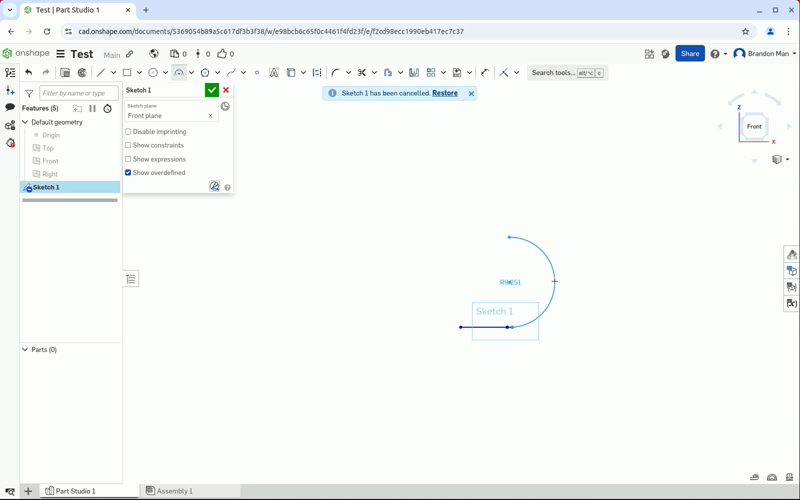
key_up(shift)
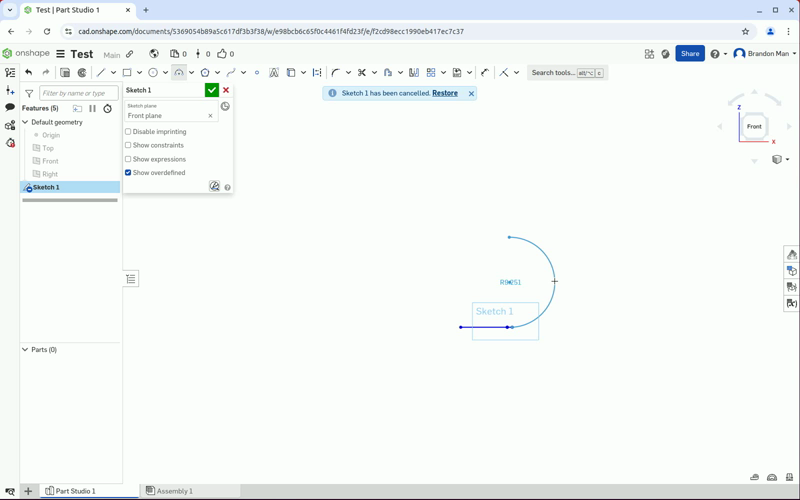
key(esc)
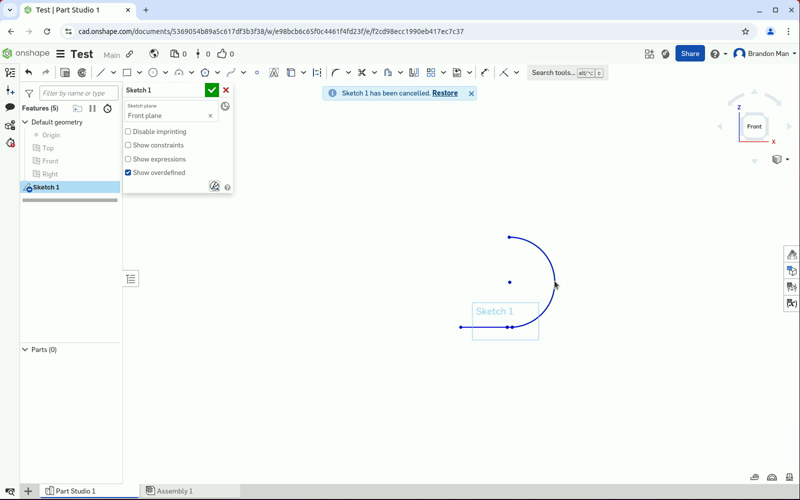
key(l)
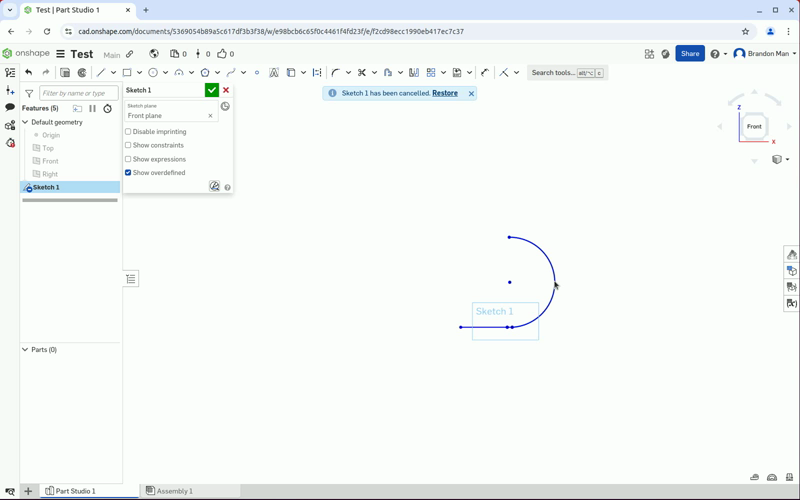
mouse_move(509, 237)
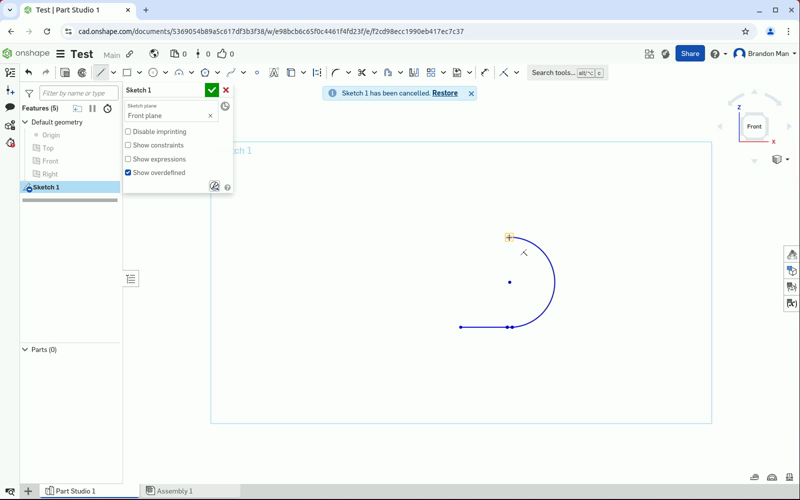
click(509, 237)
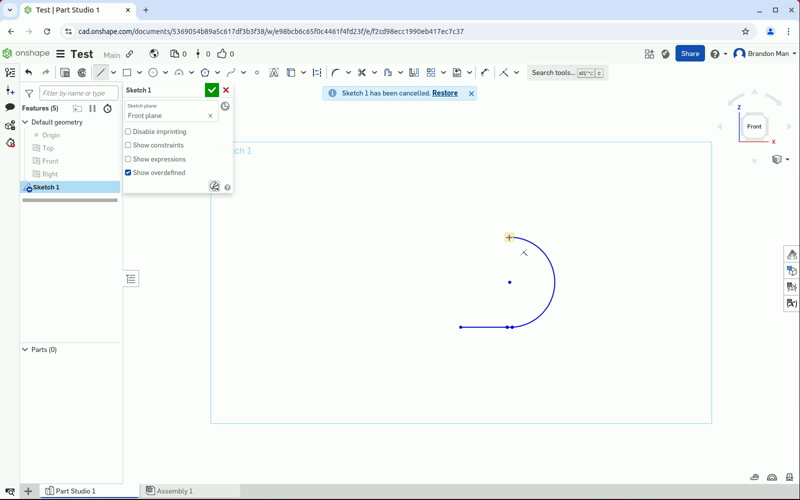
key_down(shift)
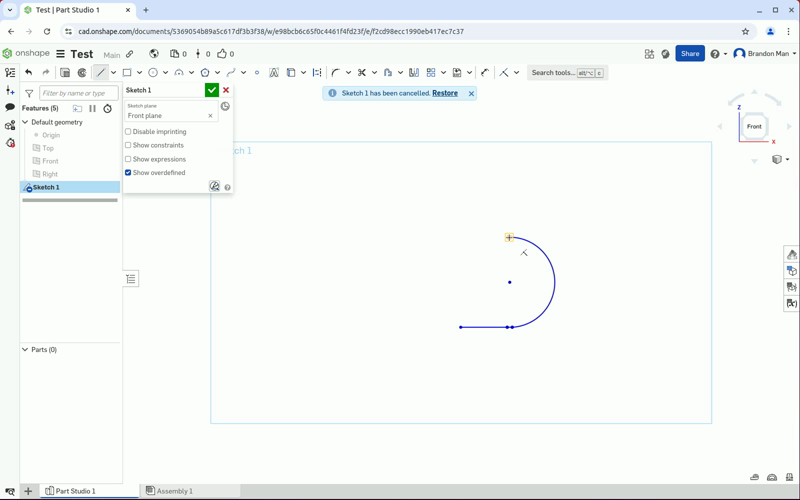
mouse_move(539, 237)
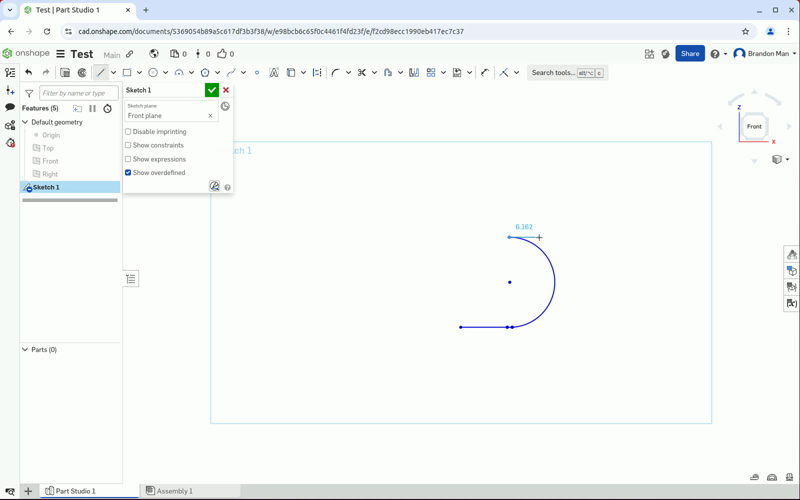
mouse_move(460, 237)
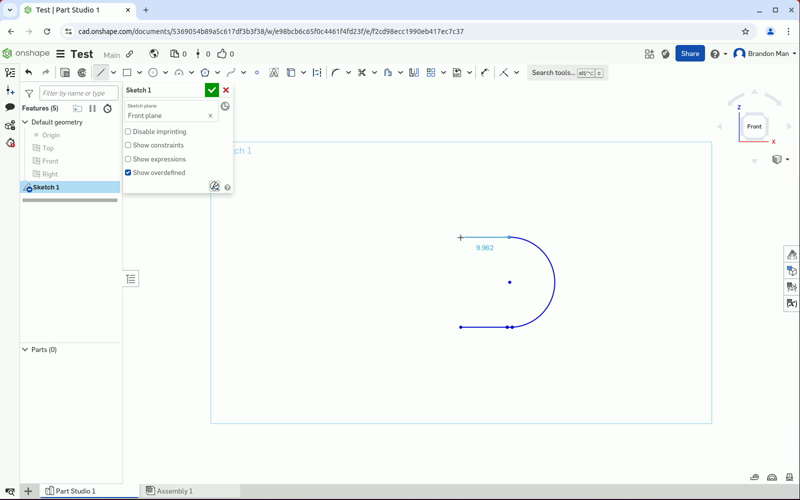
click(460, 237)
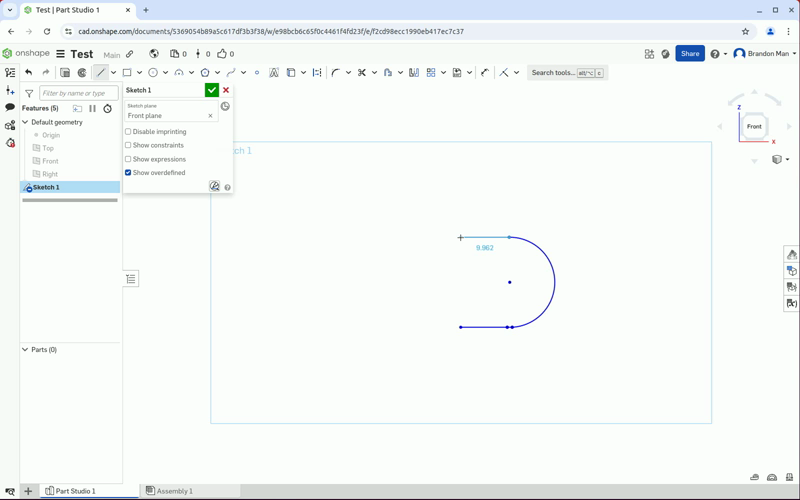
key_up(shift)
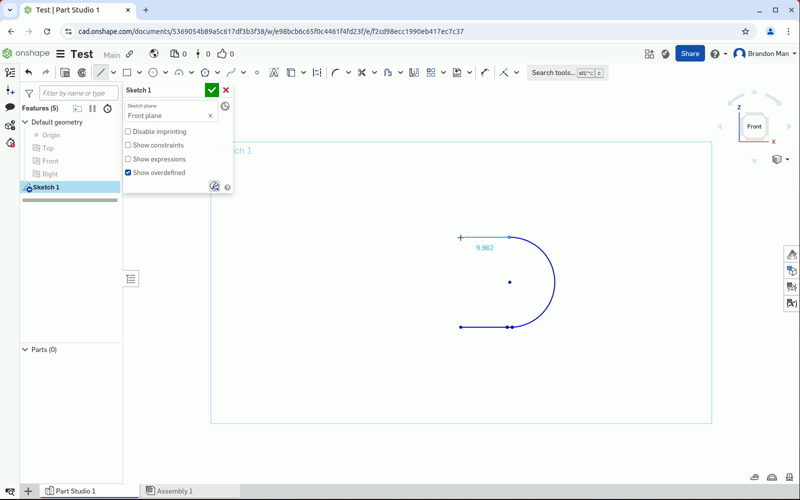
key(esc)
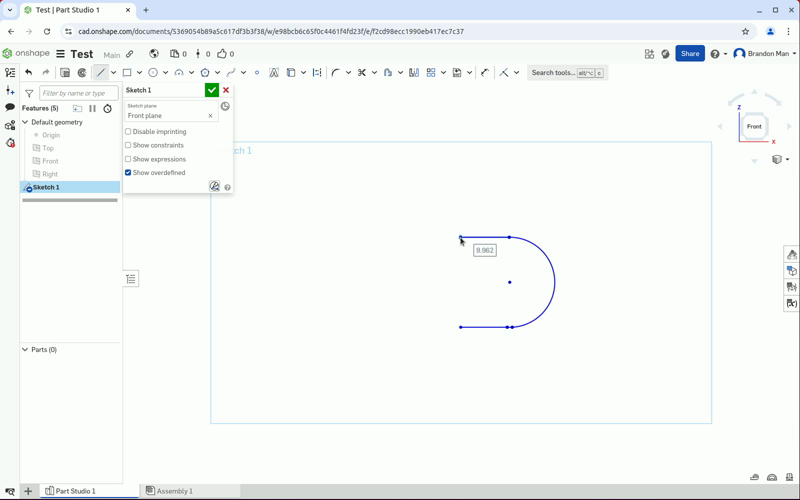
key(a)
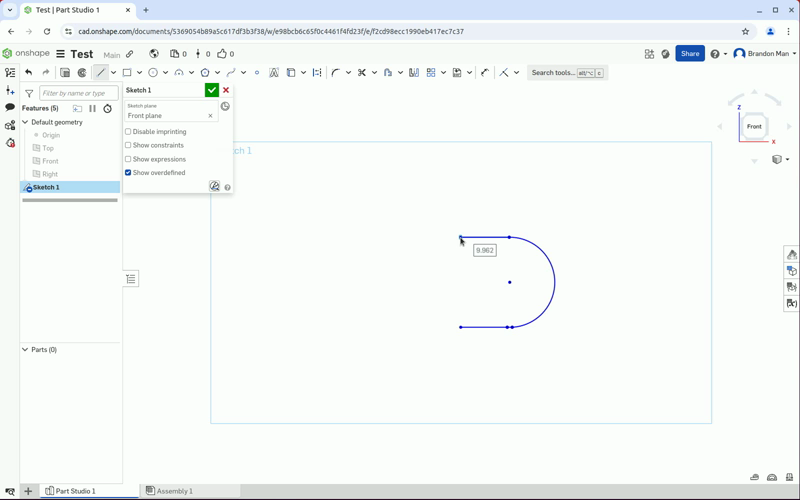
mouse_move(460, 237)
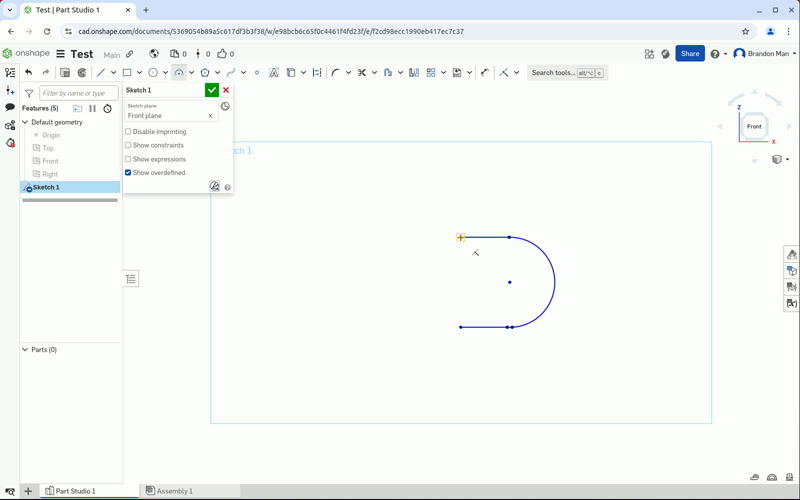
click(460, 237)
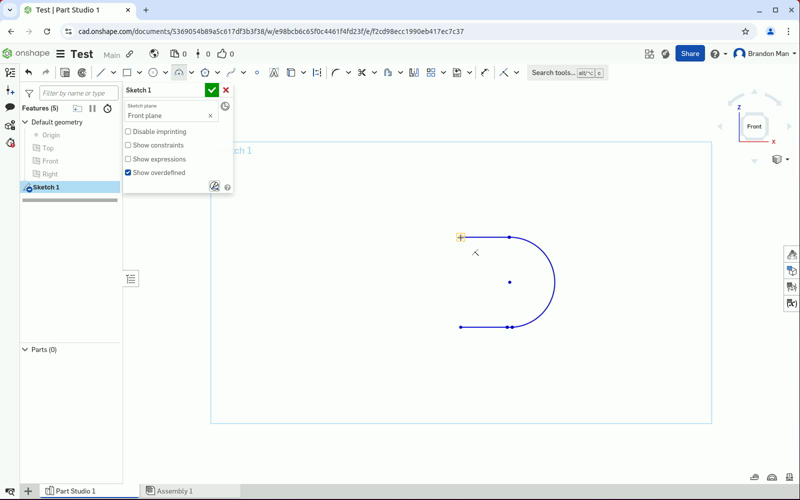
mouse_move(460, 327)
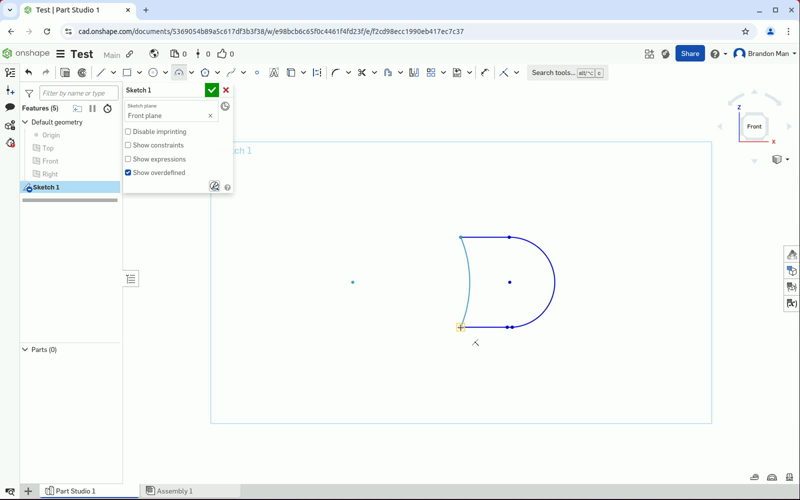
click(460, 327)
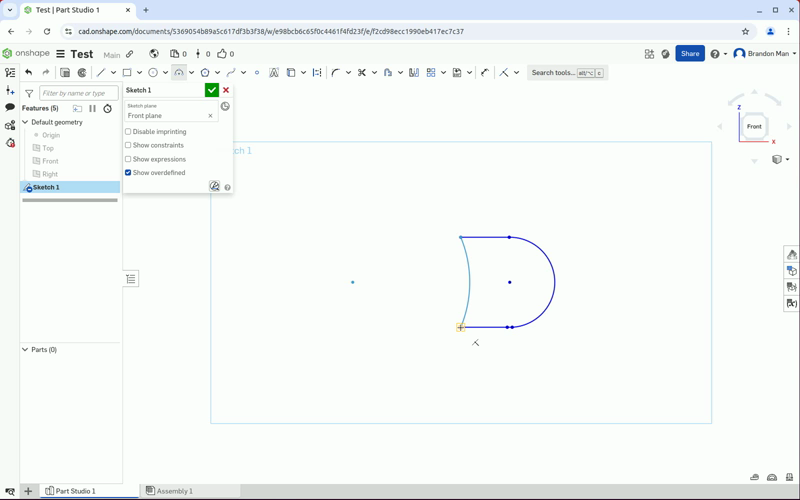
key_down(shift)
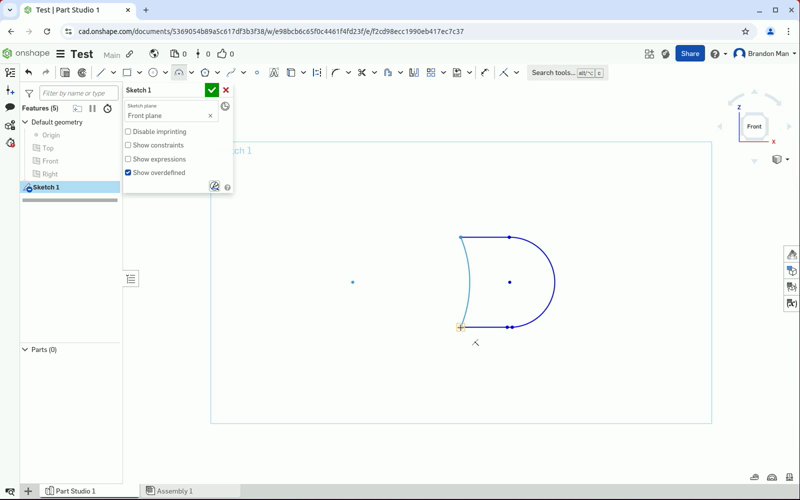
mouse_move(415, 282)
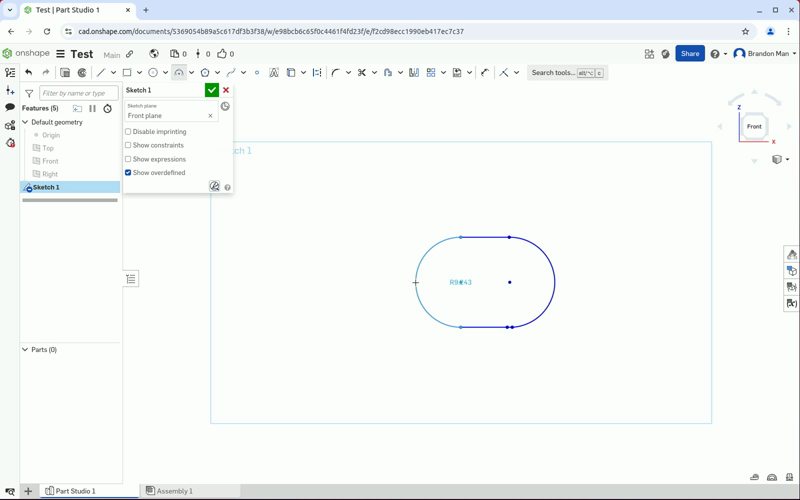
click(415, 282)
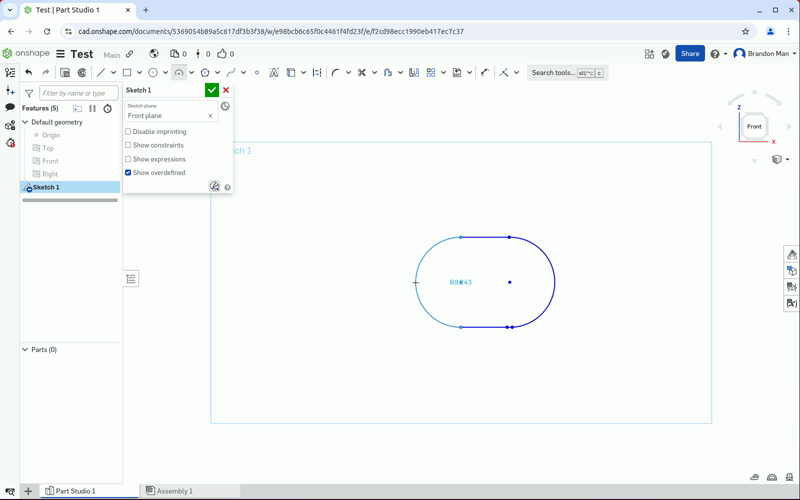
key_up(shift)
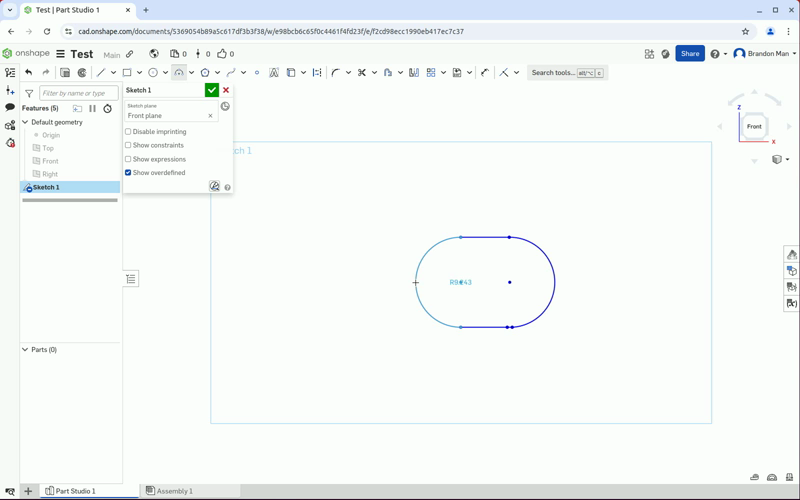
key(esc)
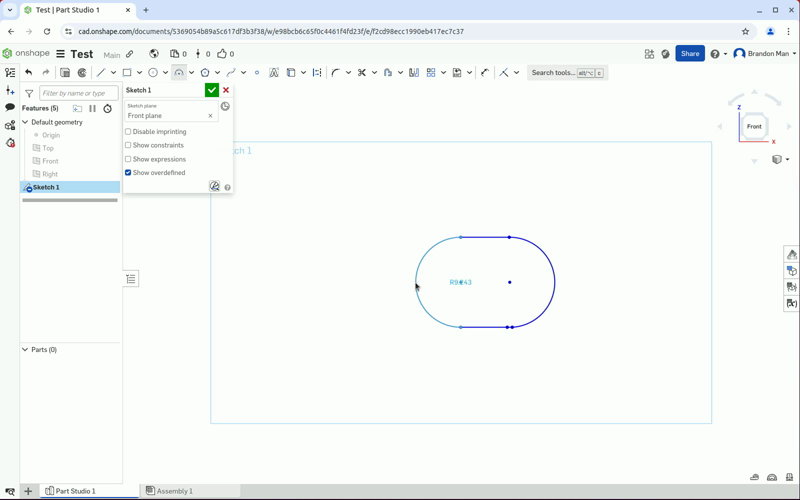
mouse_move(465, 252)
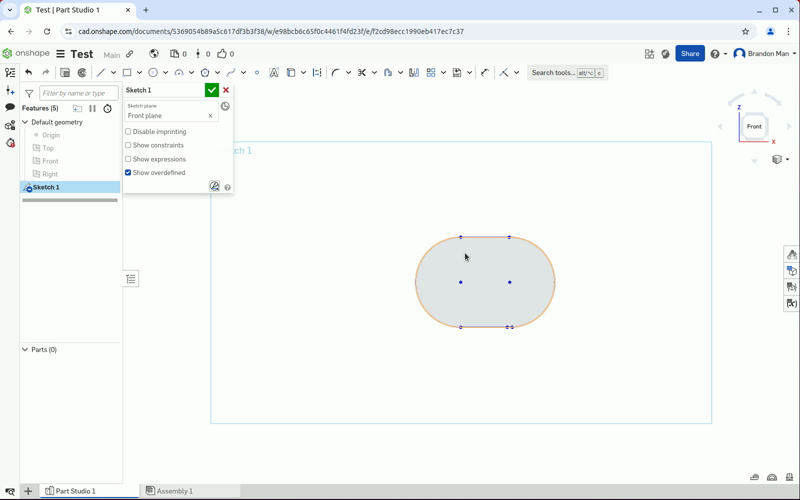
click(465, 252)
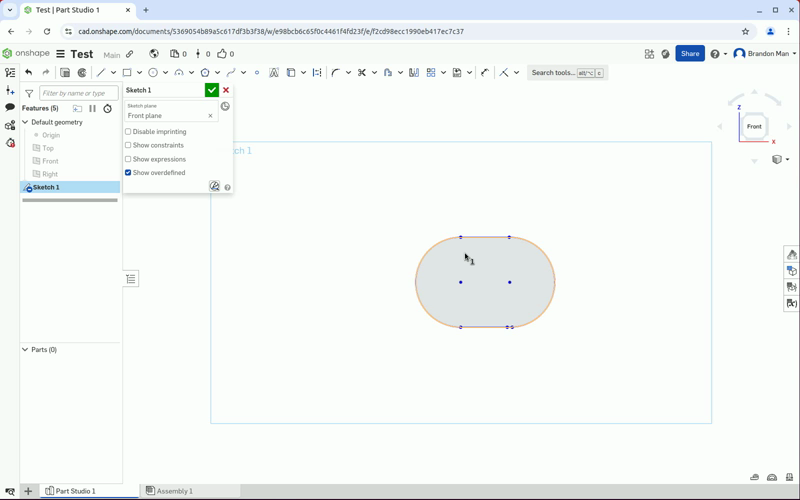
mouse_move(73, 352)
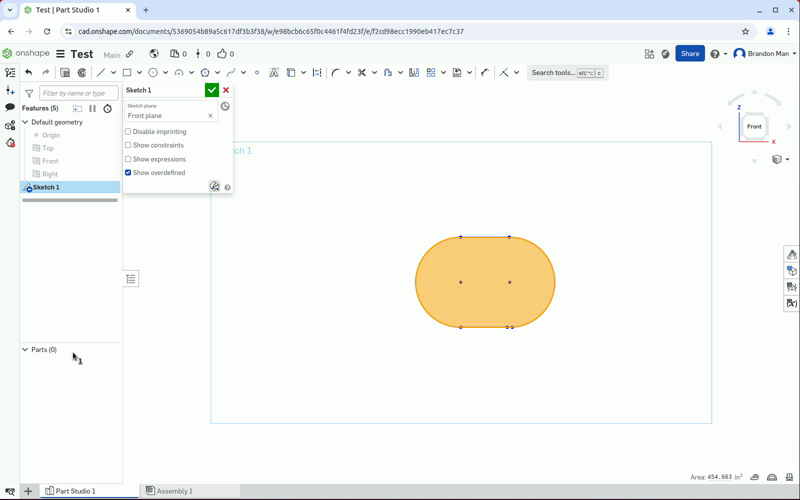
key(shift+y)
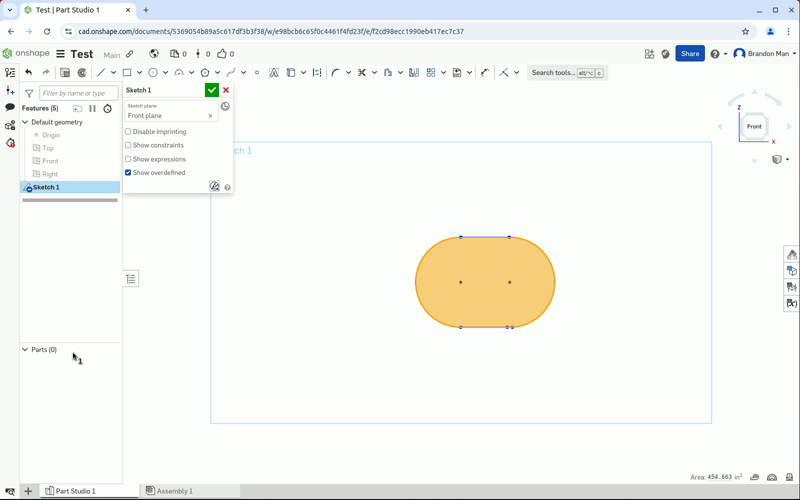
key(shift+e)
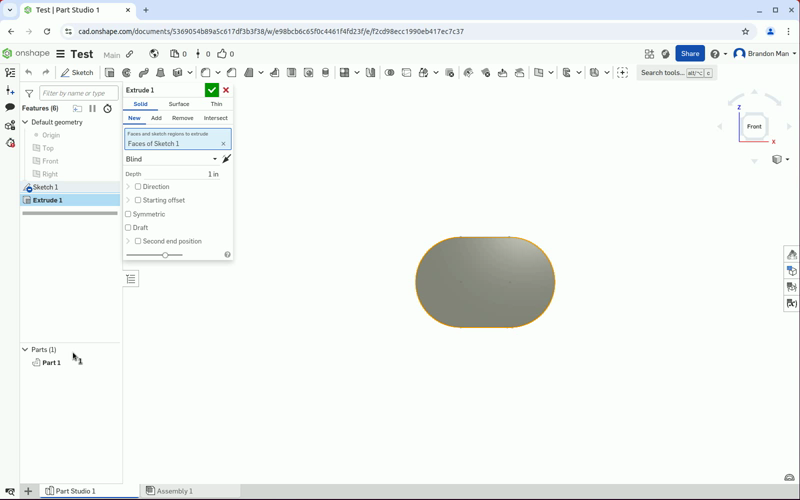
mouse_move(143, 106)
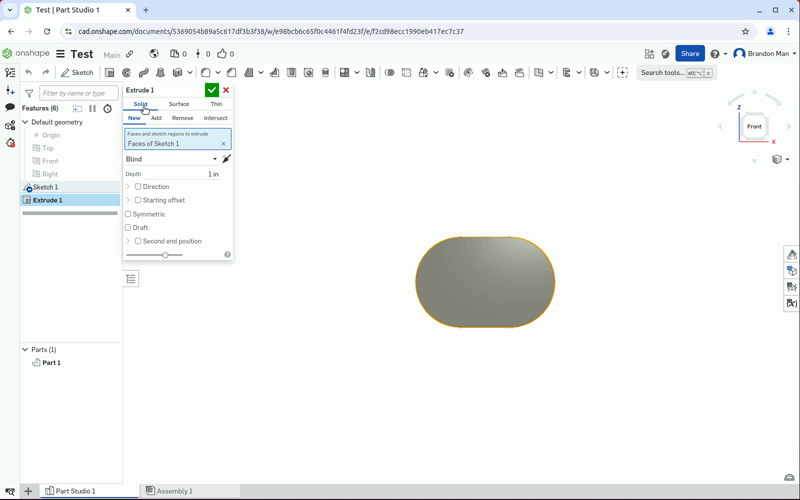
click(143, 106)
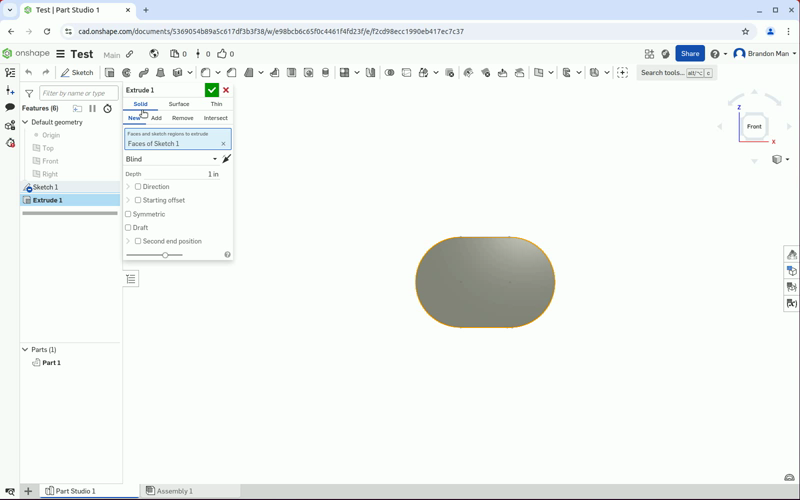
mouse_move(137, 120)
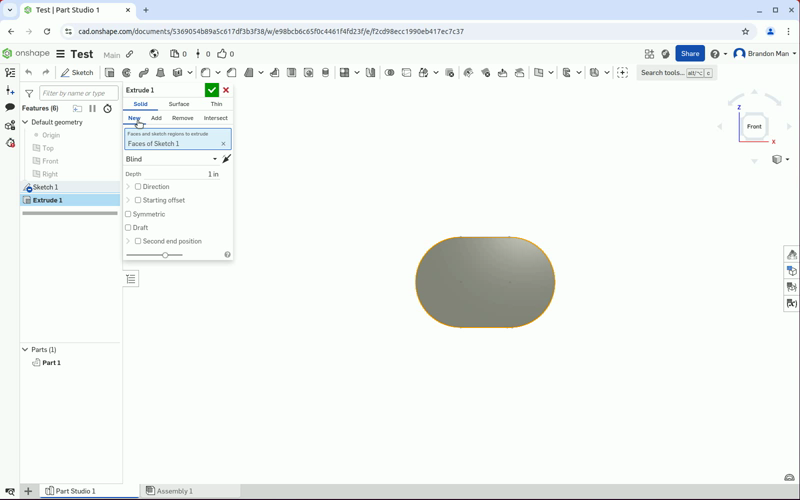
click(137, 120)
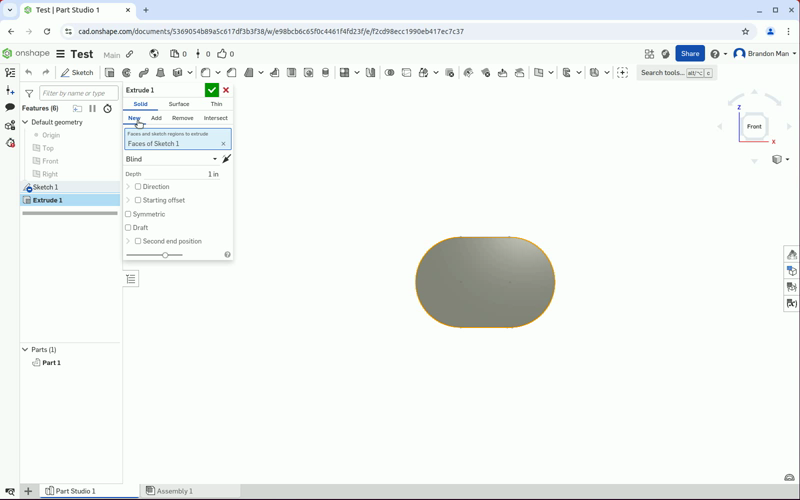
key(tab, 4)
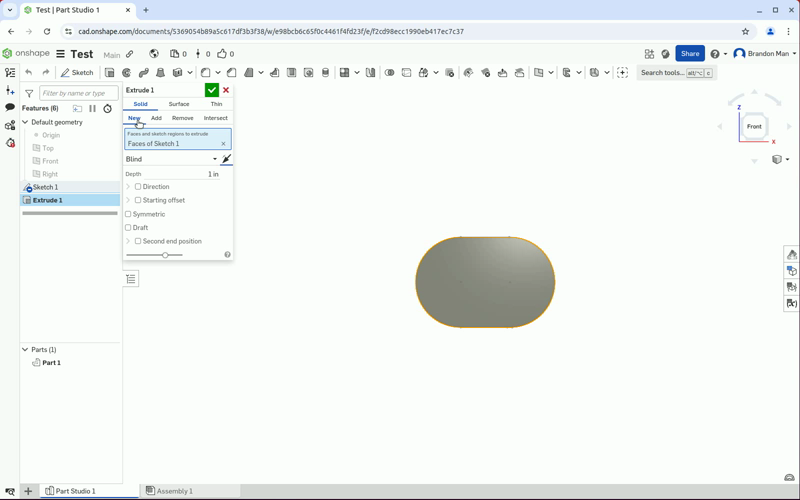
text(23.108)
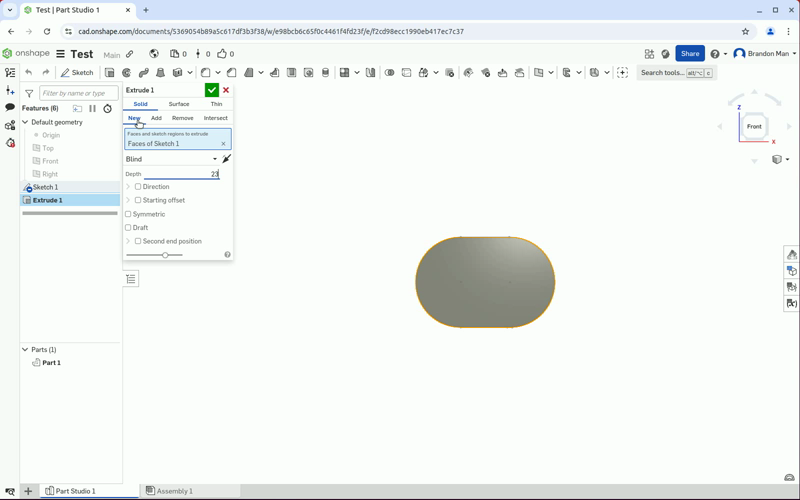
key(tab, 3)
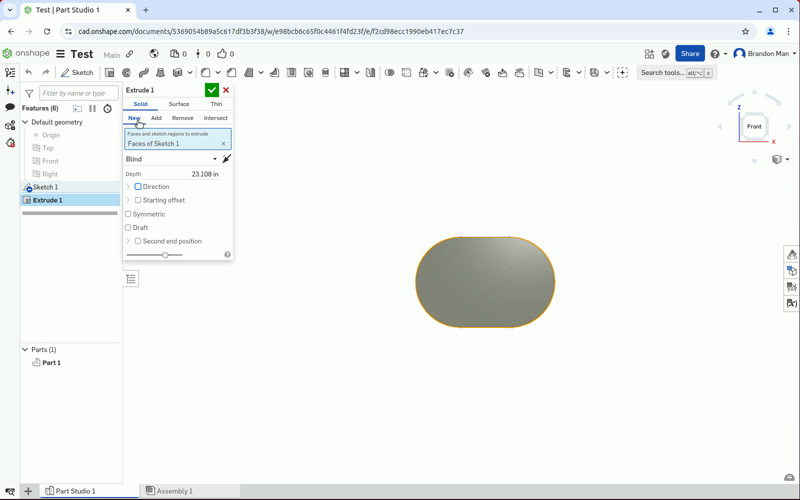
key(tab, 2)
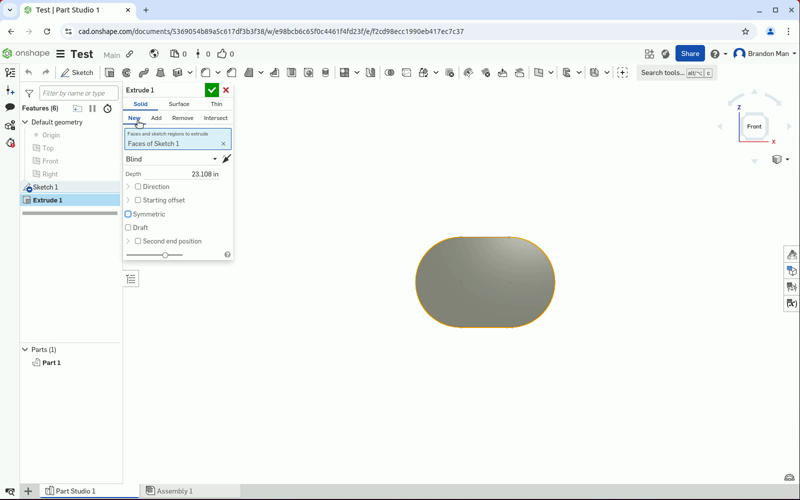
key(space)
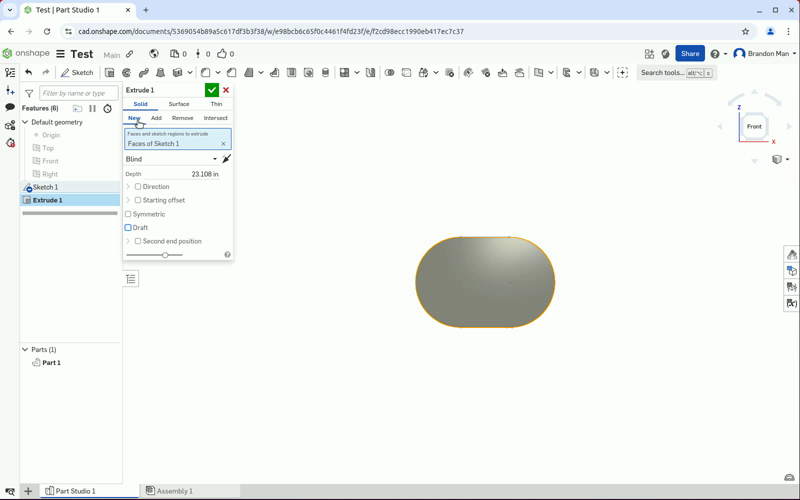
key(tab, 3)
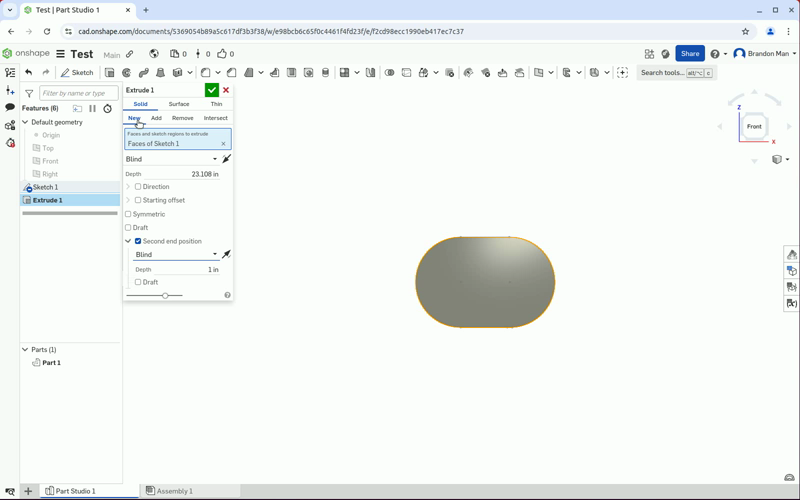
text(5.777)
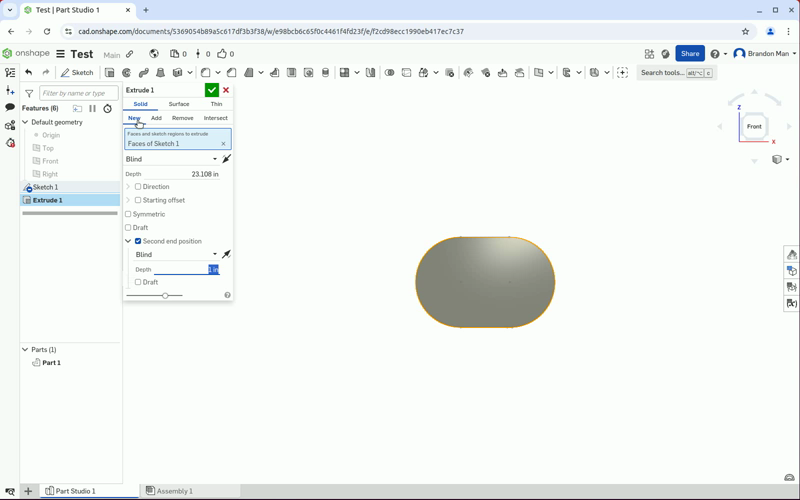
key(enter)
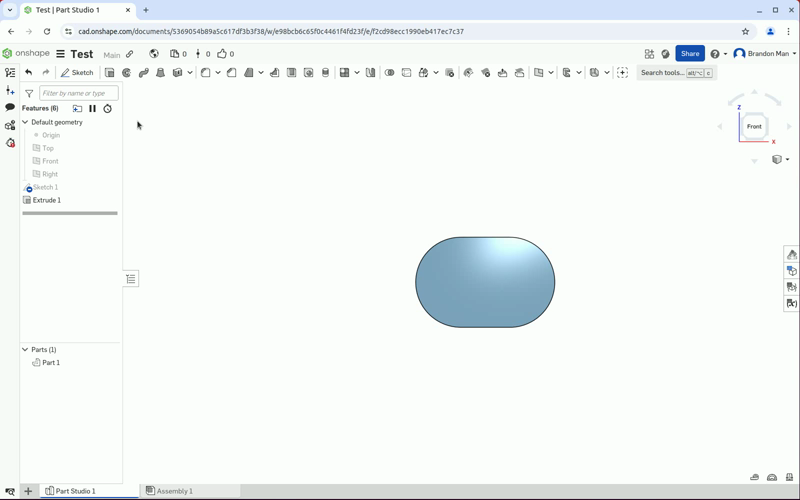
key(shift+h)
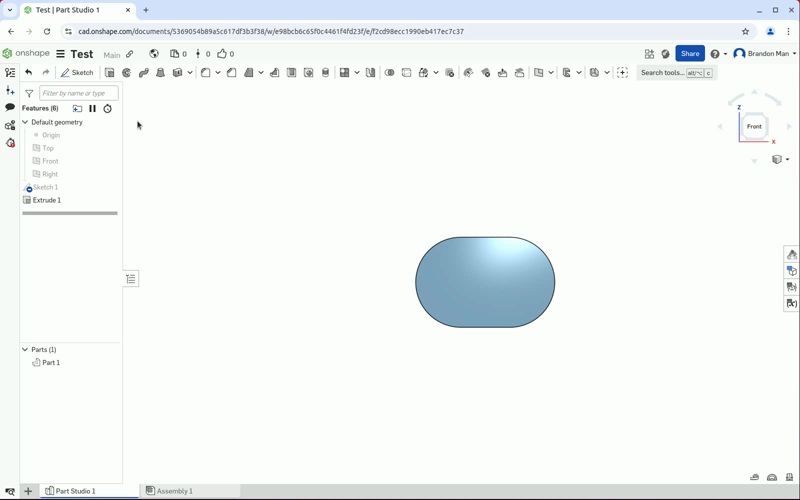
key(shift+h)
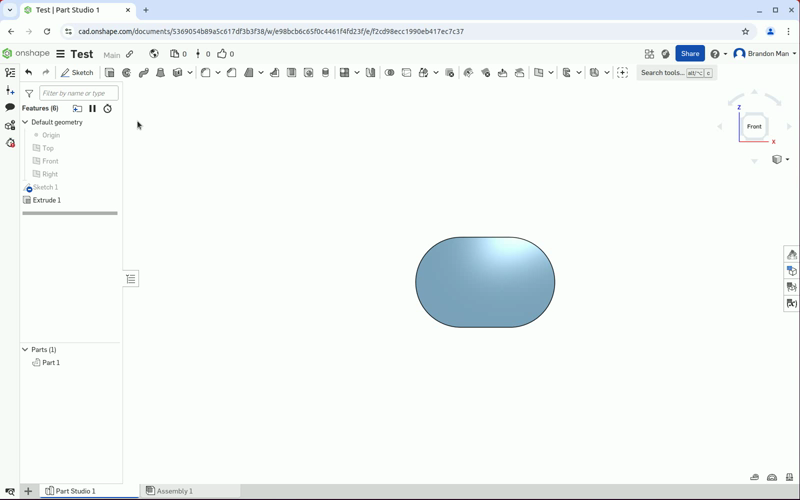
mouse_move(73, 189)
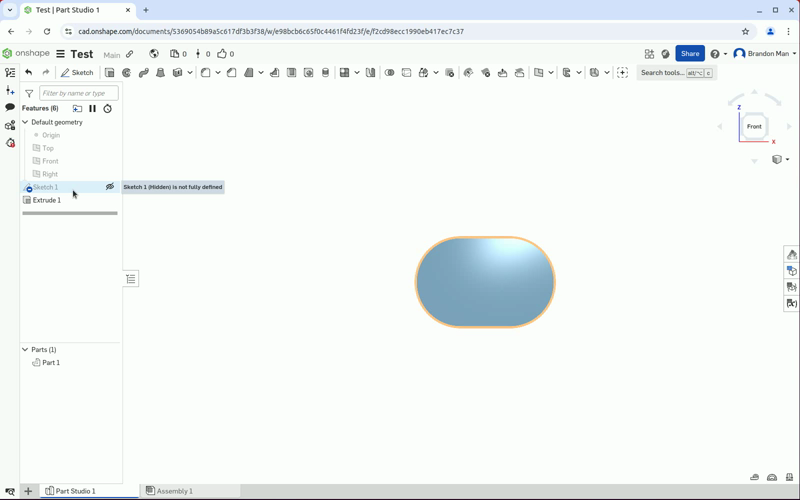
click(73, 189)
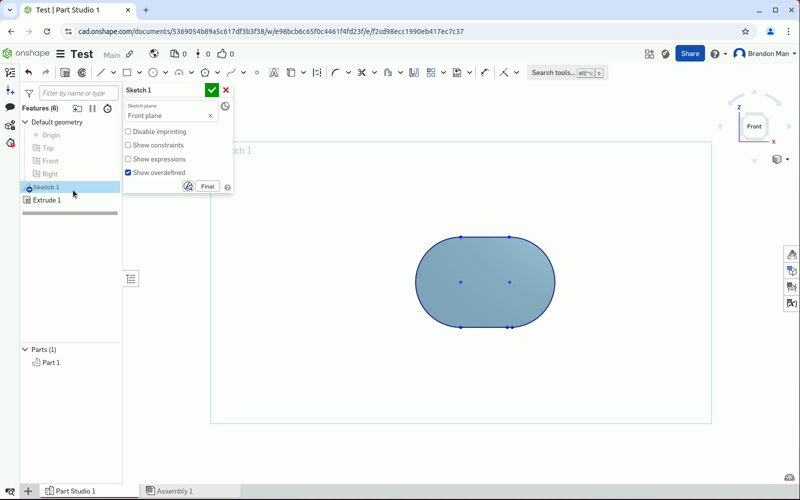
mouse_move(229, 92)
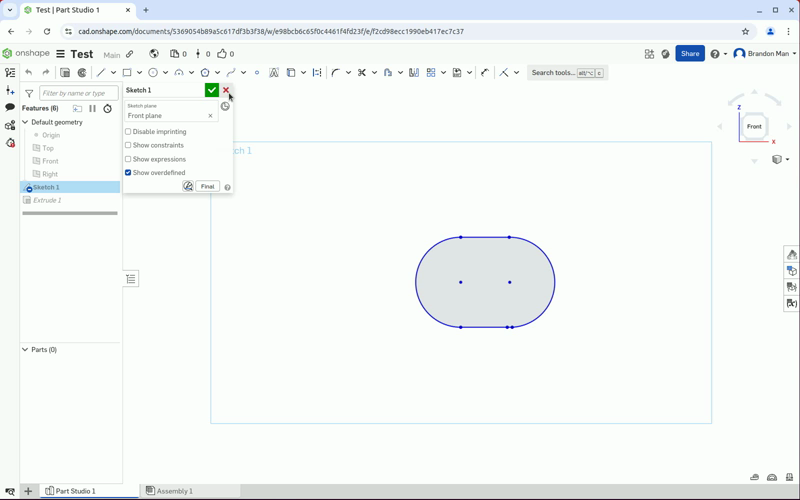
click(229, 92)
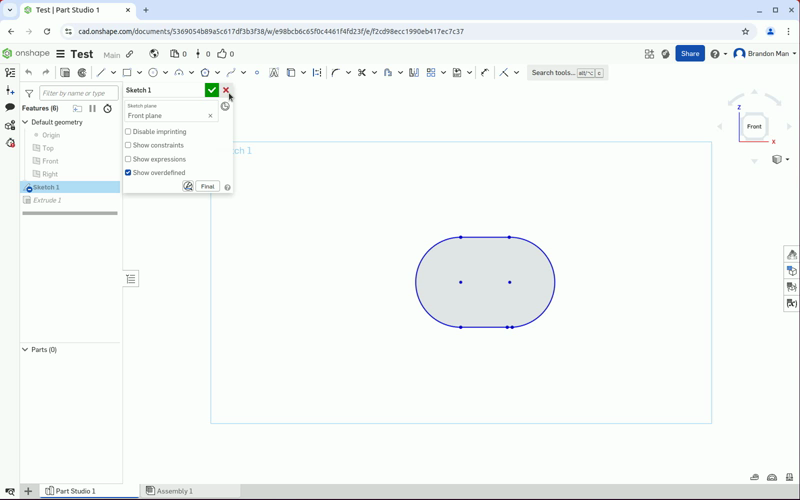
key(shift+s)
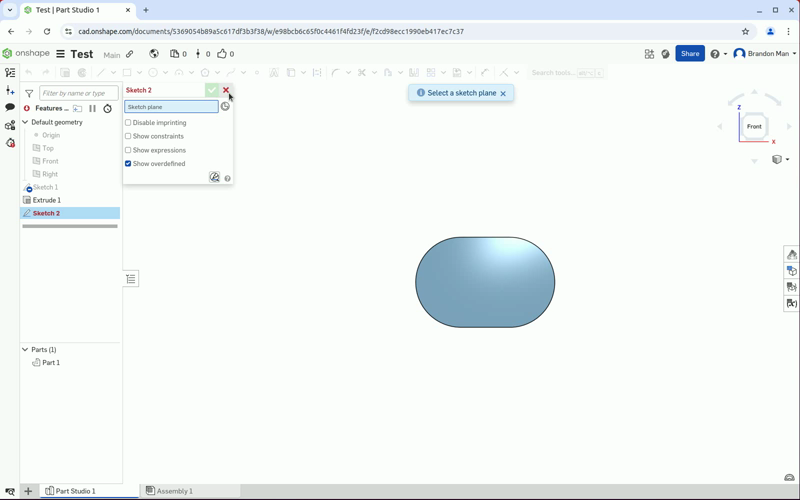
mouse_move(73, 163)
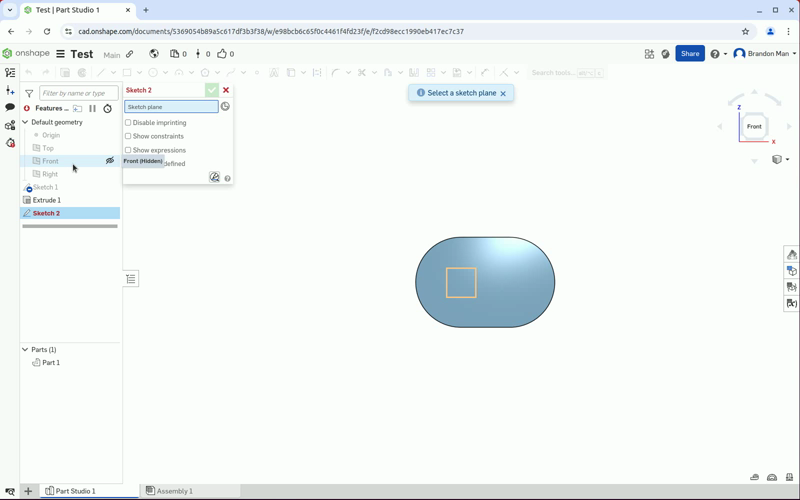
click(73, 163)
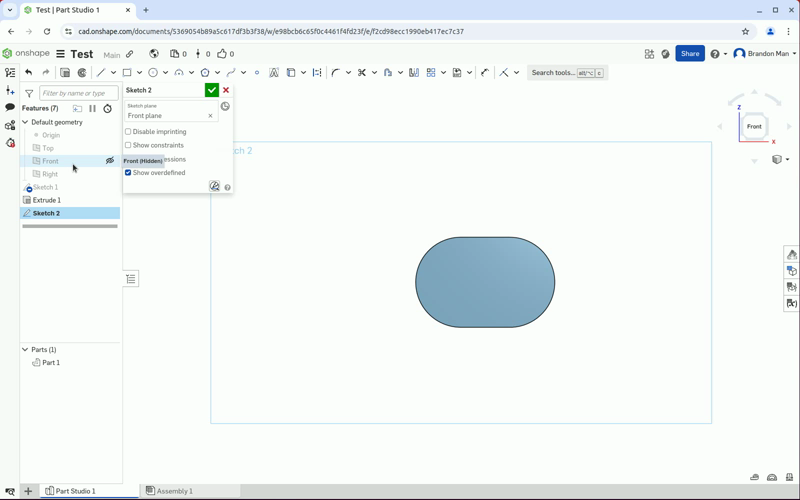
mouse_move(73, 352)
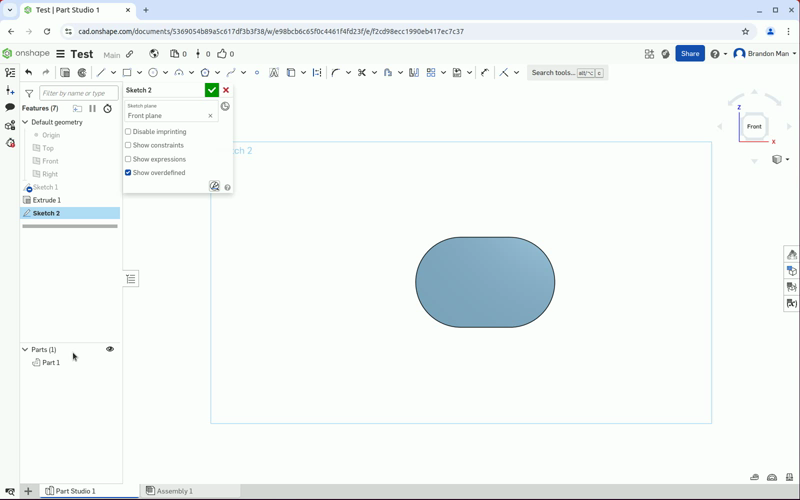
key(y)
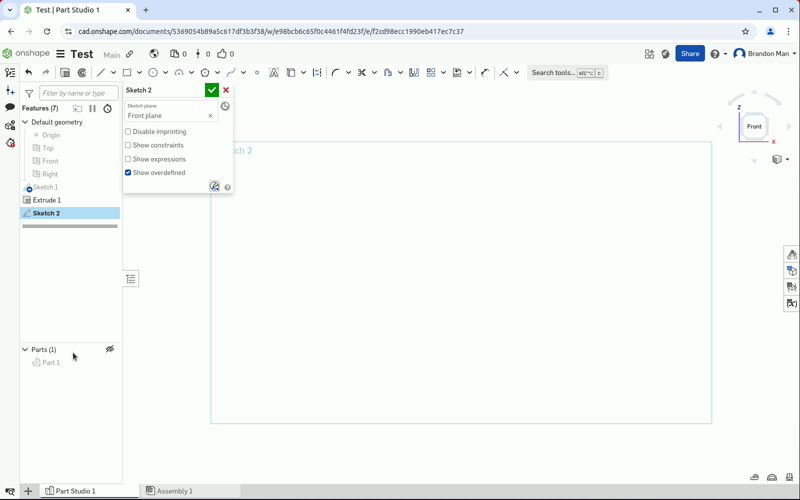
key(a)
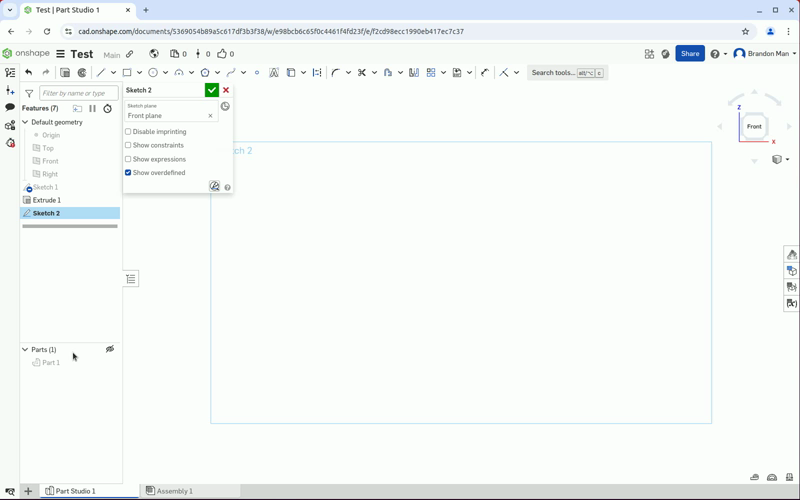
key_down(shift)
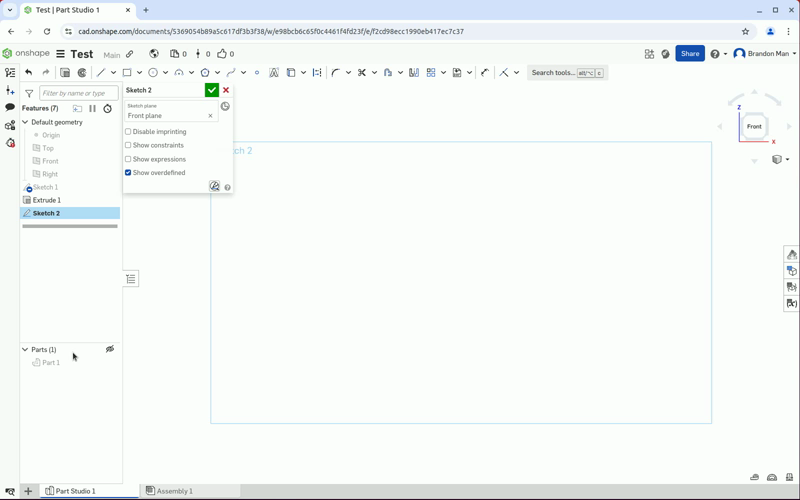
mouse_move(507, 328)
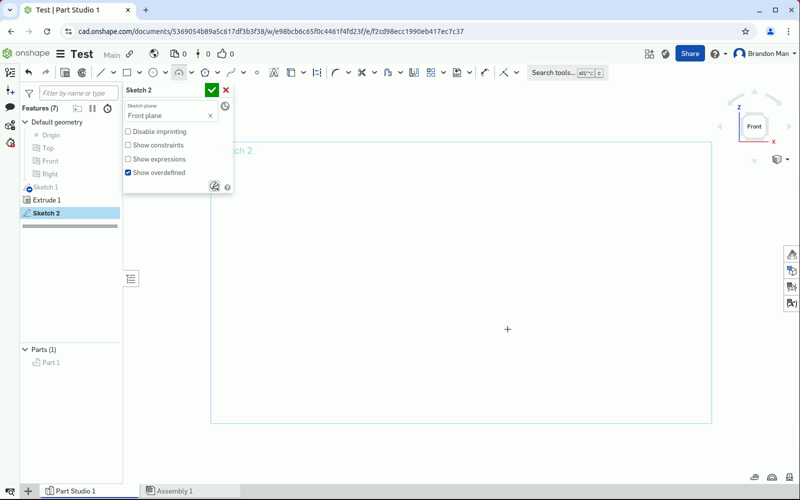
click(507, 328)
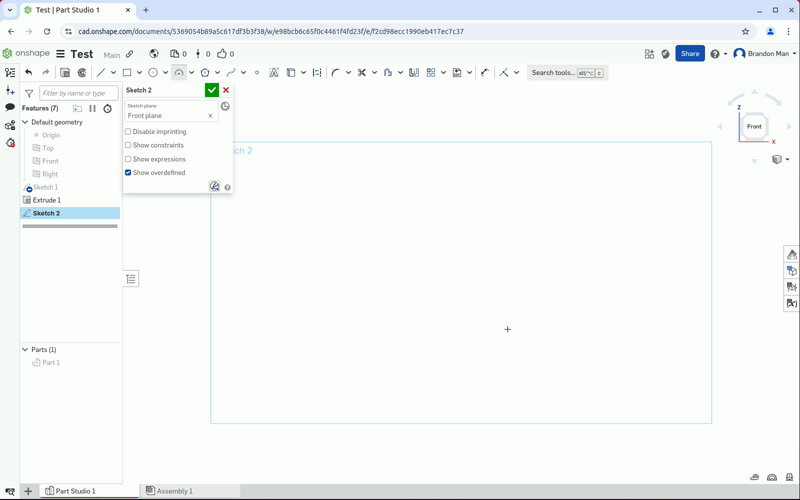
key_up(shift)
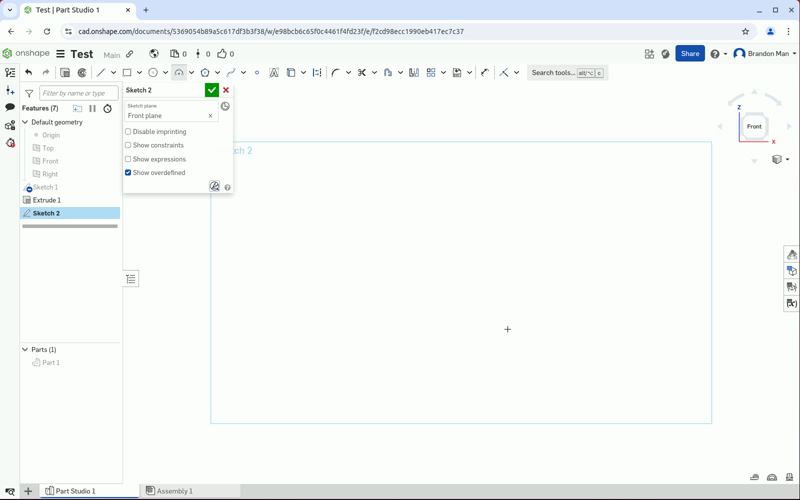
key_down(shift)
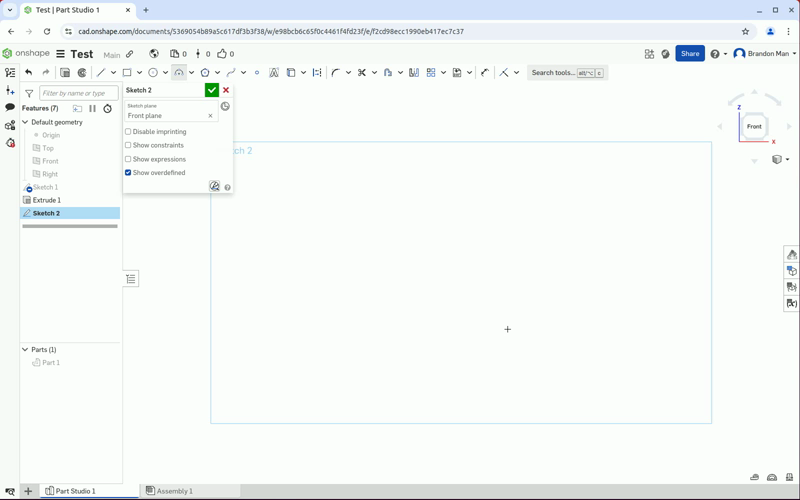
mouse_move(512, 328)
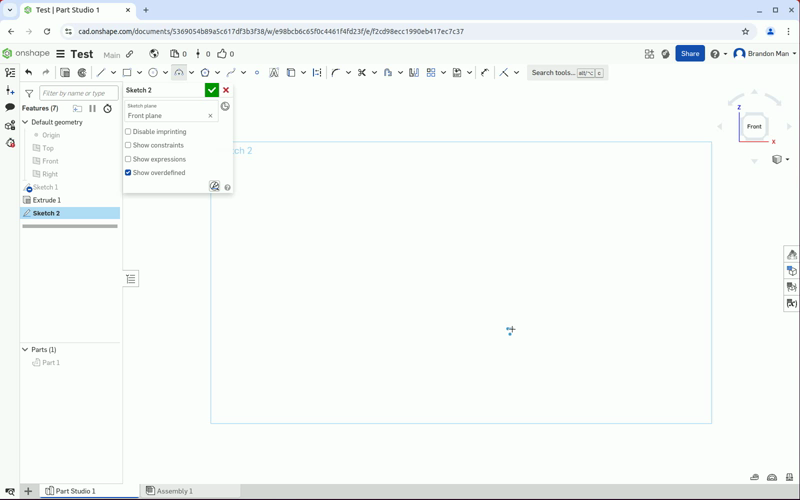
scroll(6)
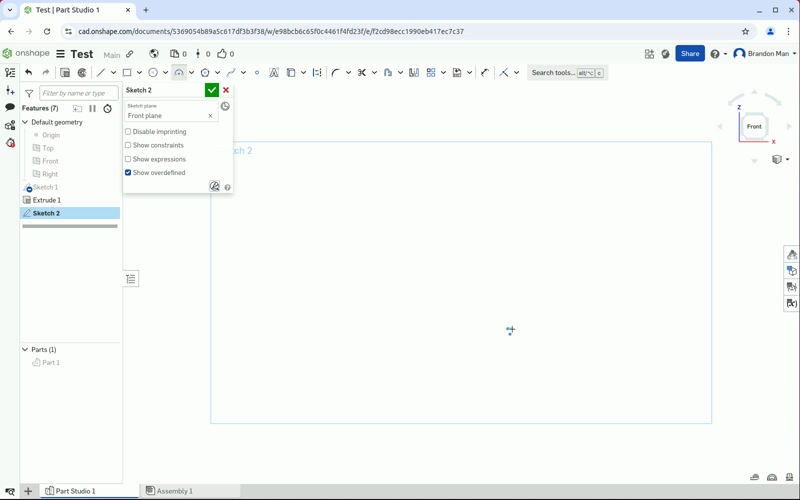
scroll(6)
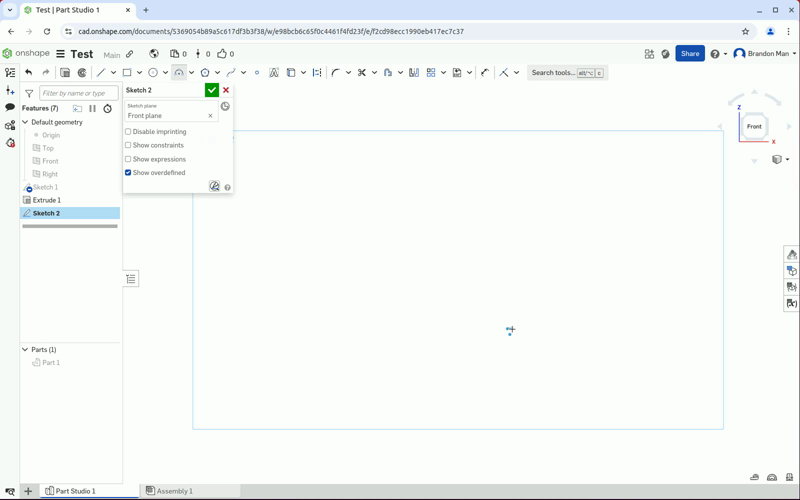
scroll(6)
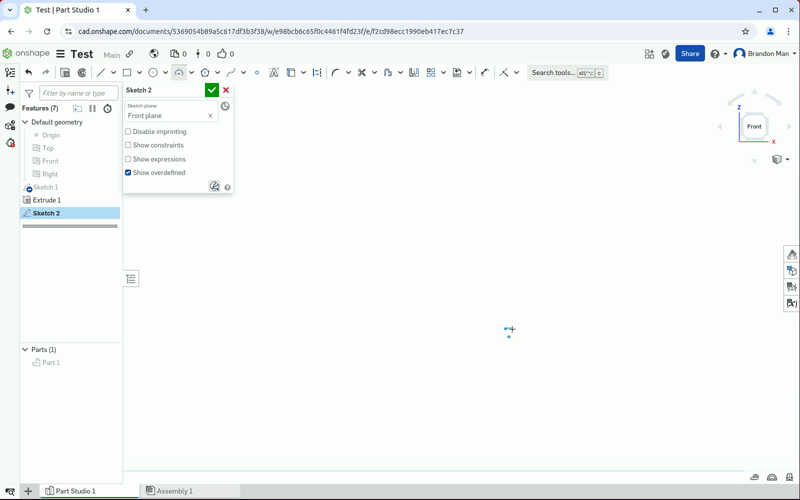
scroll(6)
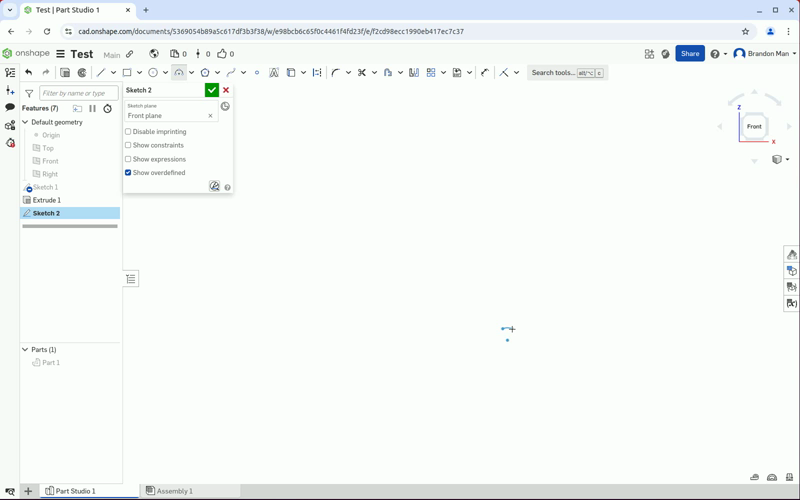
scroll(6)
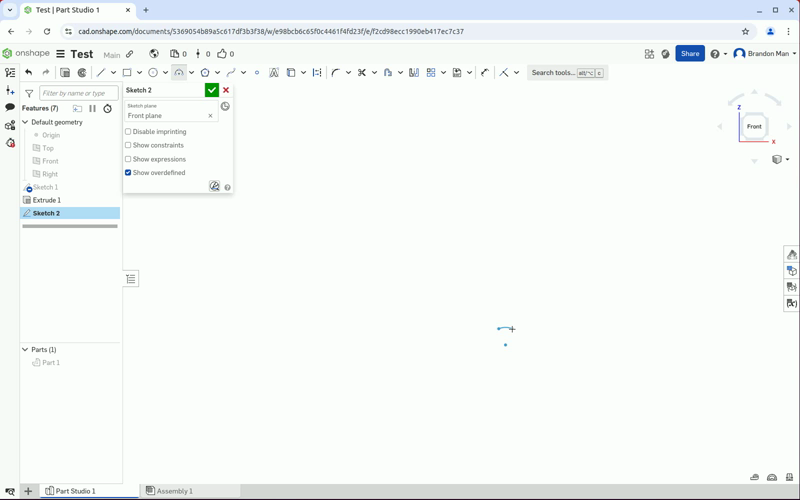
scroll(6)
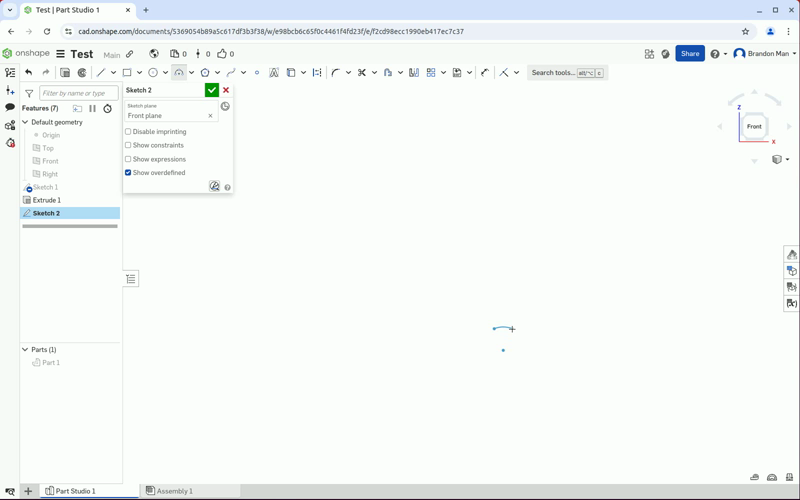
scroll(6)
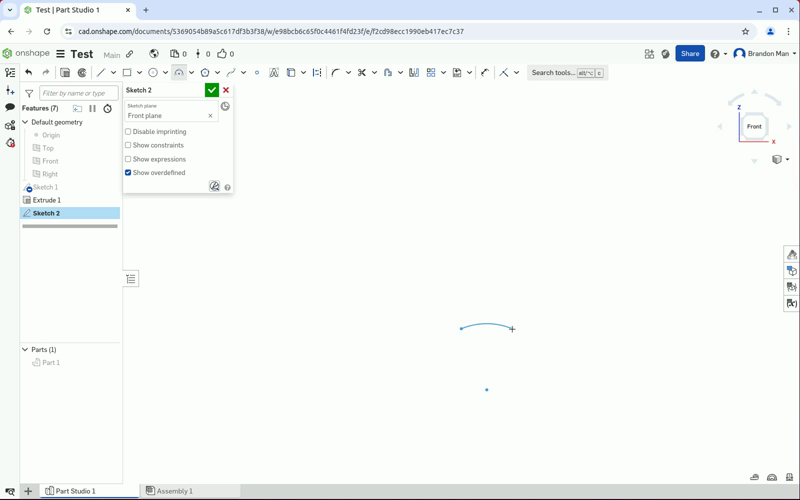
click(512, 328)
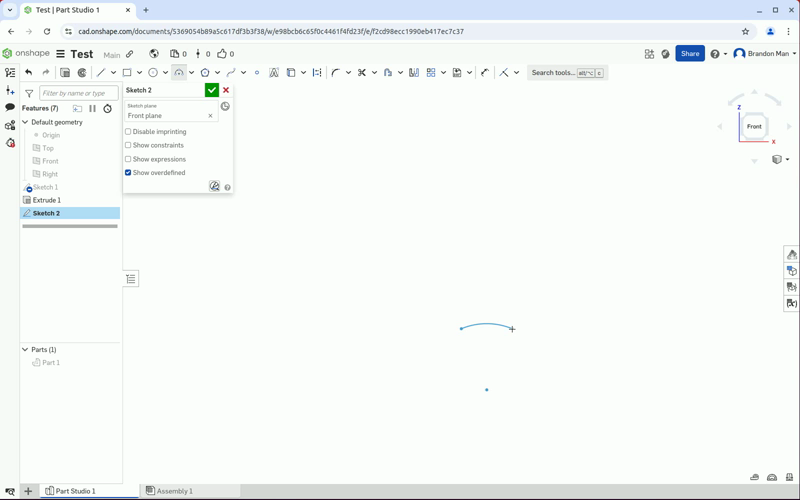
scroll(-6)
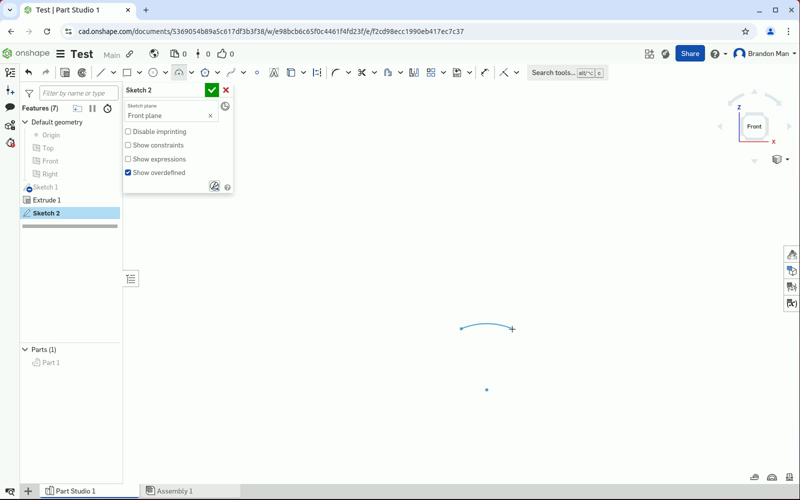
scroll(-6)
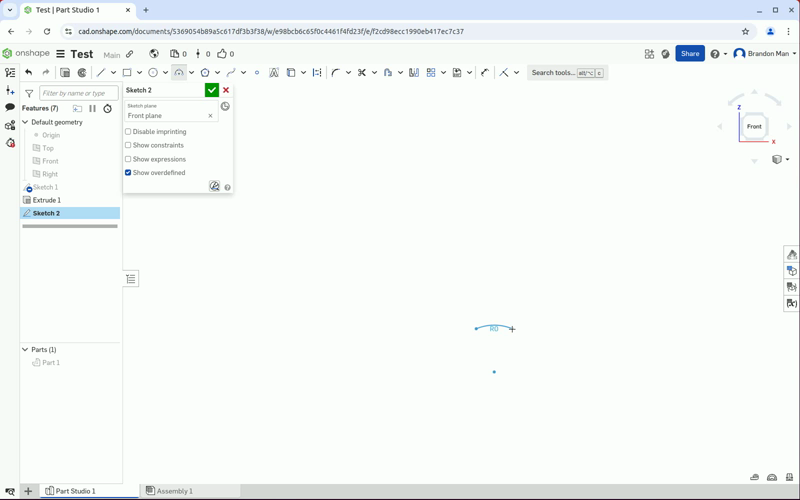
scroll(-6)
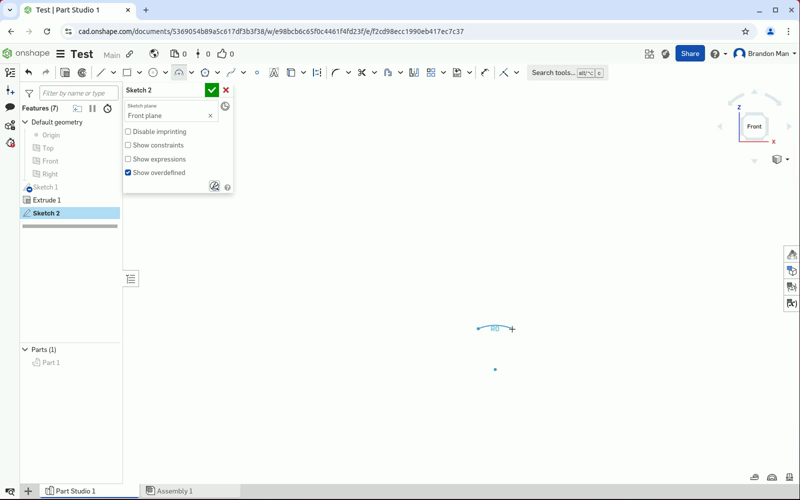
scroll(-6)
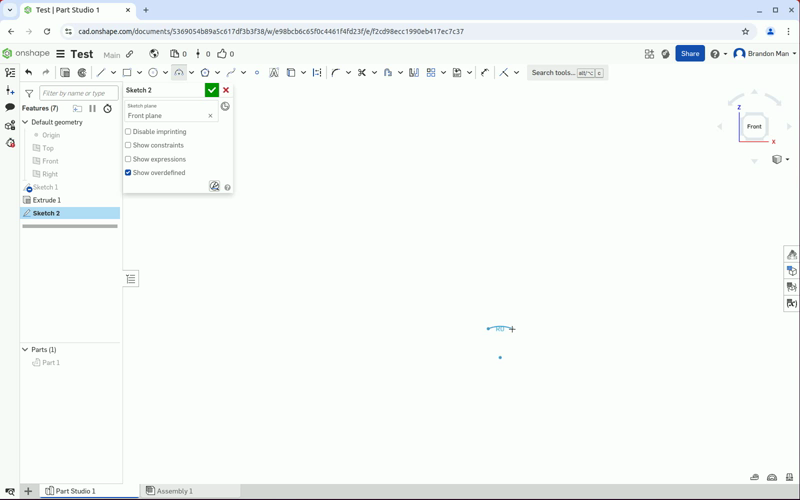
scroll(-6)
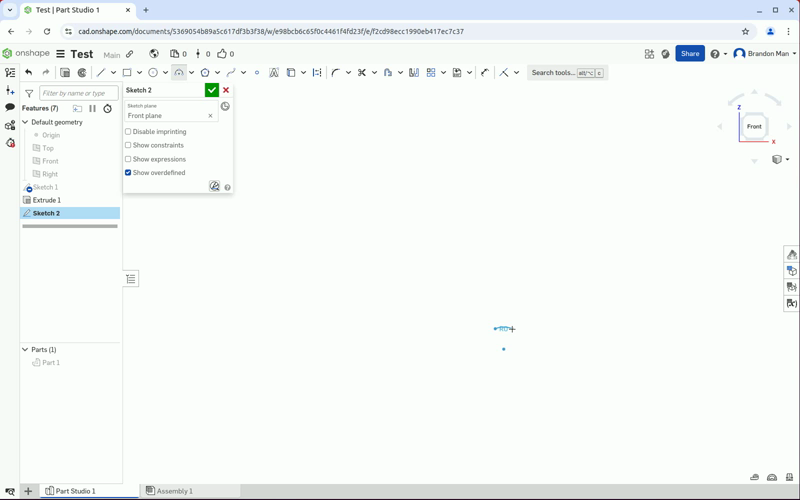
scroll(-6)
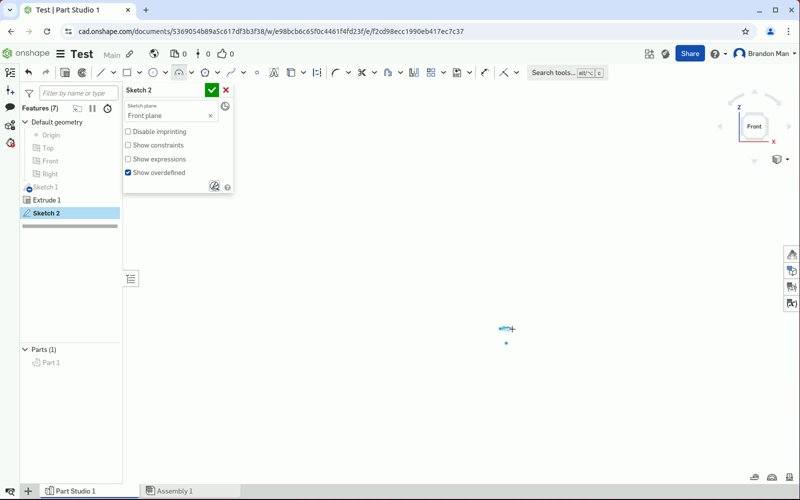
scroll(-6)
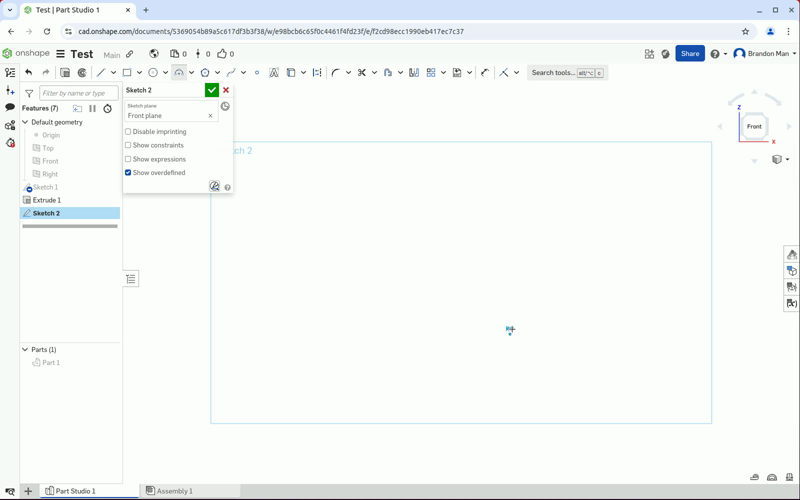
mouse_move(510, 329)
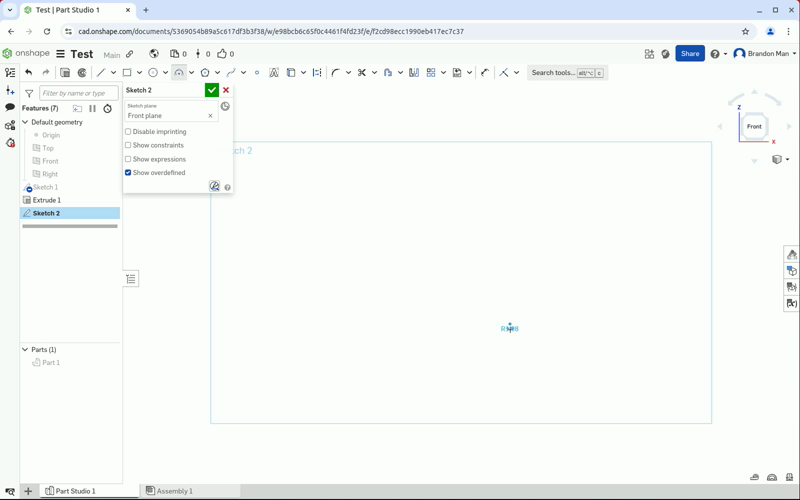
scroll(6)
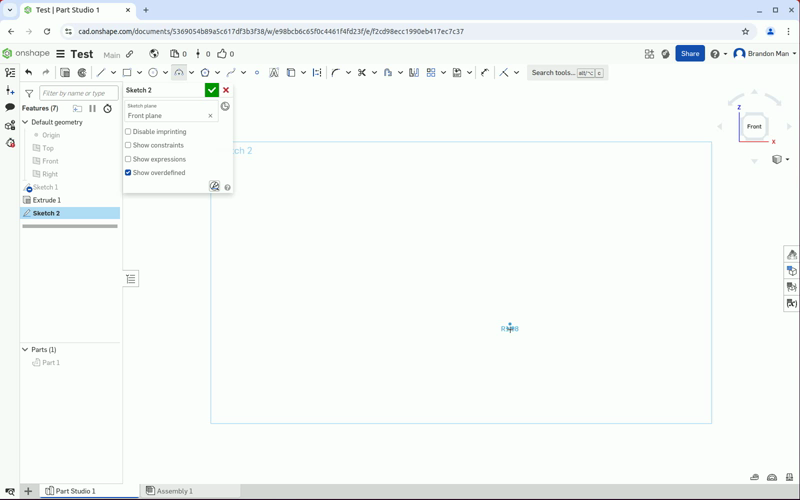
scroll(6)
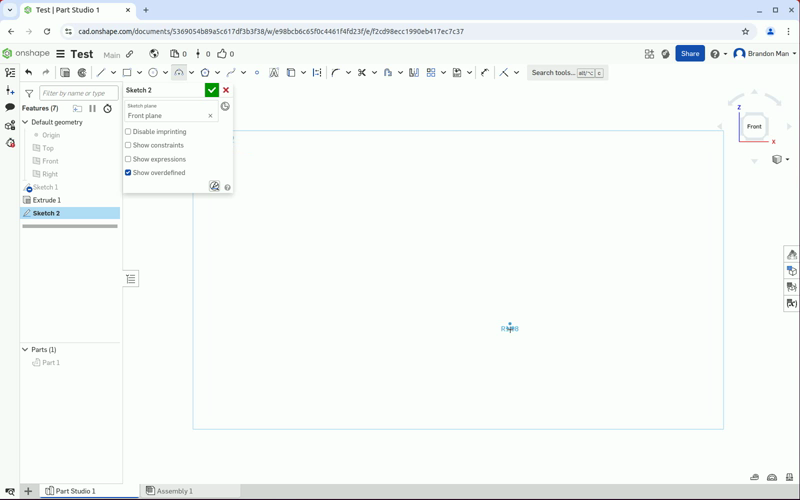
scroll(6)
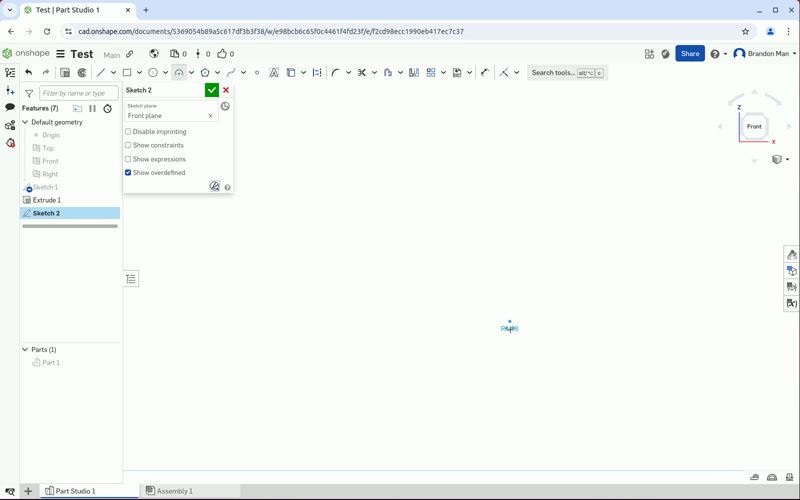
scroll(6)
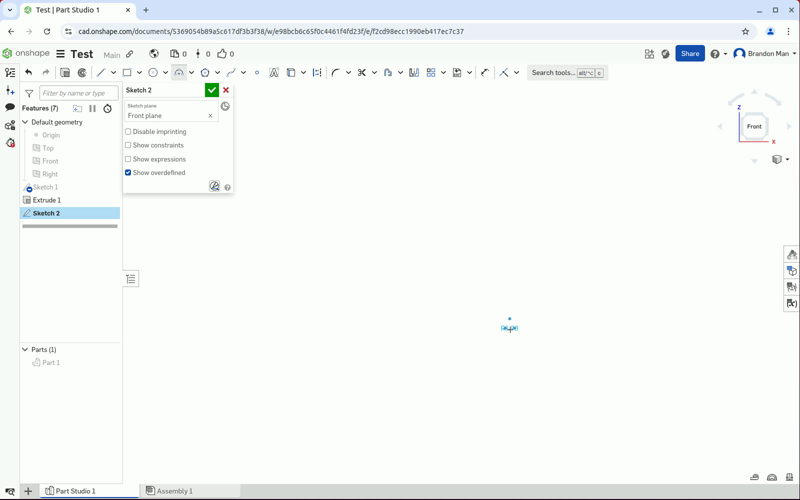
scroll(6)
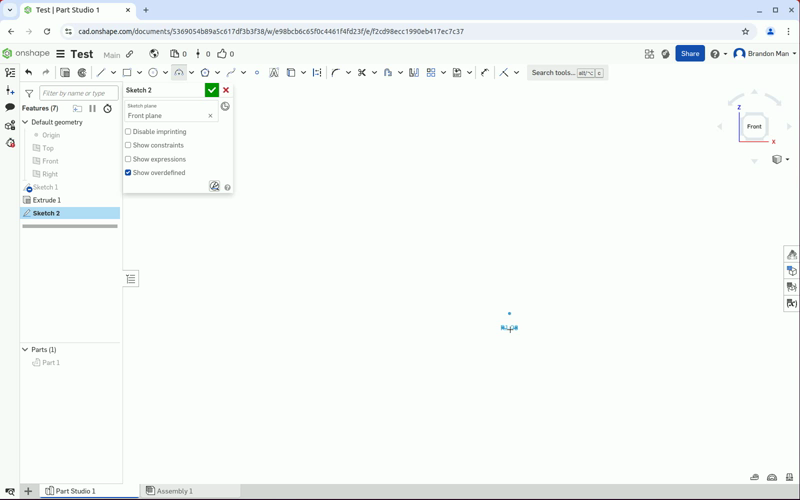
scroll(6)
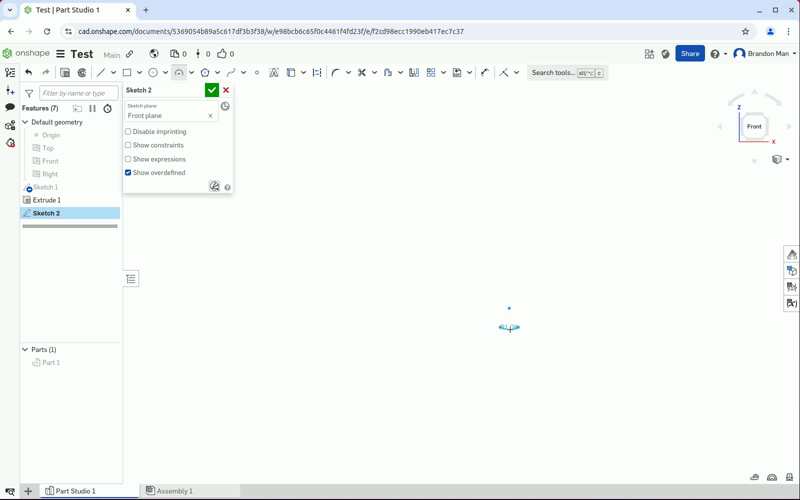
scroll(6)
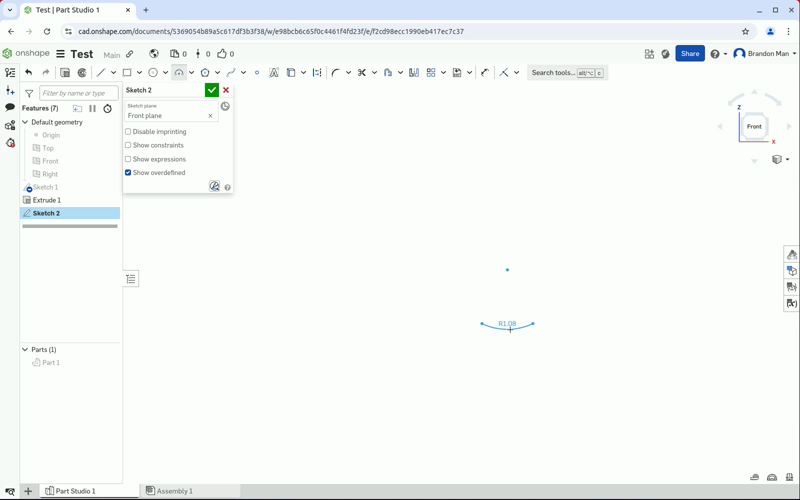
click(510, 329)
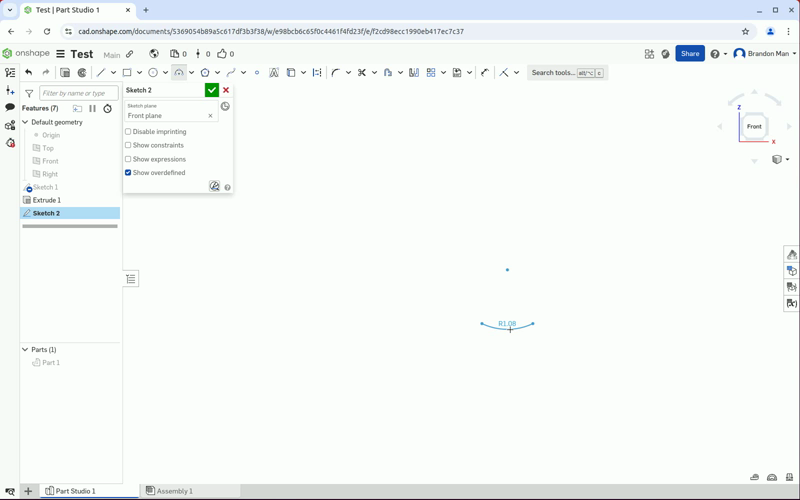
scroll(-6)
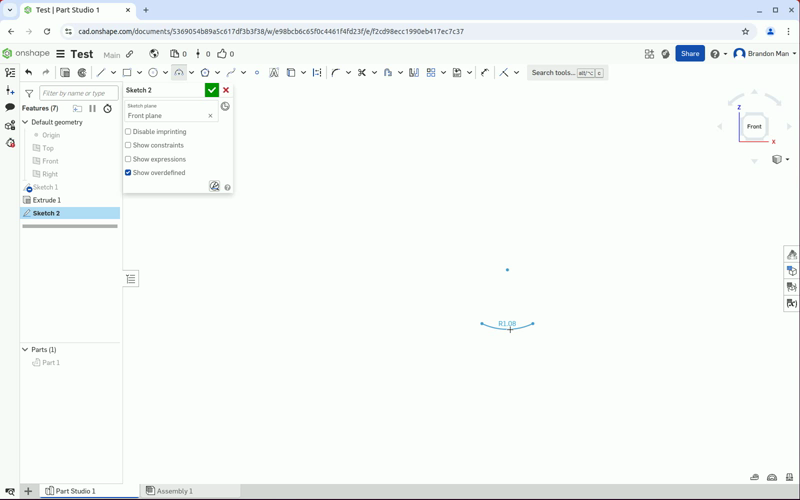
scroll(-6)
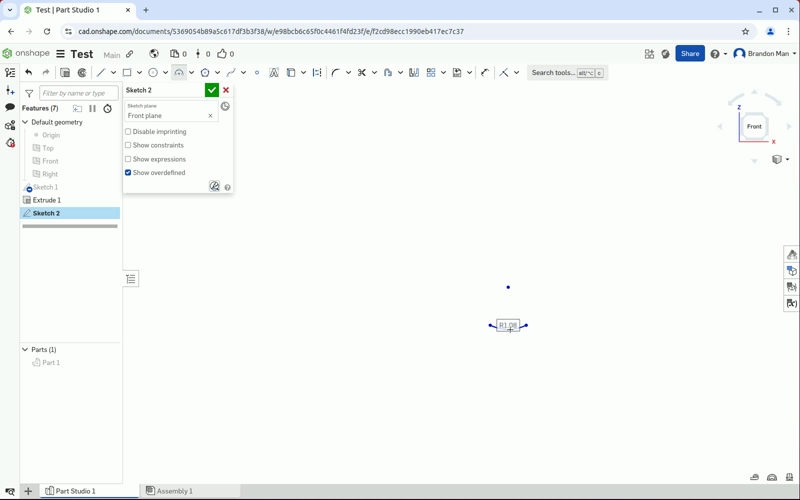
scroll(-6)
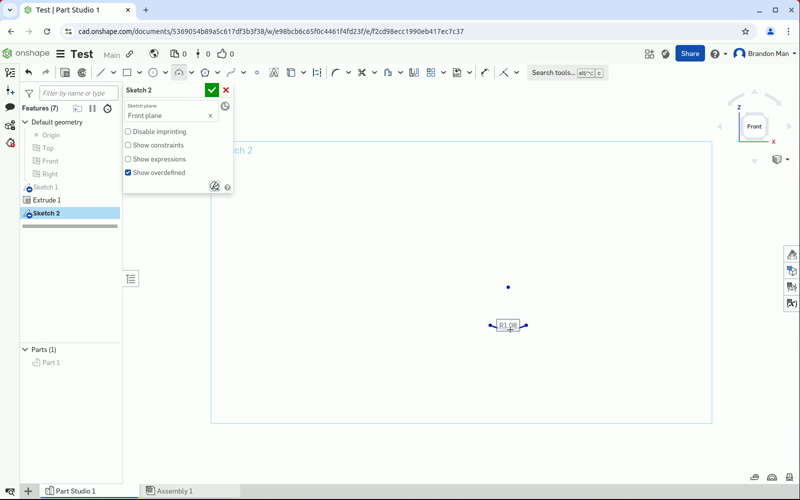
scroll(-6)
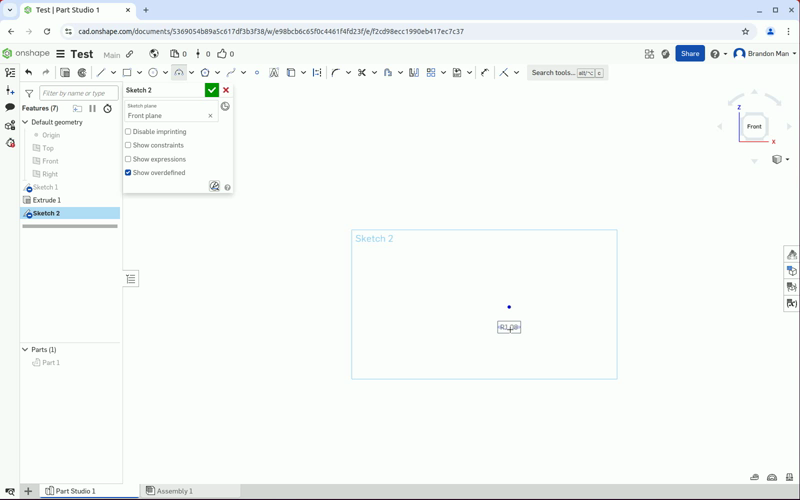
scroll(-6)
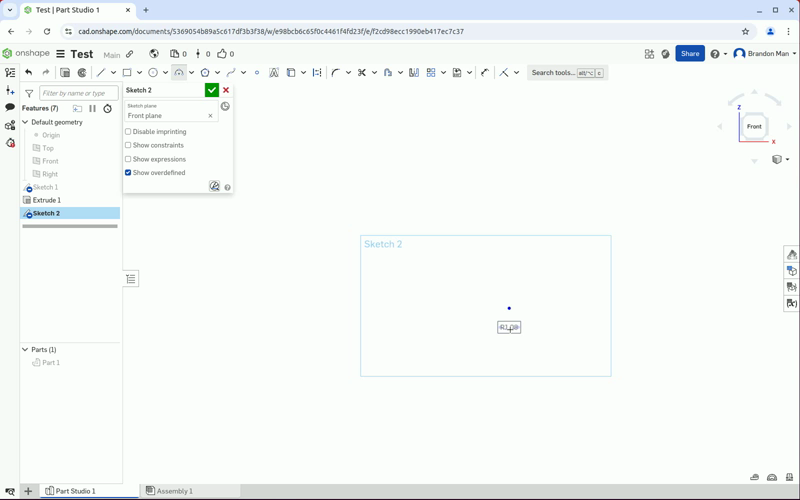
scroll(-6)
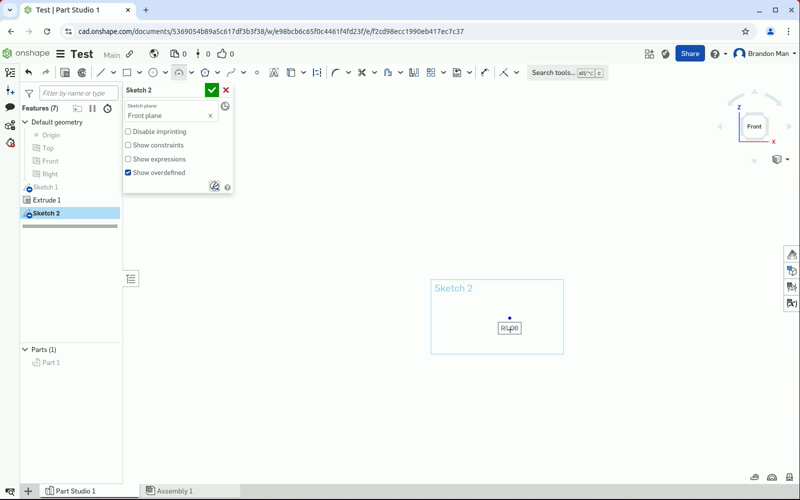
scroll(-6)
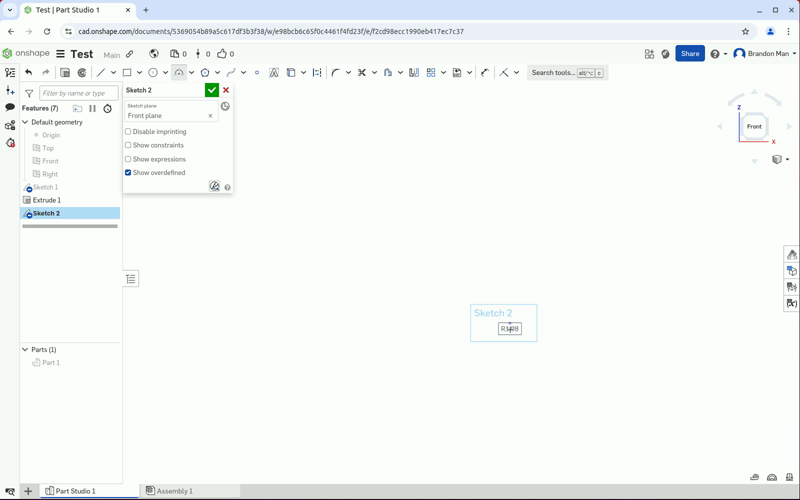
key_up(shift)
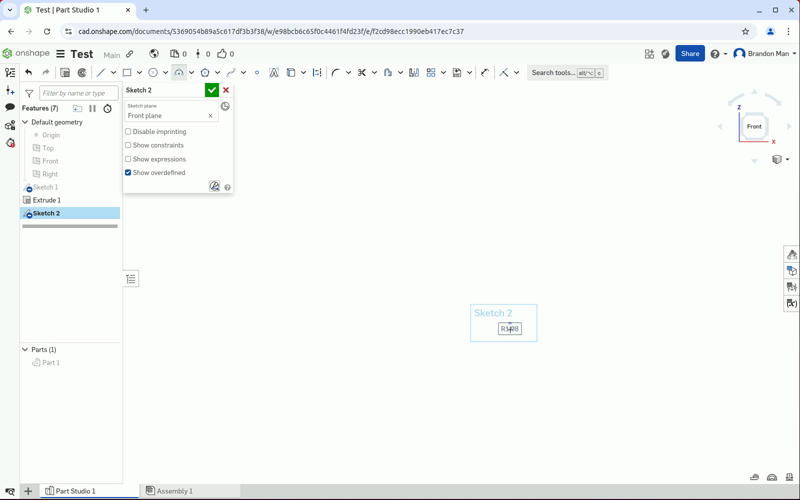
key(esc)
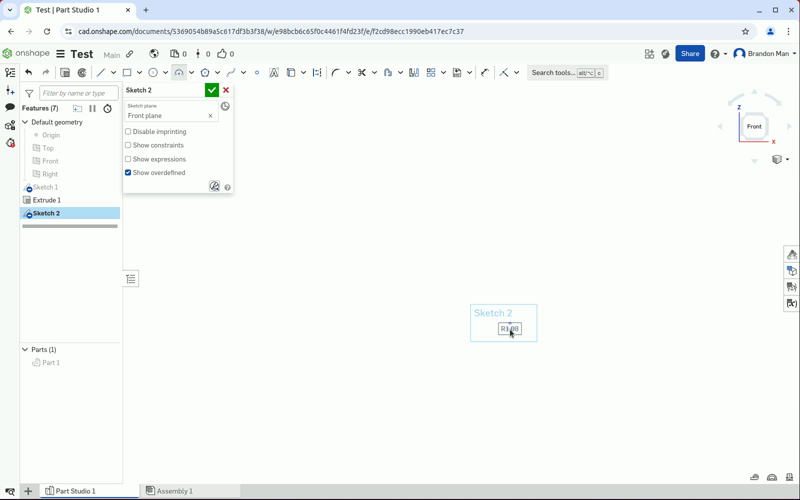
key(l)
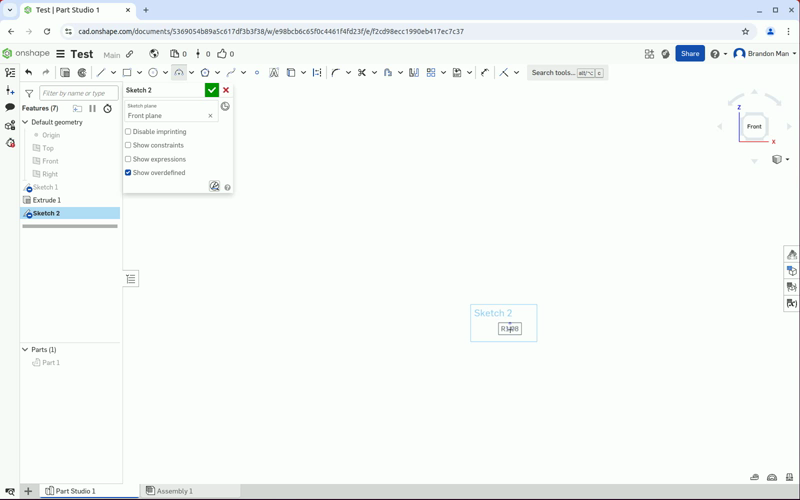
mouse_move(512, 328)
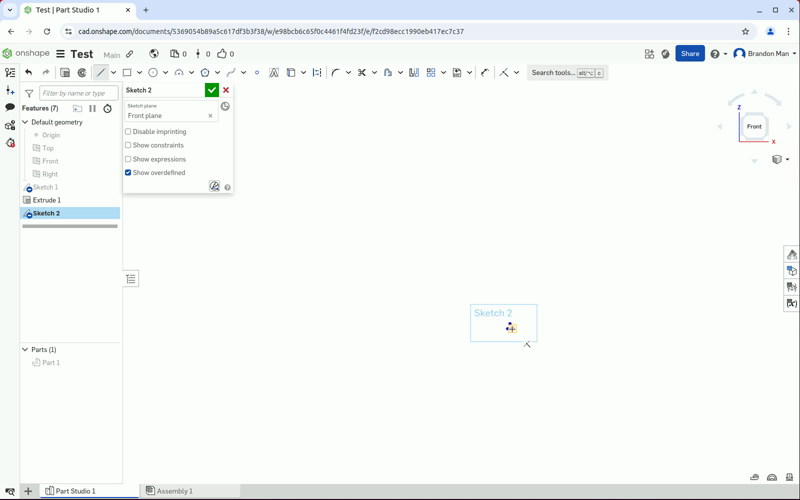
scroll(6)
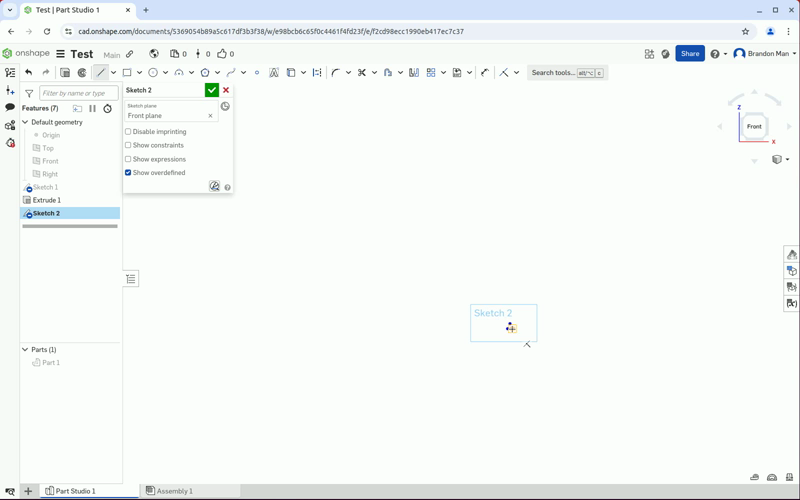
scroll(6)
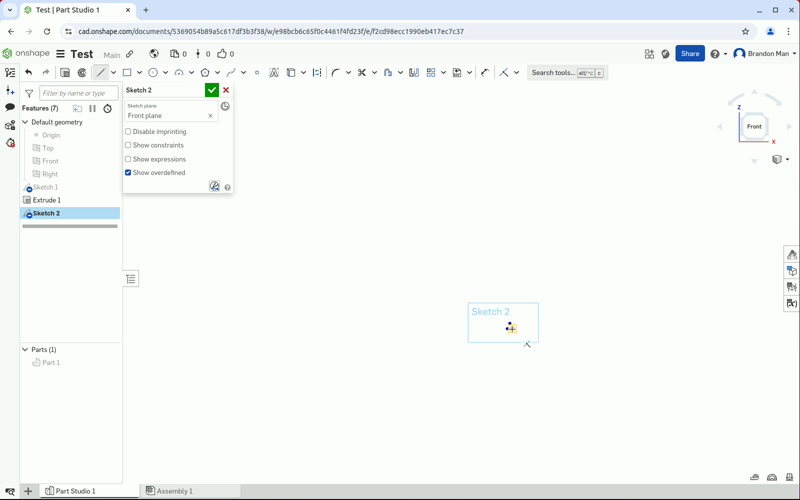
scroll(6)
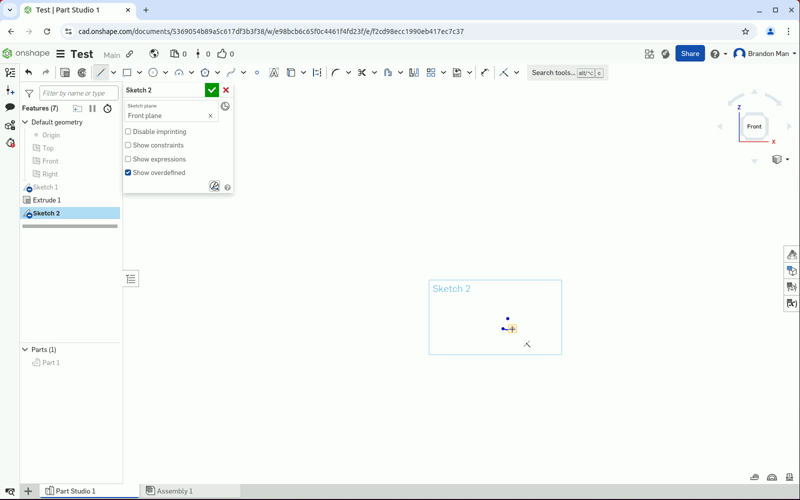
scroll(6)
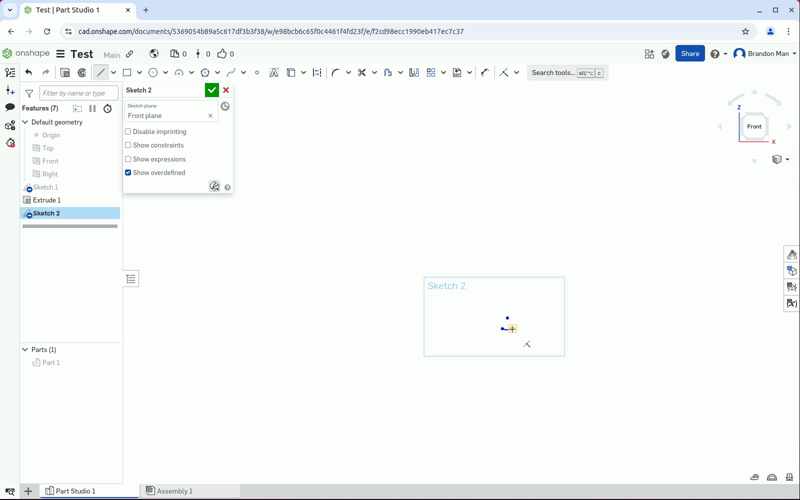
scroll(6)
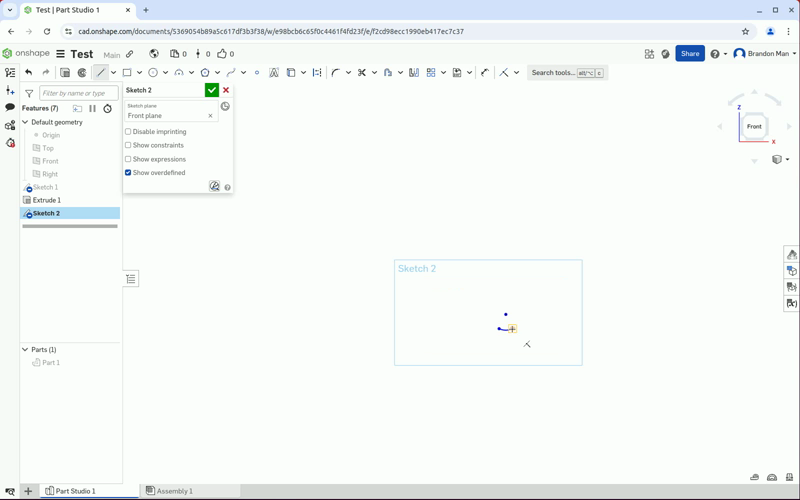
scroll(6)
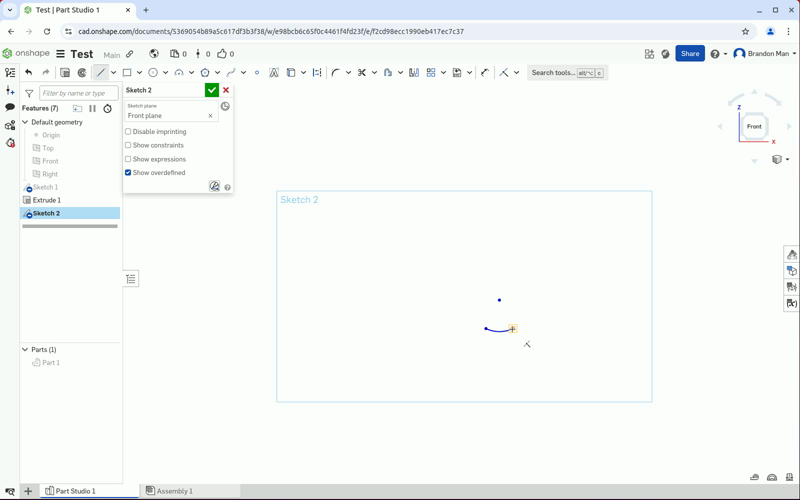
scroll(6)
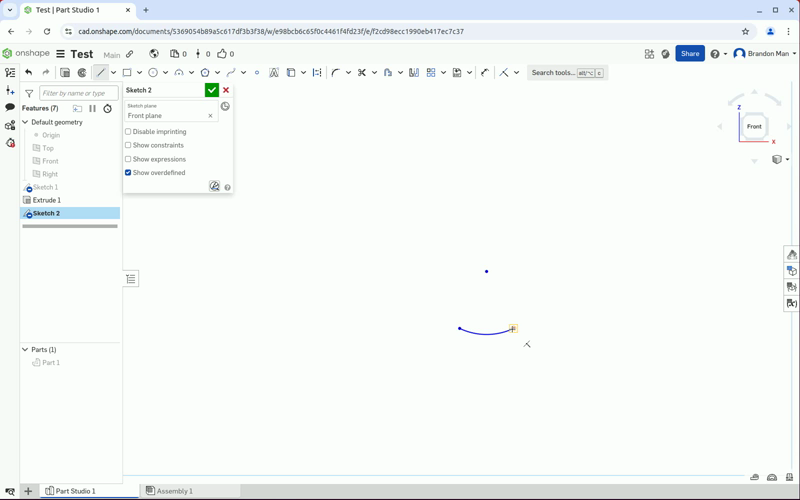
click(512, 328)
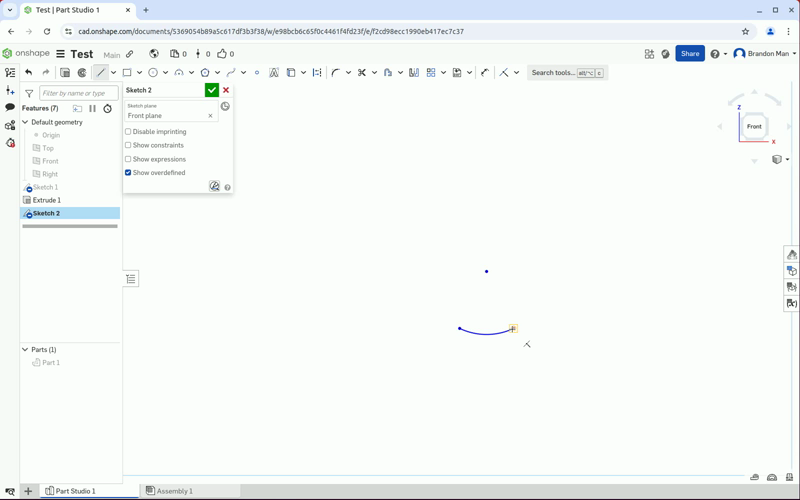
scroll(-6)
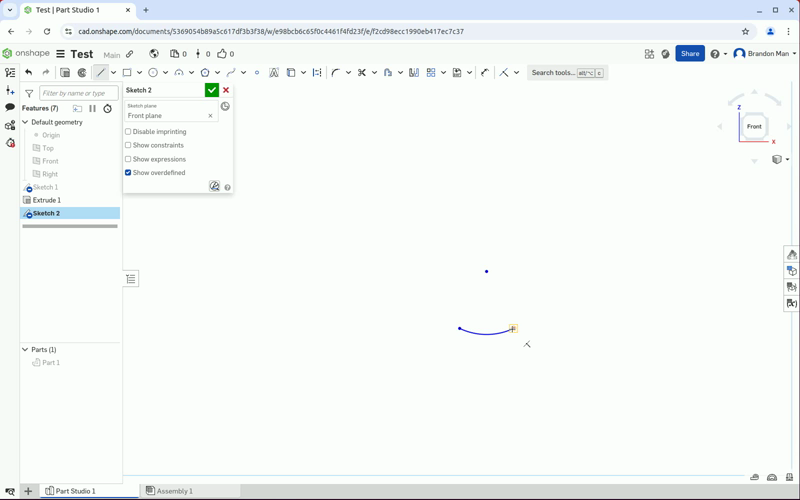
scroll(-6)
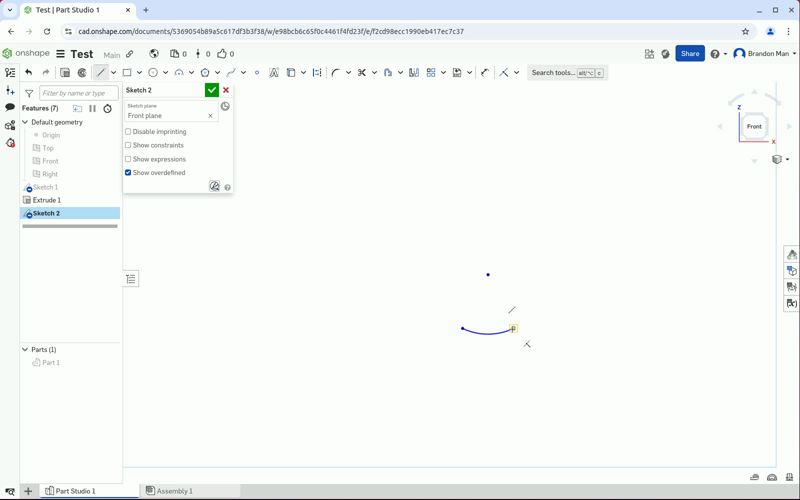
scroll(-6)
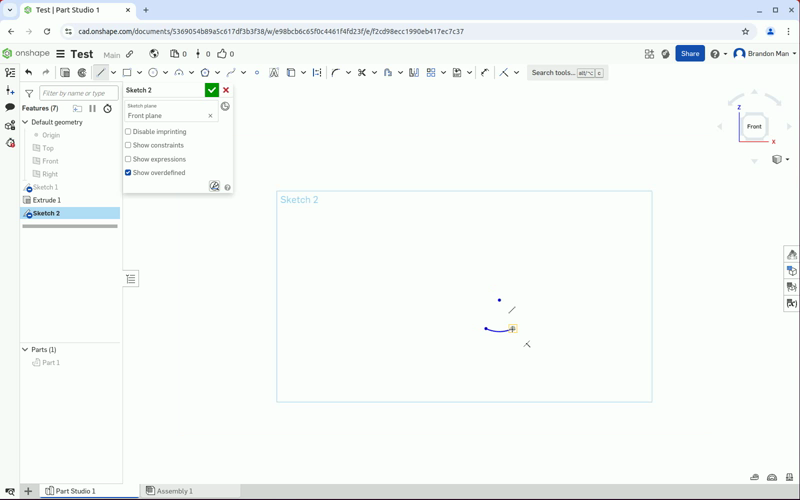
scroll(-6)
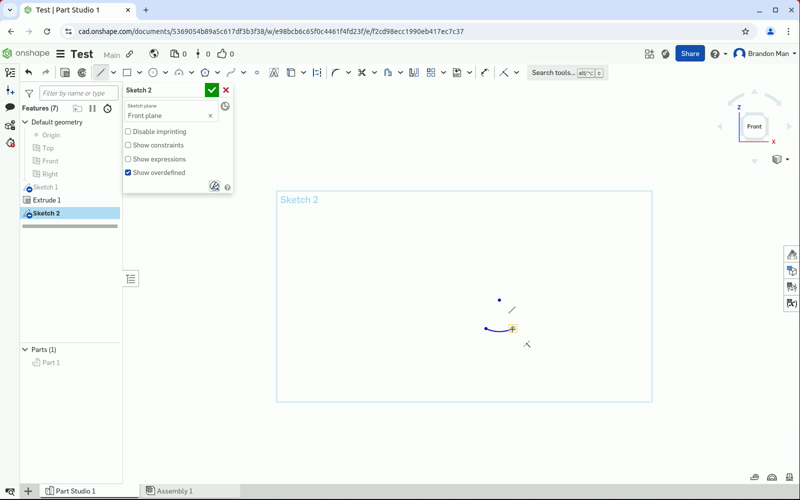
scroll(-6)
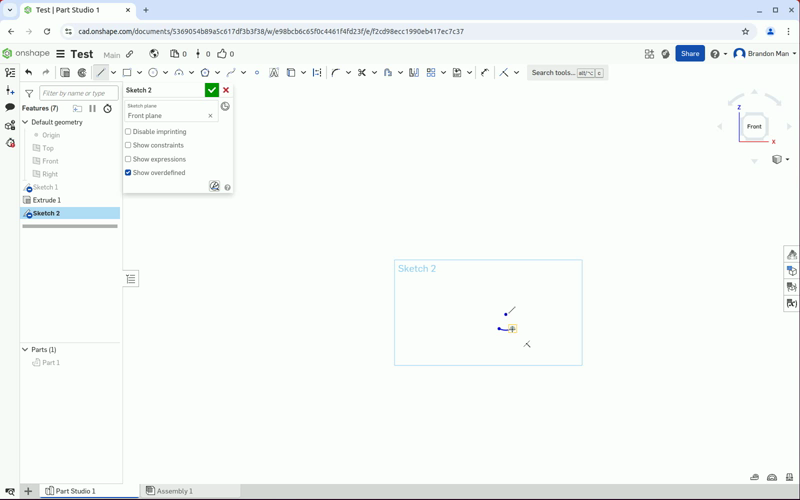
scroll(-6)
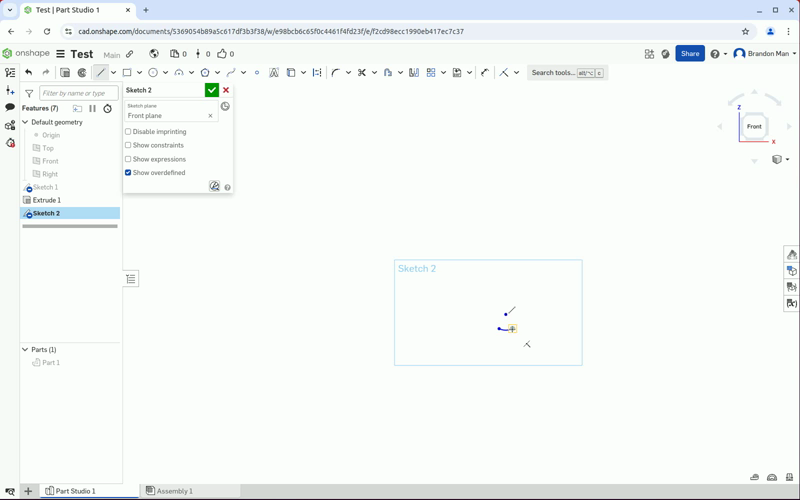
scroll(-6)
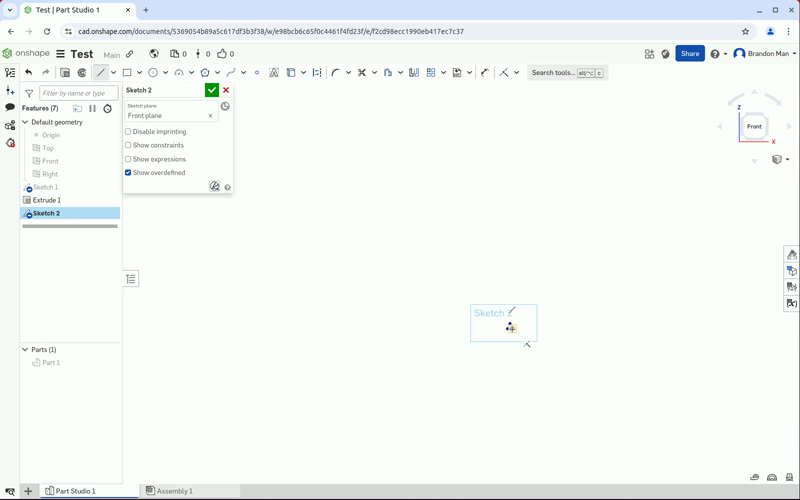
mouse_move(542, 328)
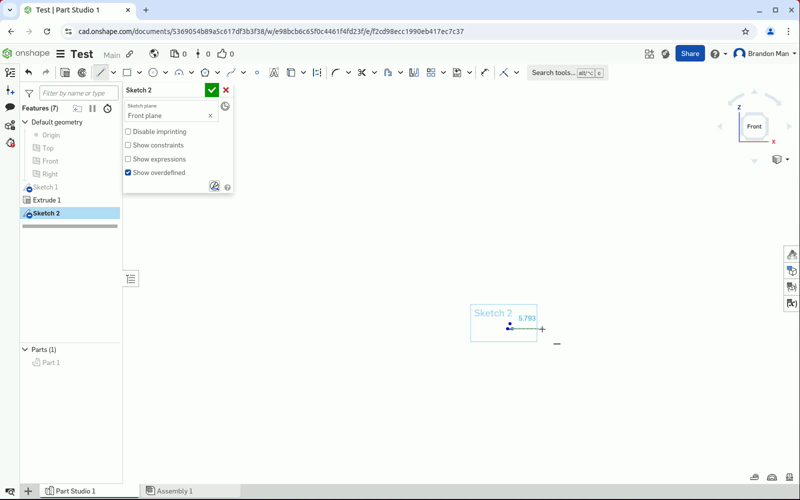
key_down(shift)
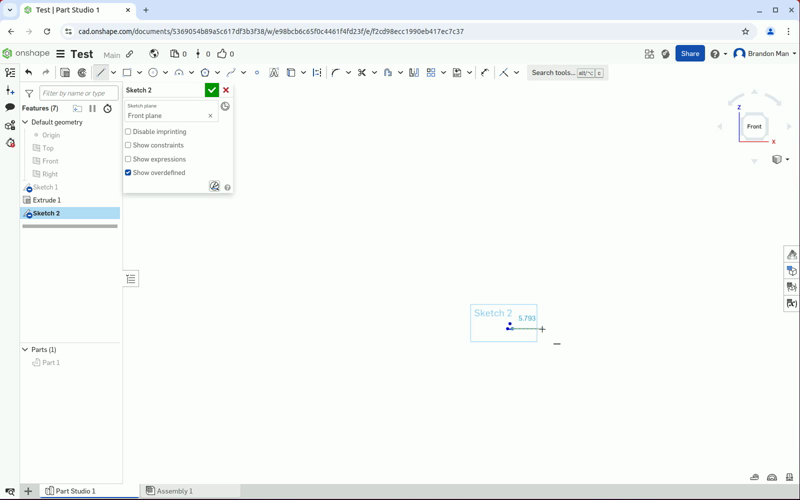
mouse_move(507, 328)
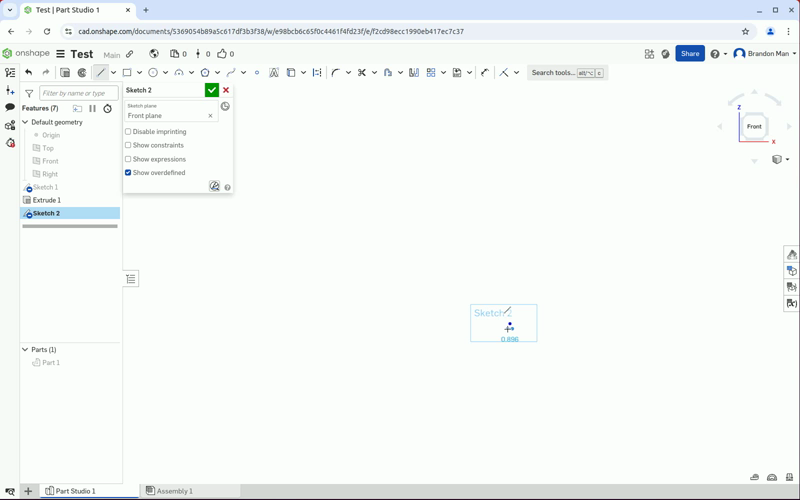
scroll(6)
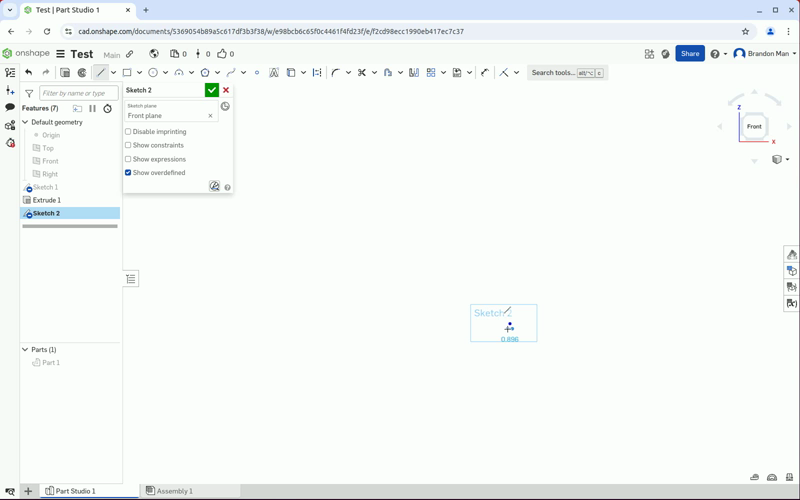
scroll(6)
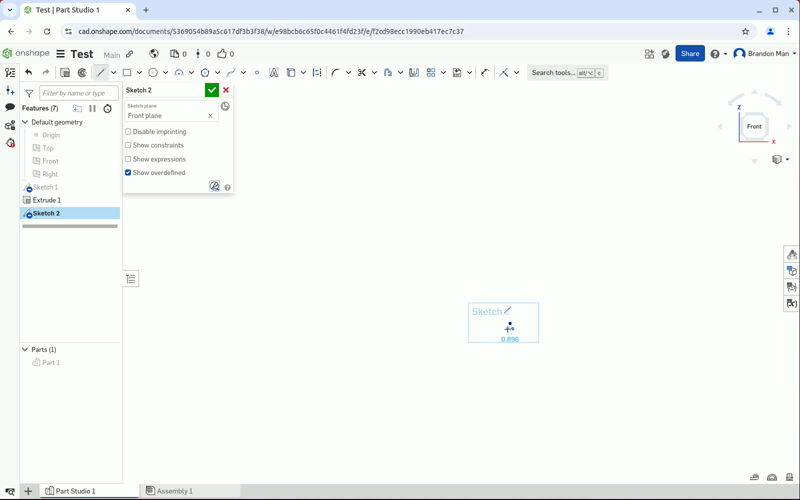
scroll(6)
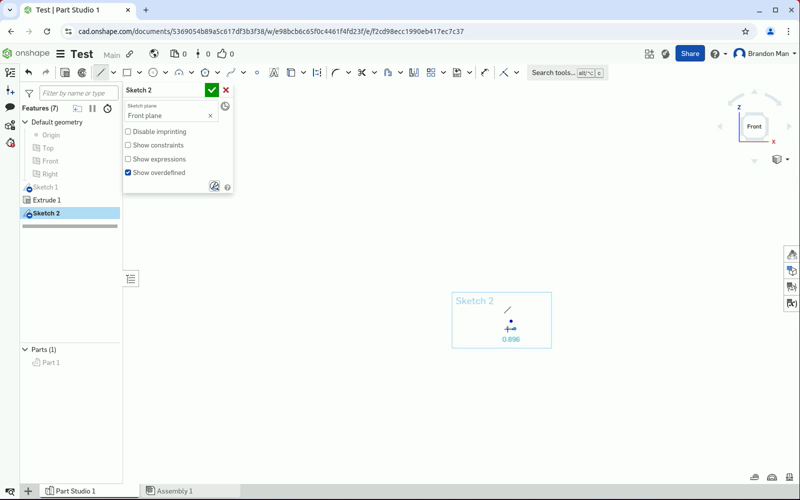
scroll(6)
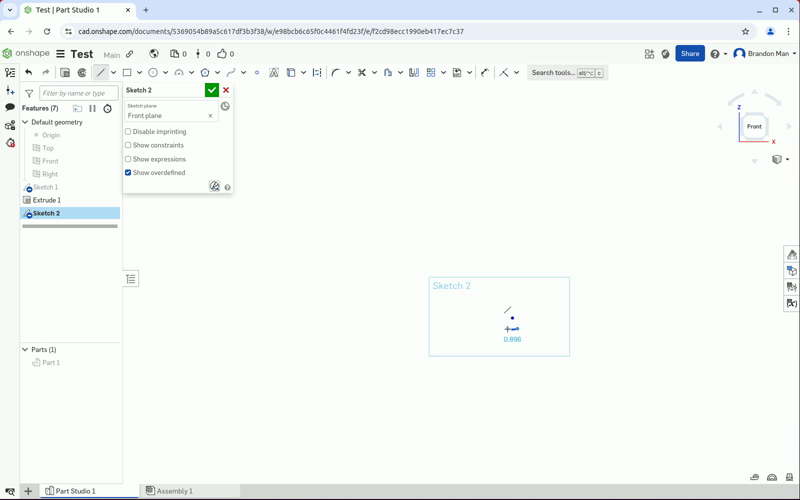
scroll(6)
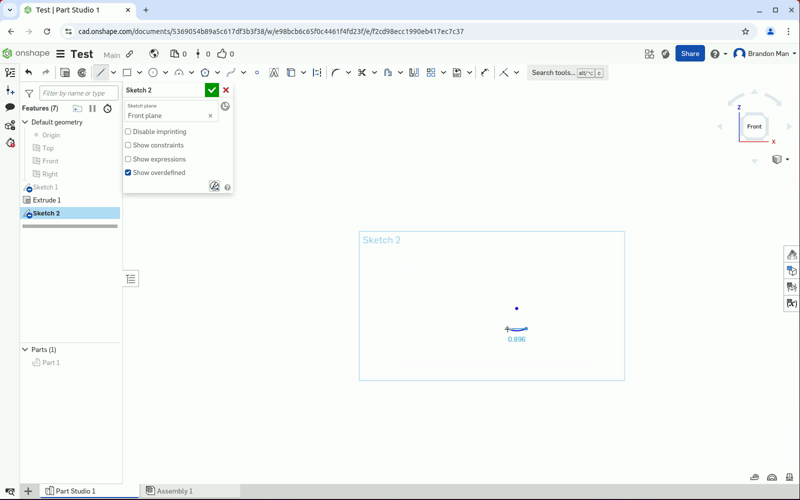
scroll(6)
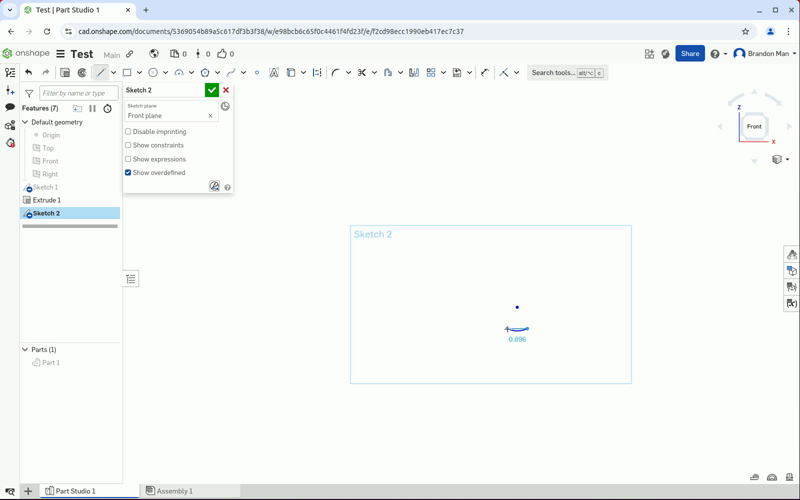
scroll(6)
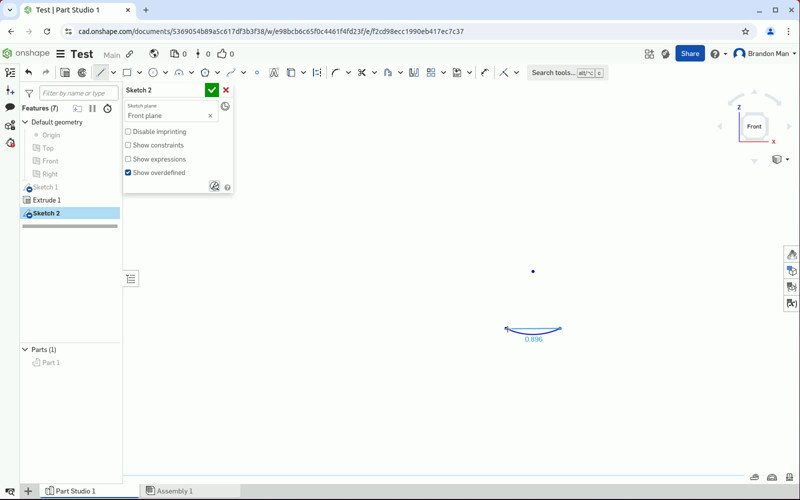
key_up(shift)
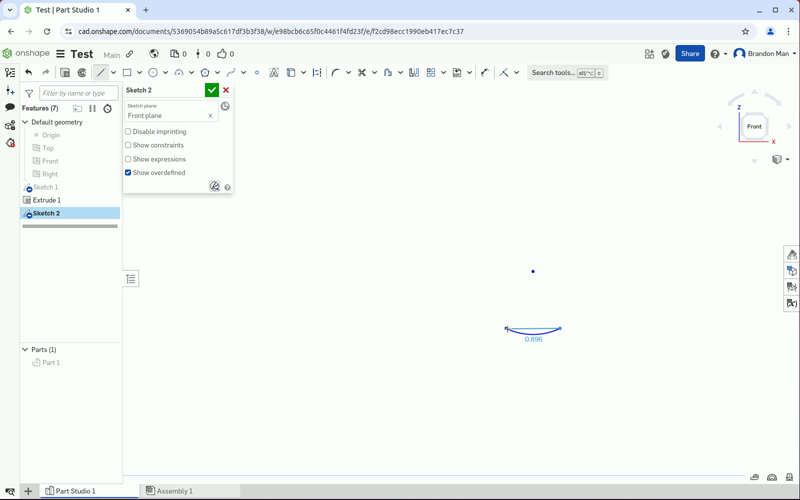
click(507, 328)
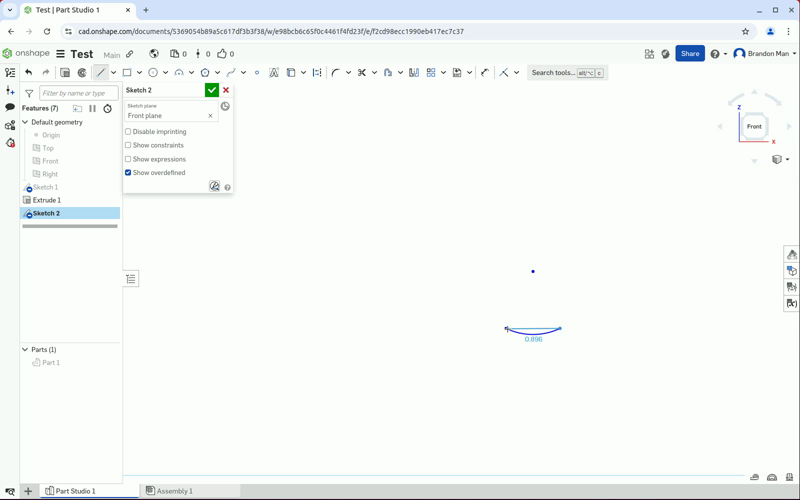
scroll(-6)
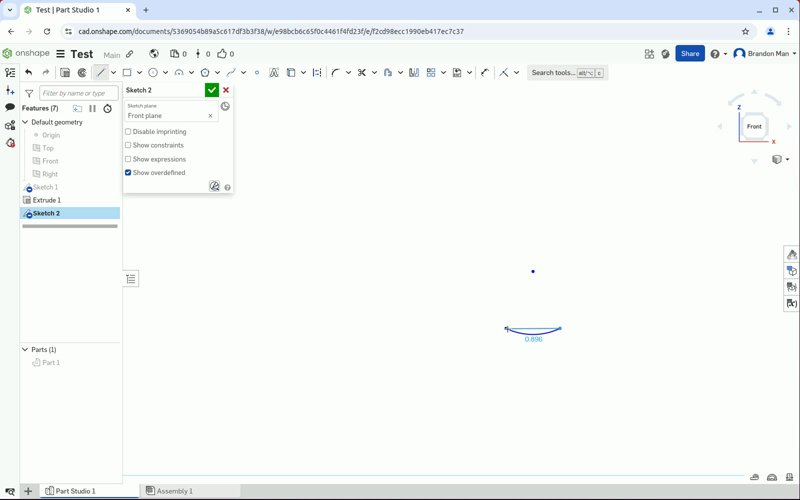
scroll(-6)
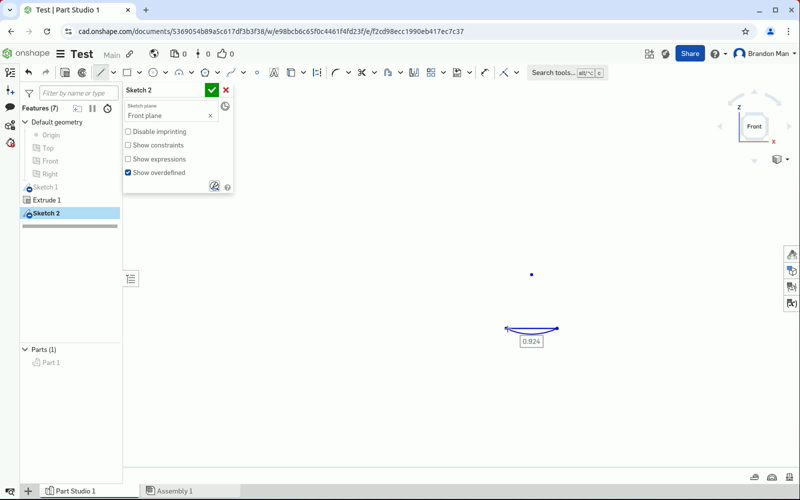
scroll(-6)
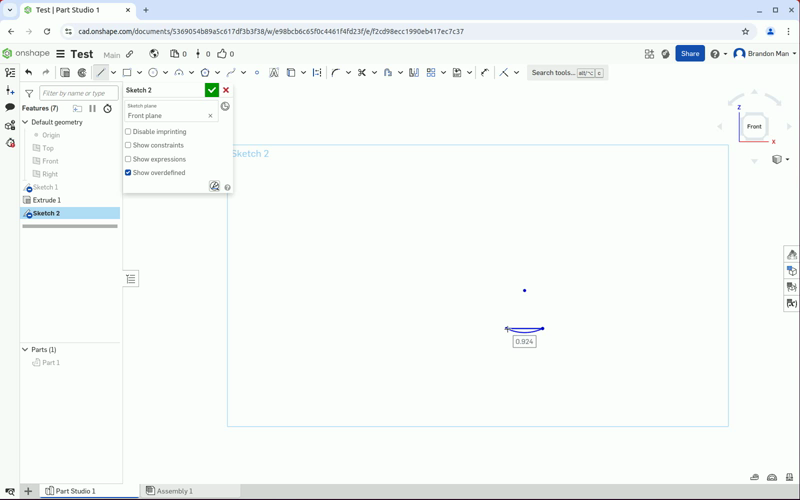
scroll(-6)
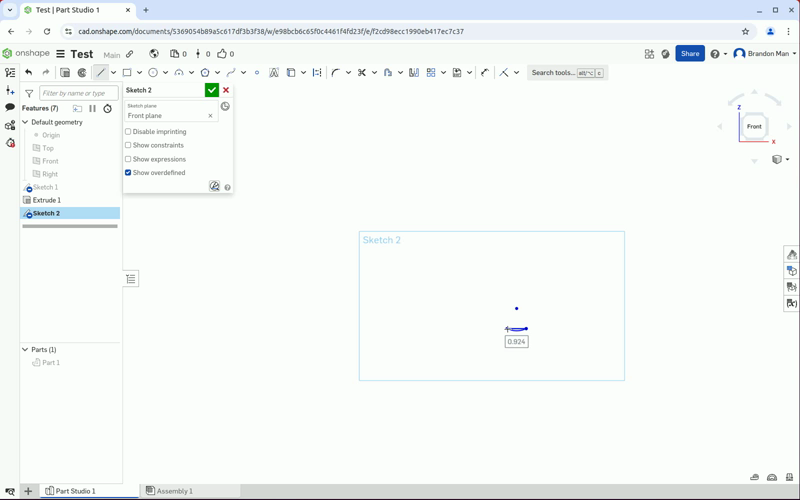
scroll(-6)
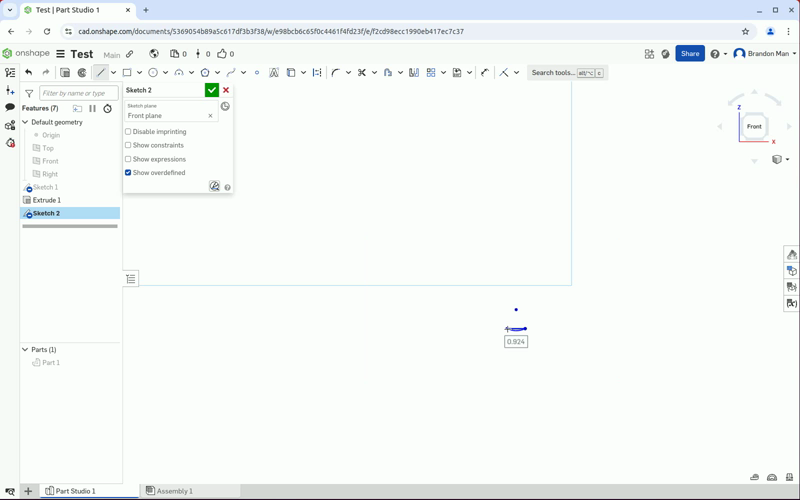
scroll(-6)
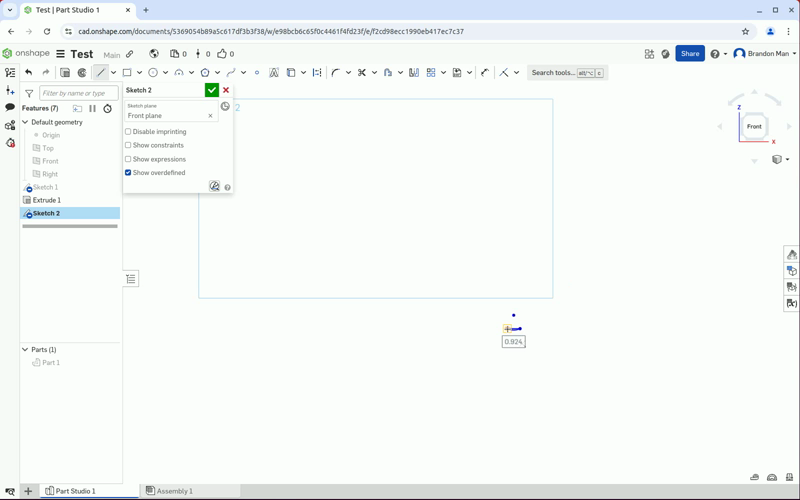
scroll(-6)
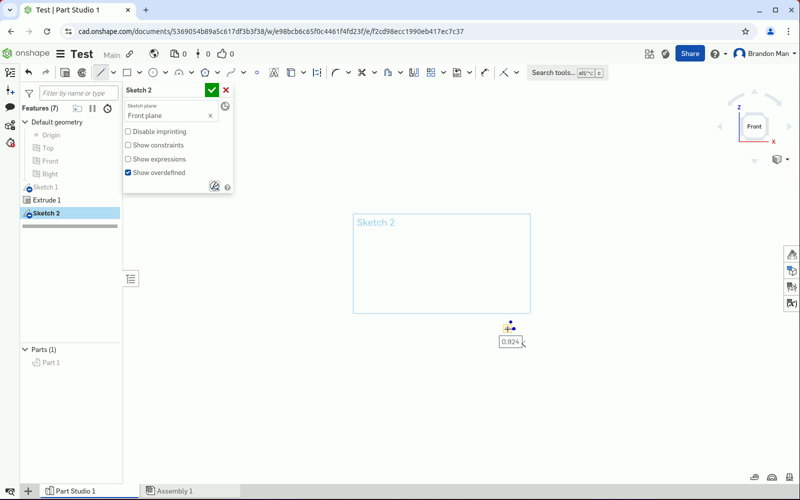
key(esc)
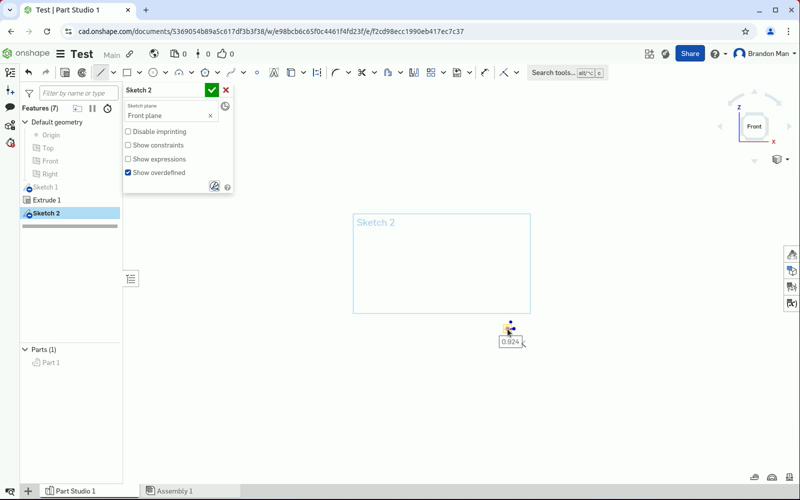
mouse_move(509, 328)
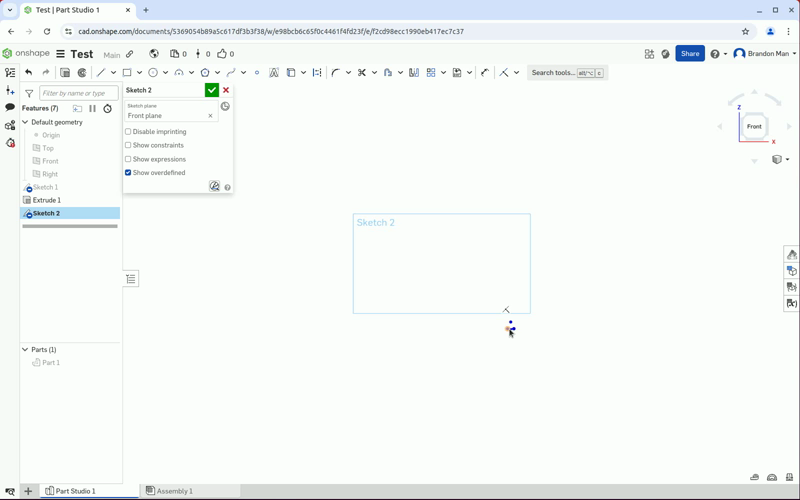
scroll(6)
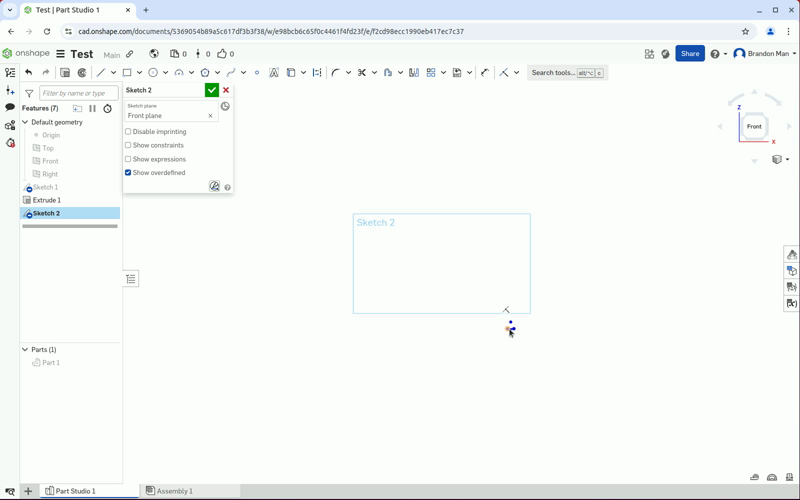
scroll(6)
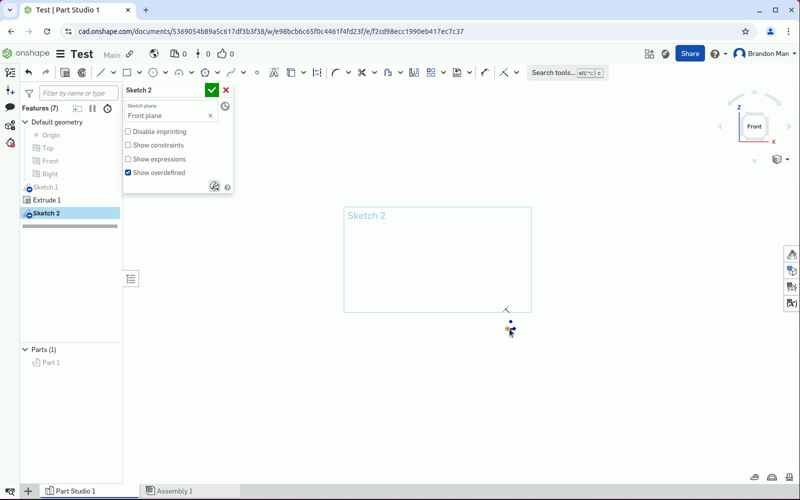
scroll(6)
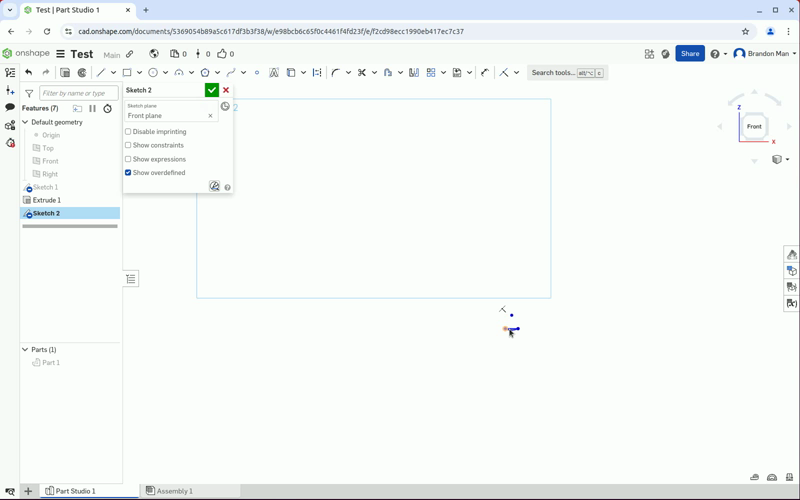
scroll(6)
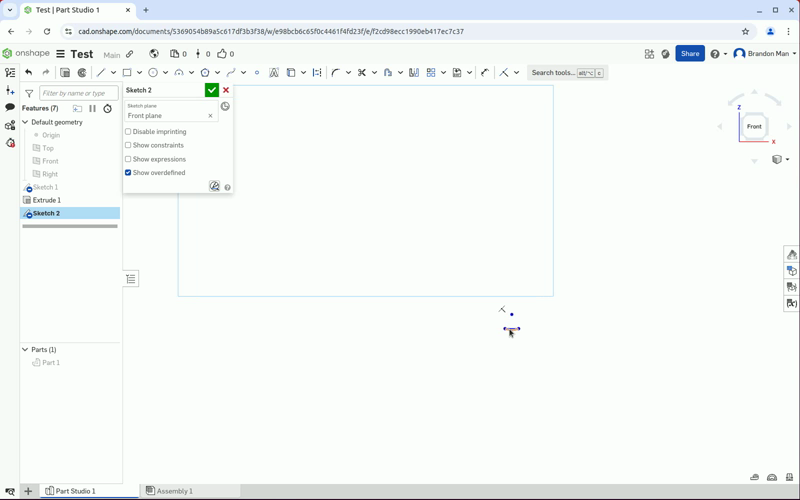
scroll(6)
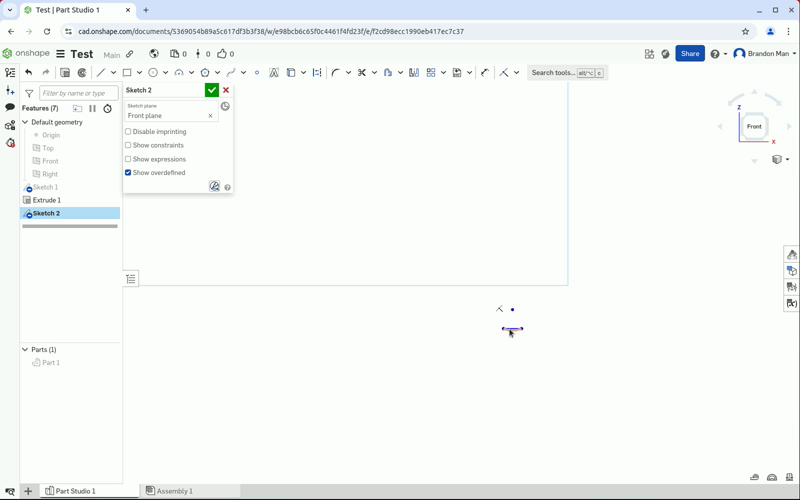
scroll(6)
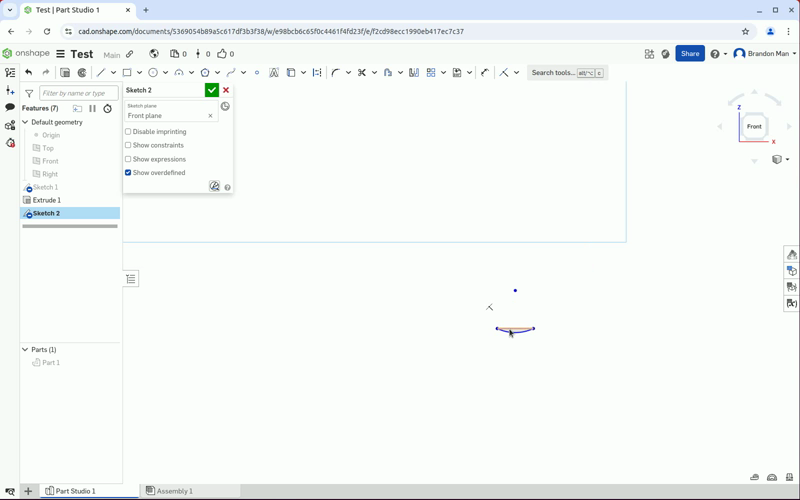
scroll(6)
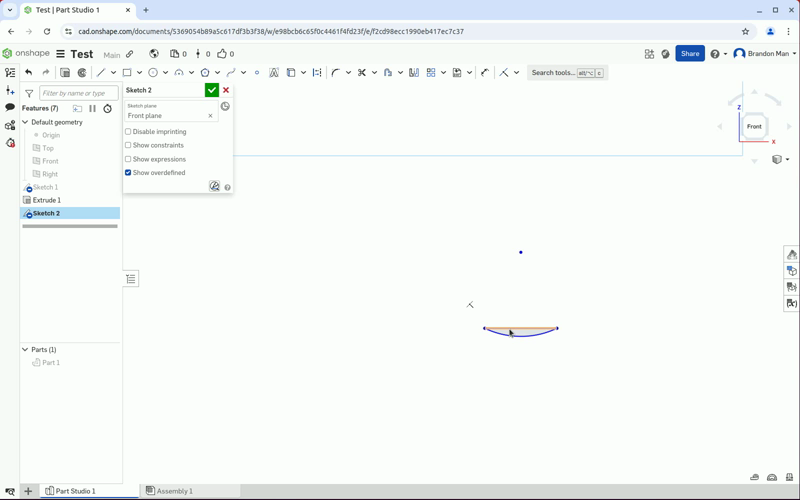
click(509, 328)
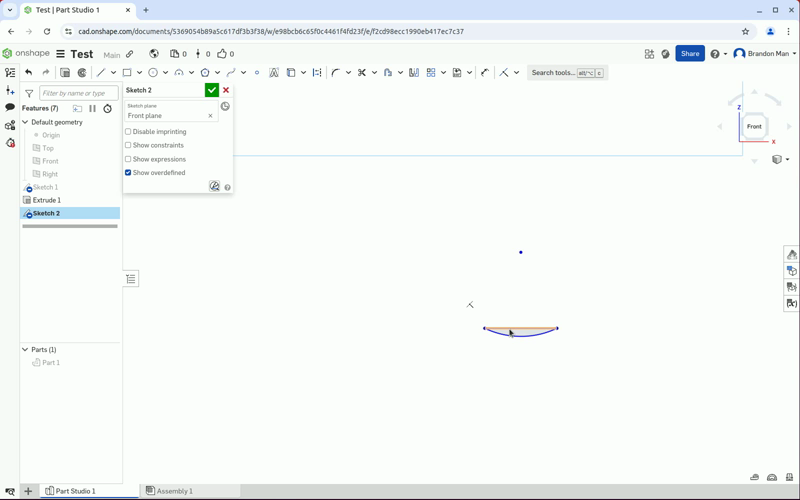
scroll(-6)
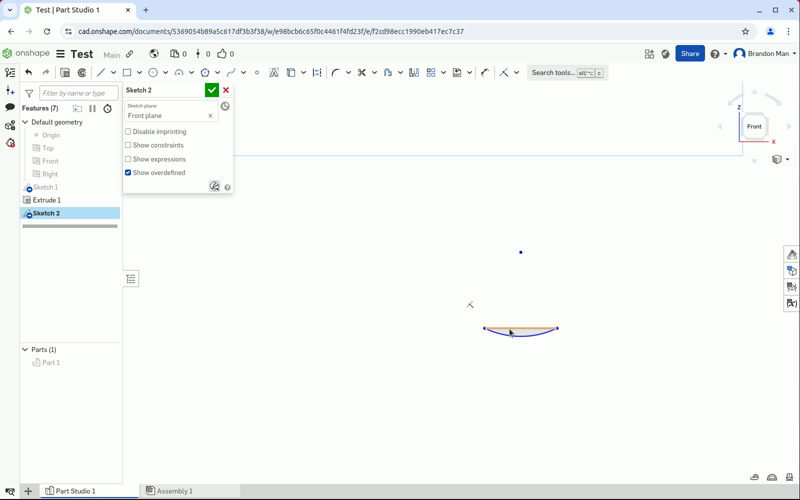
scroll(-6)
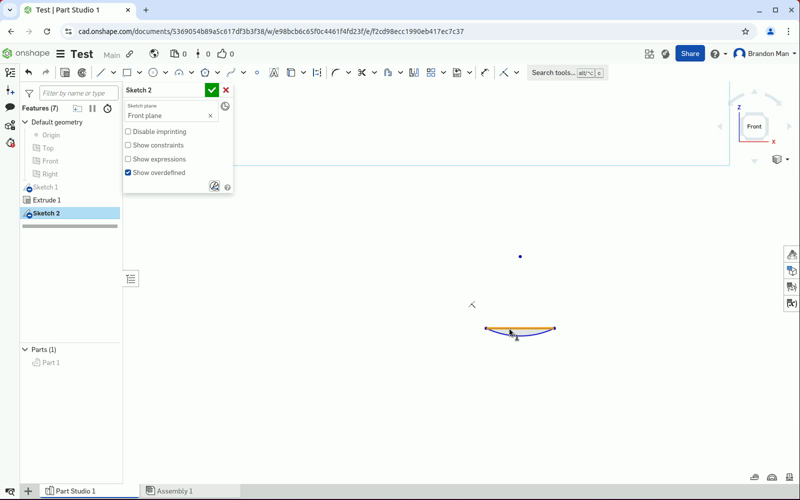
scroll(-6)
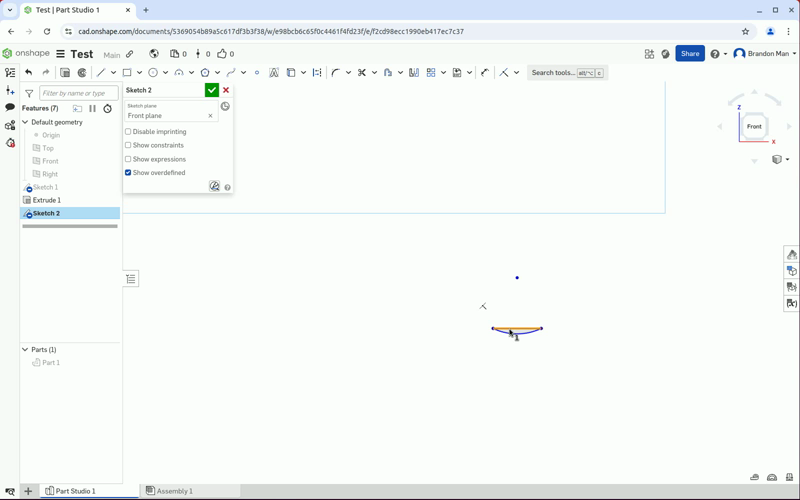
scroll(-6)
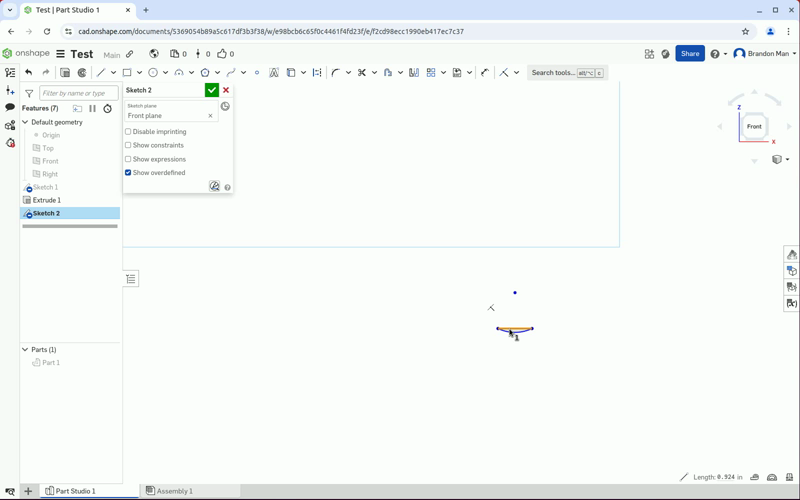
scroll(-6)
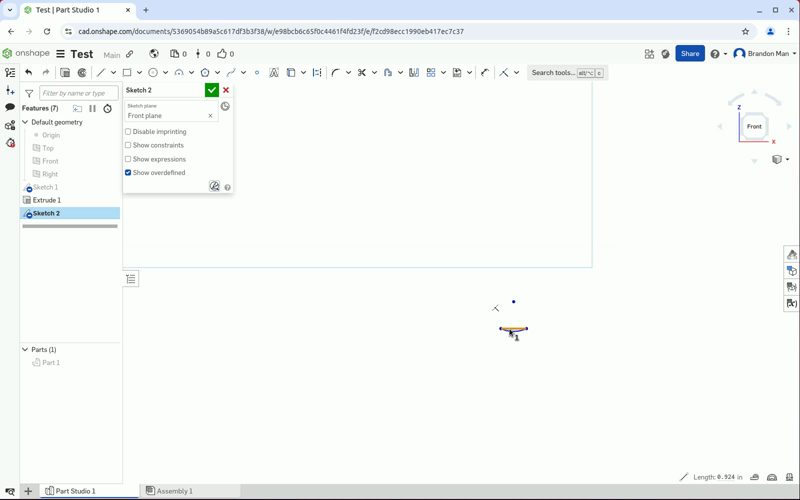
scroll(-6)
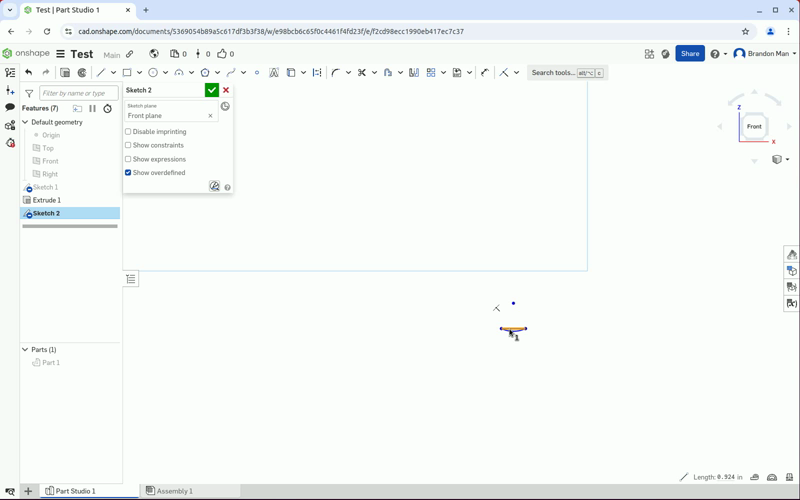
scroll(-6)
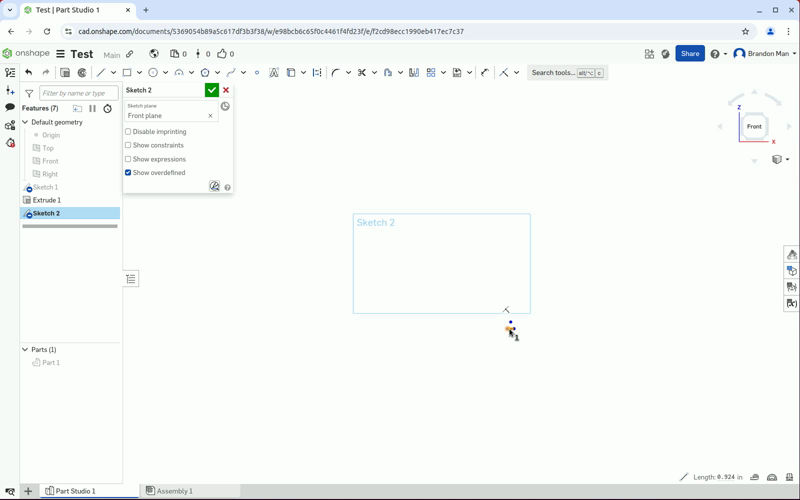
mouse_move(73, 352)
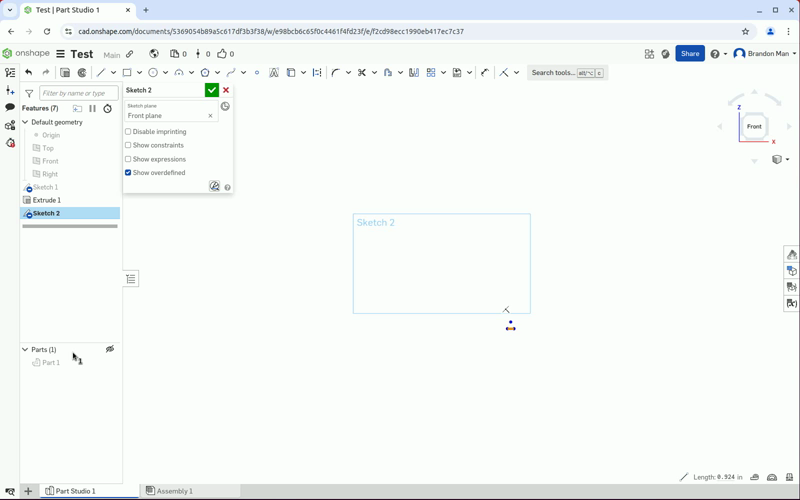
key(shift+y)
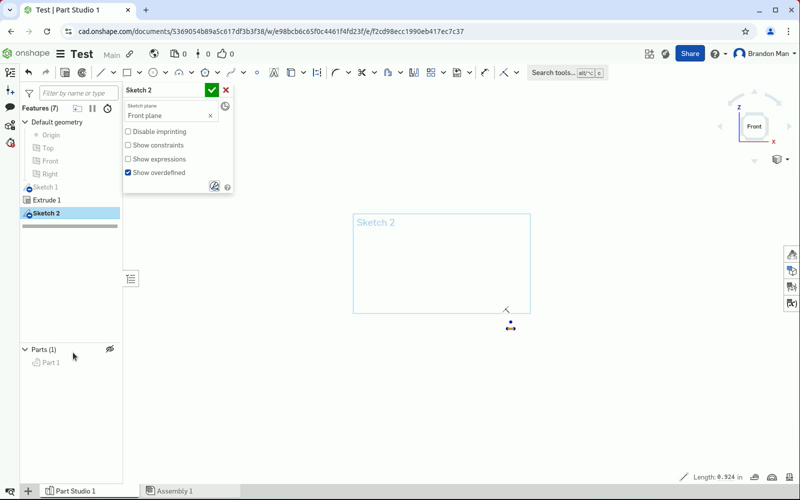
key(shift+e)
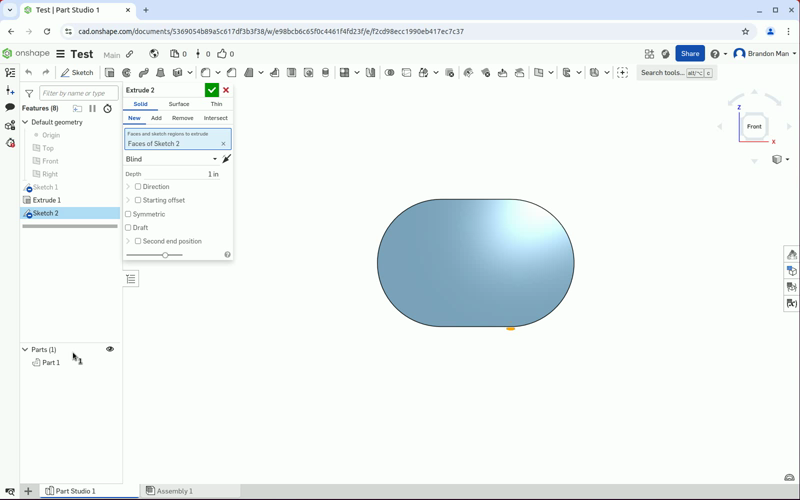
mouse_move(143, 106)
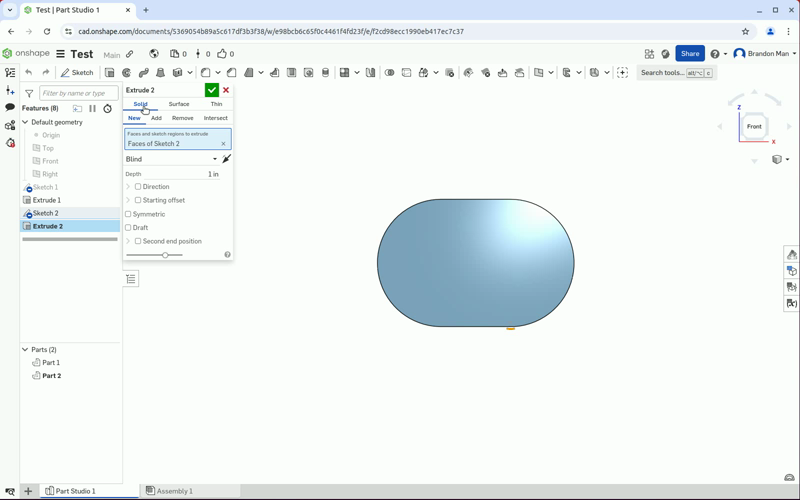
click(143, 106)
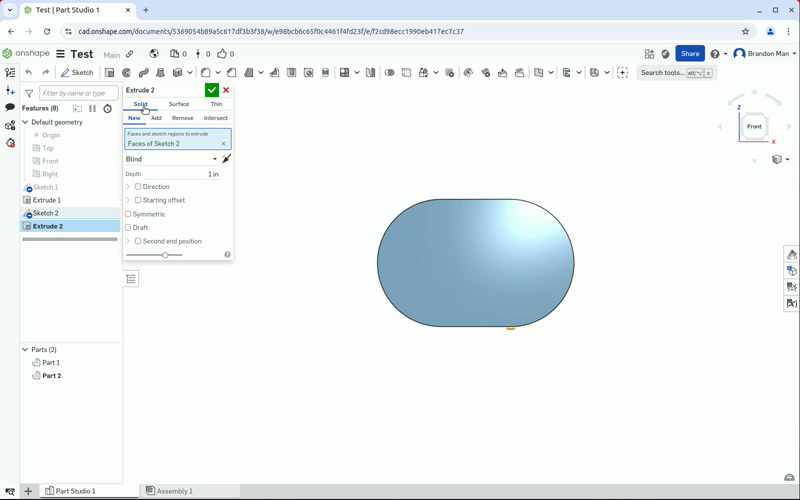
mouse_move(137, 120)
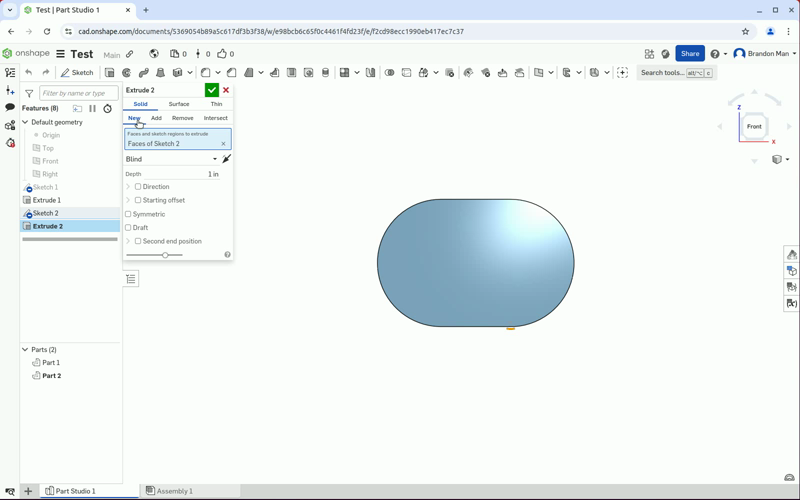
click(137, 120)
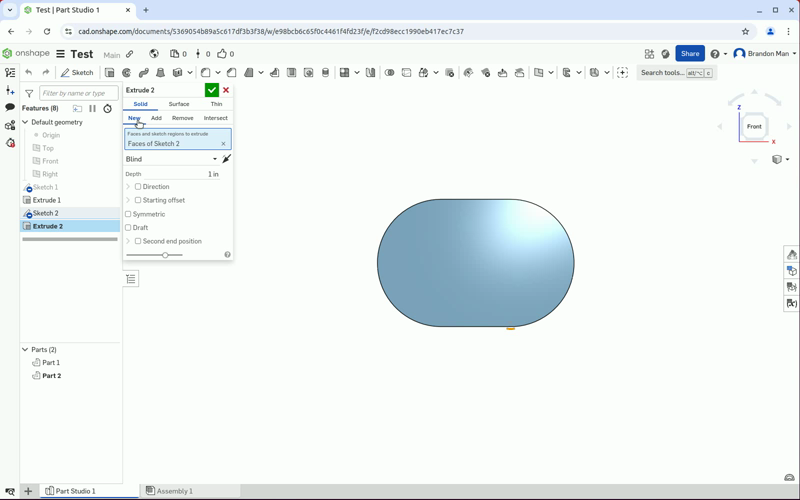
key(tab, 4)
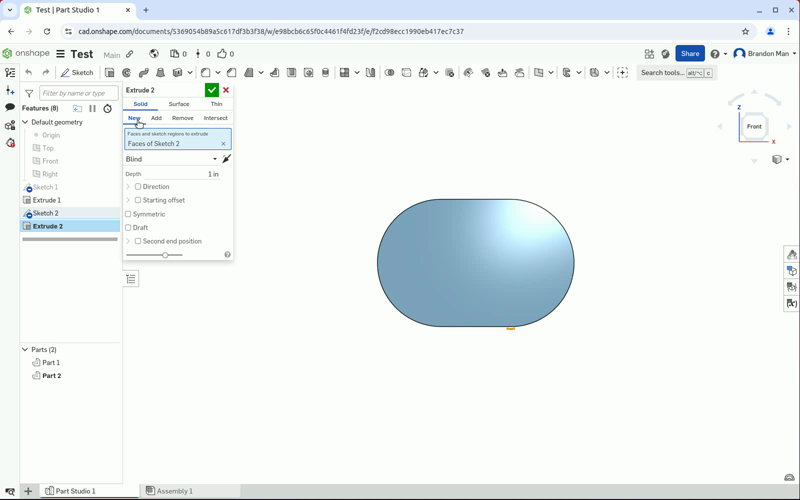
text(23.108)
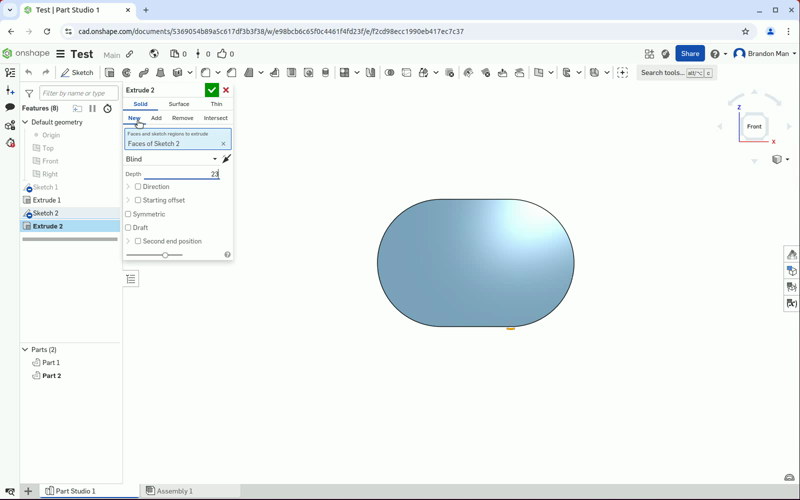
key(tab, 3)
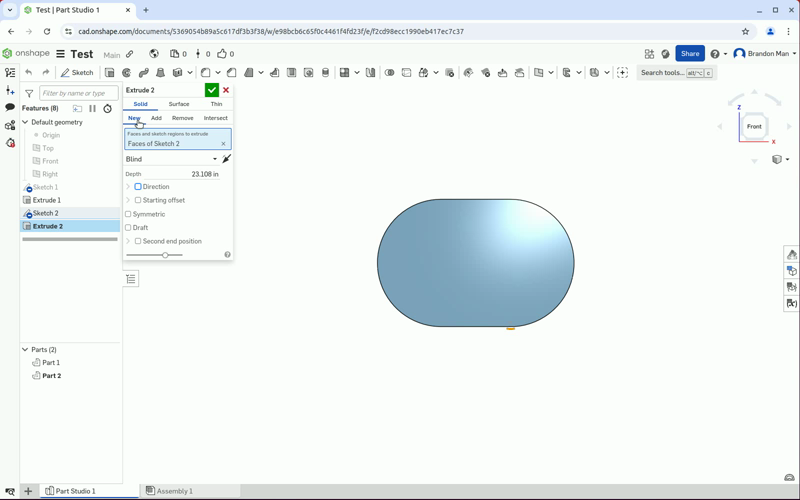
key(tab, 2)
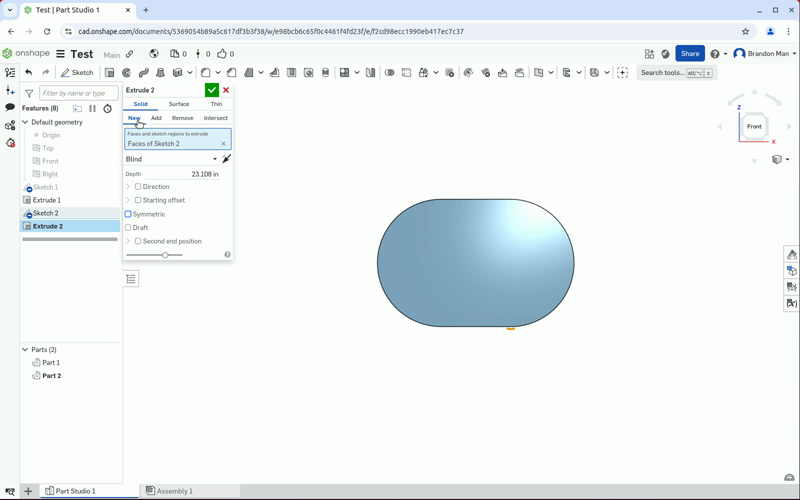
key(space)
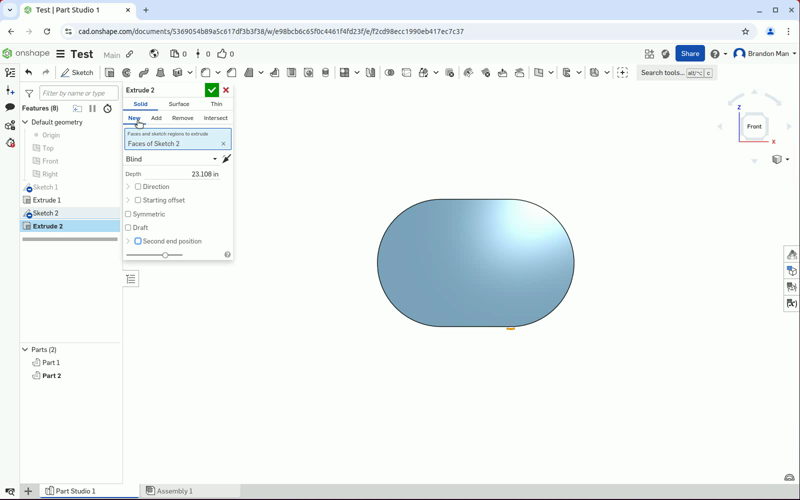
key(tab, 3)
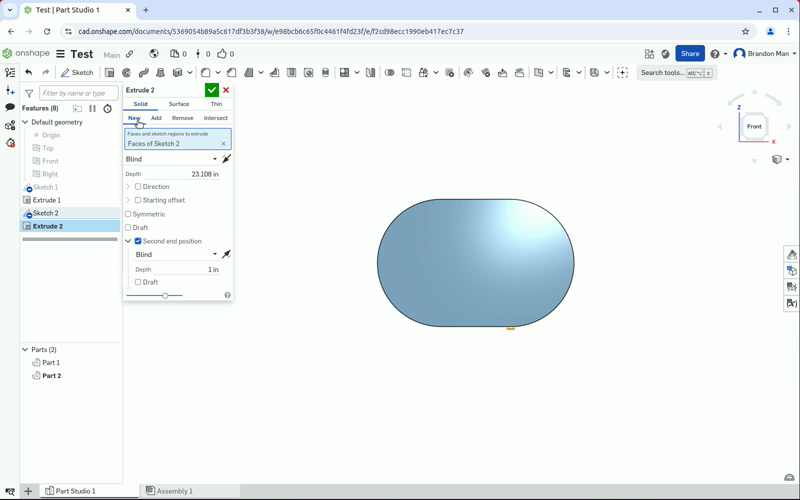
text(5.777)
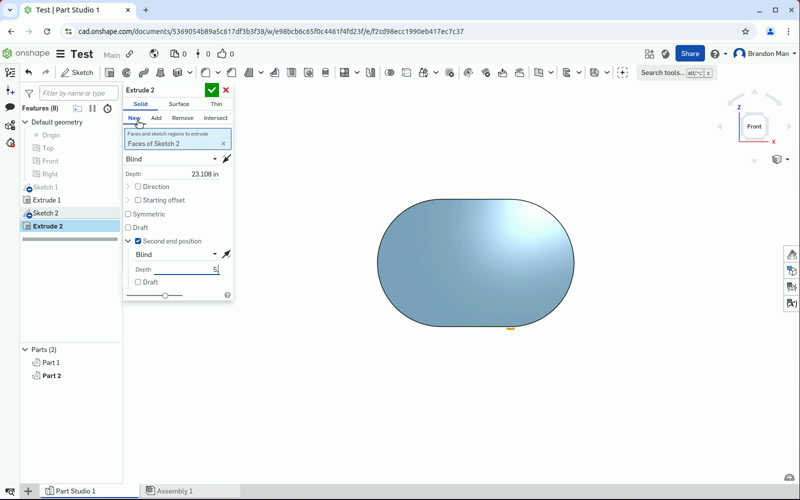
key(enter)
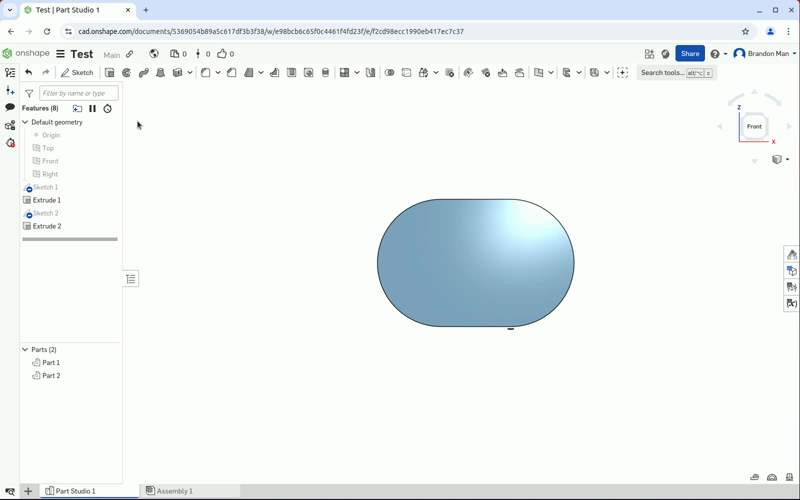
key(shift+h)
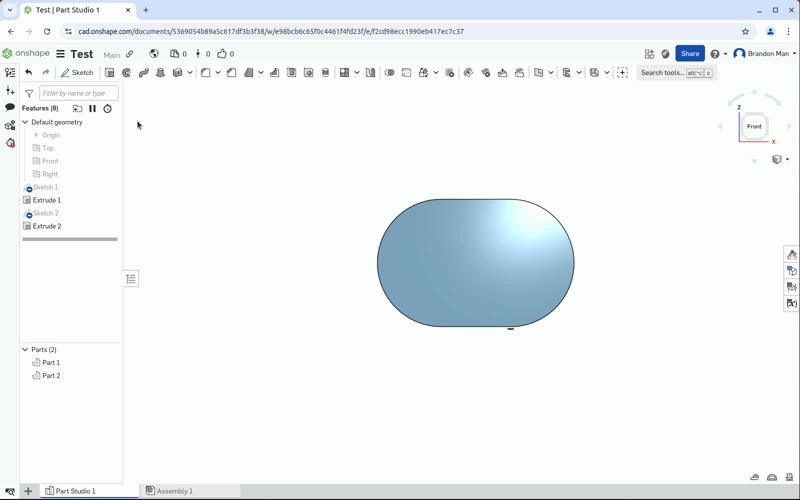
key(shift+h)
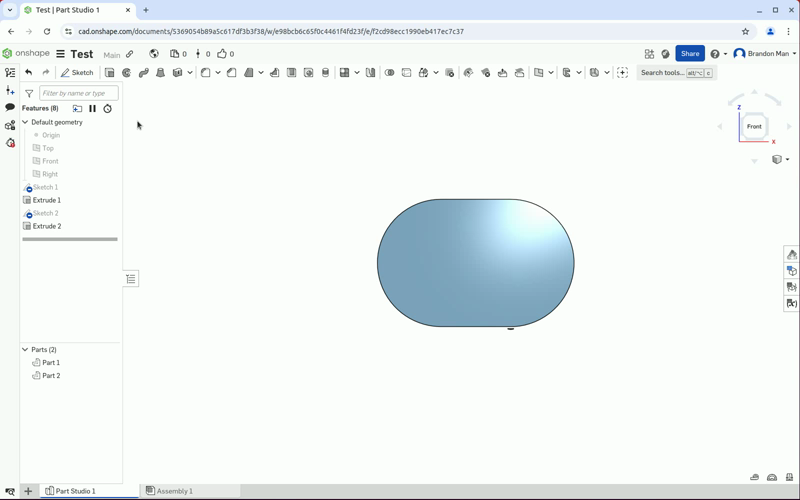
key(shift+7)
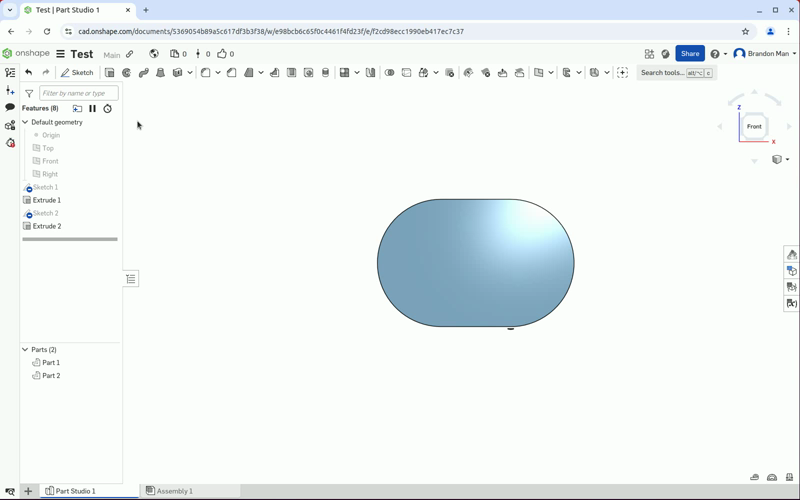
key(left, 2)
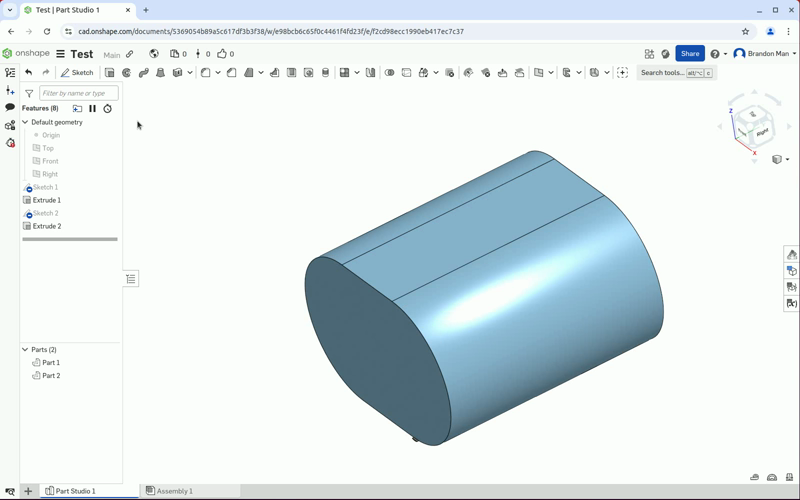
key(down, 2)
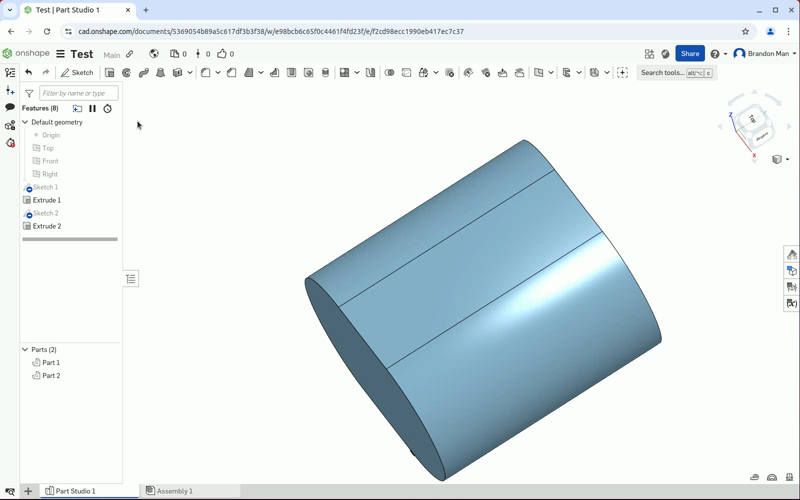
key(up, 2)
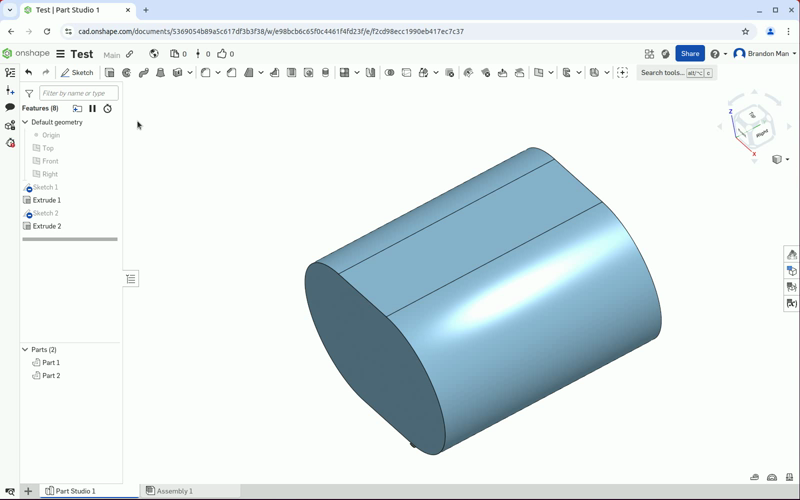
key(right, 2)
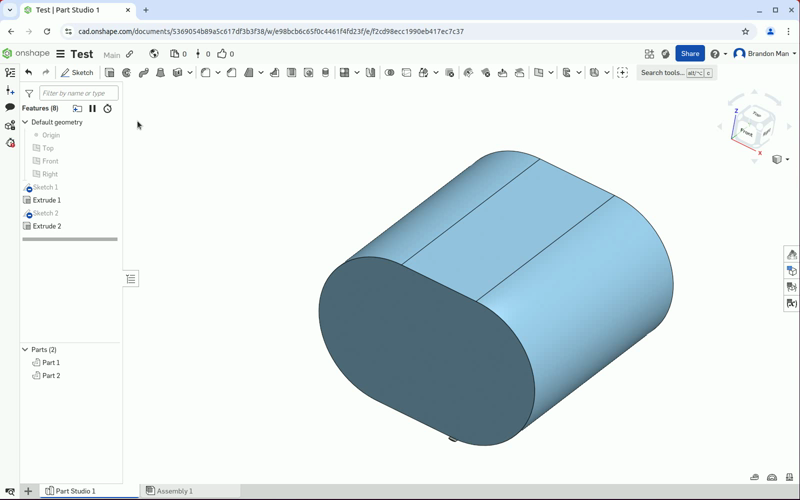
mouse_move(73, 189)
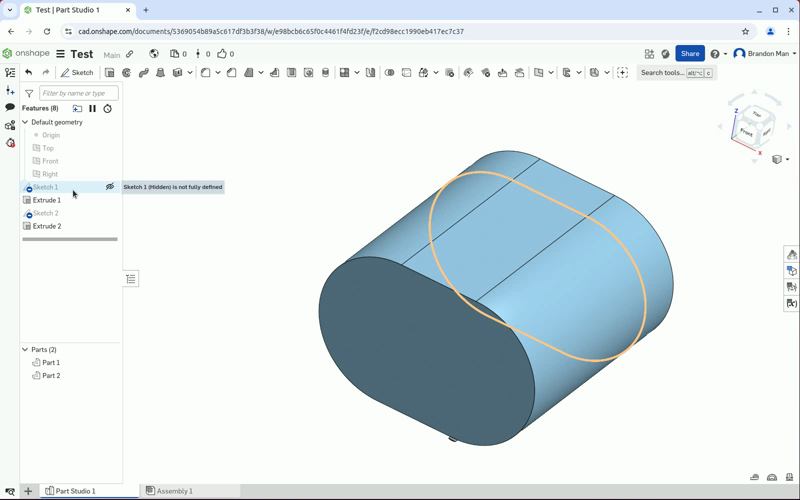
click(73, 189)